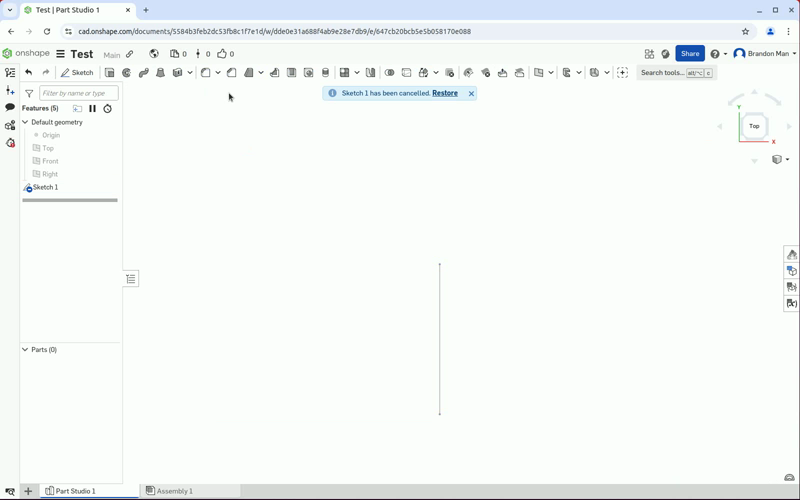
key(shift+h)
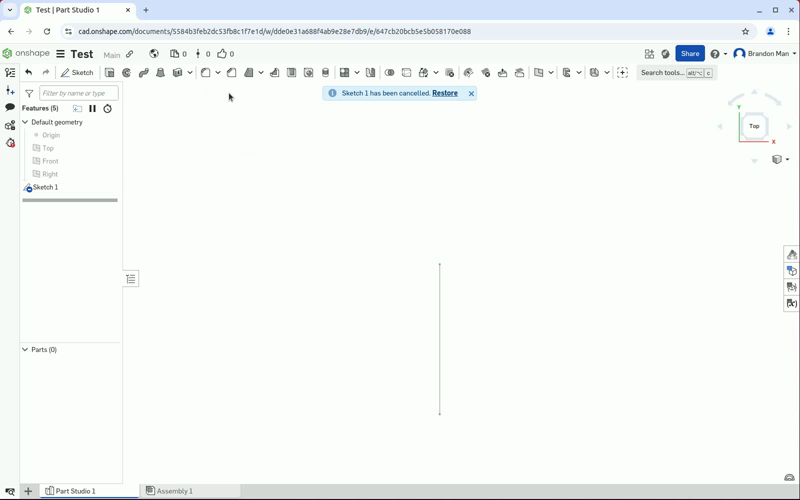
key(shift+s)
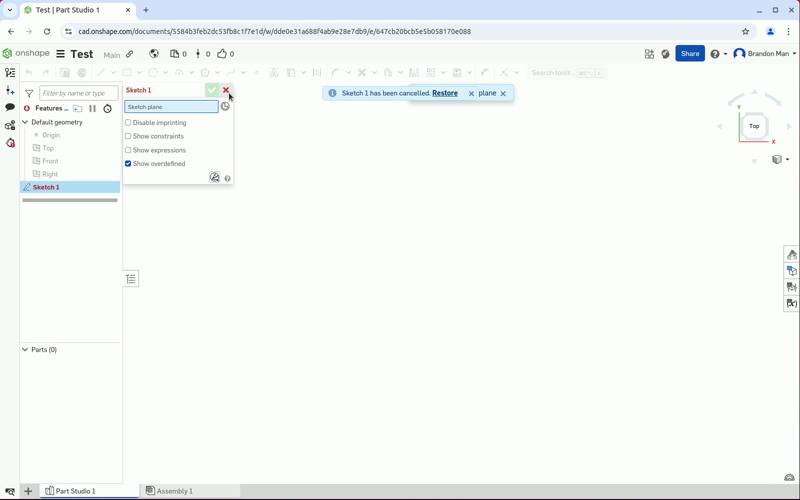
mouse_move(73, 150)
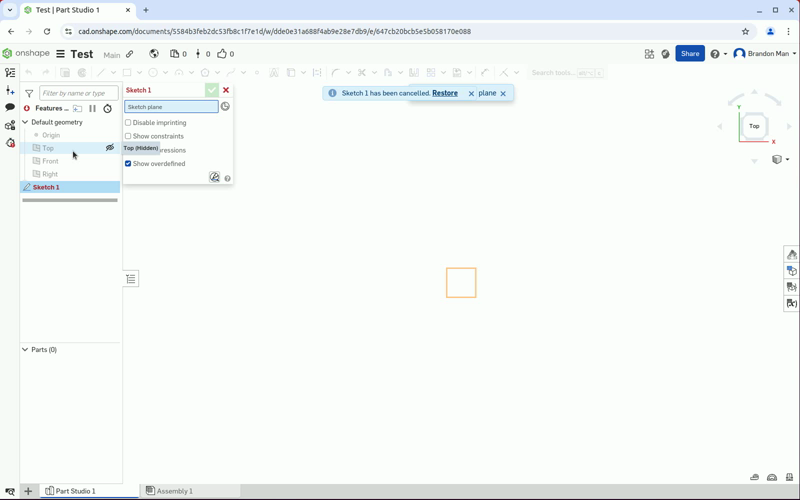
click(73, 150)
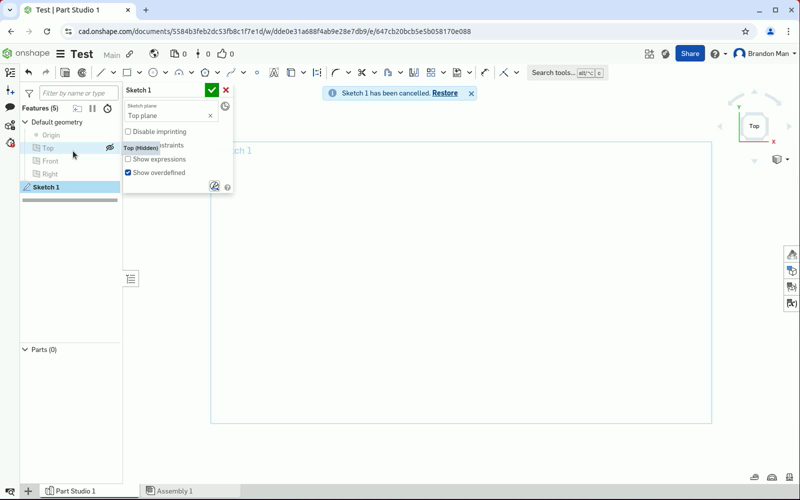
mouse_move(73, 352)
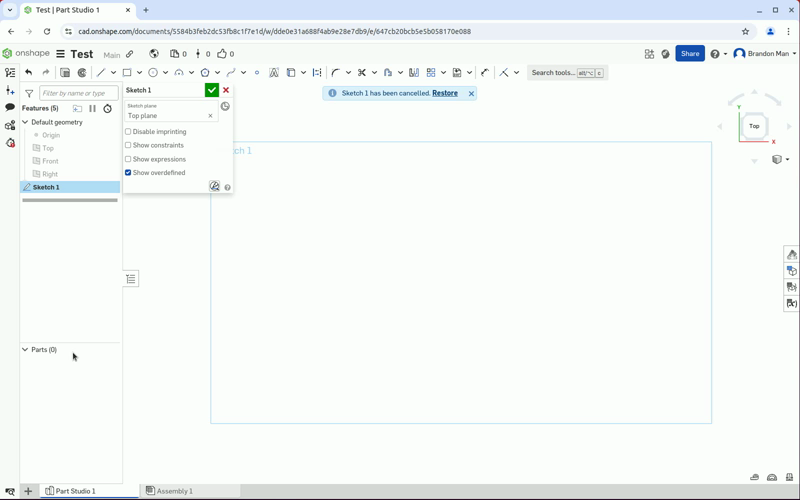
key(y)
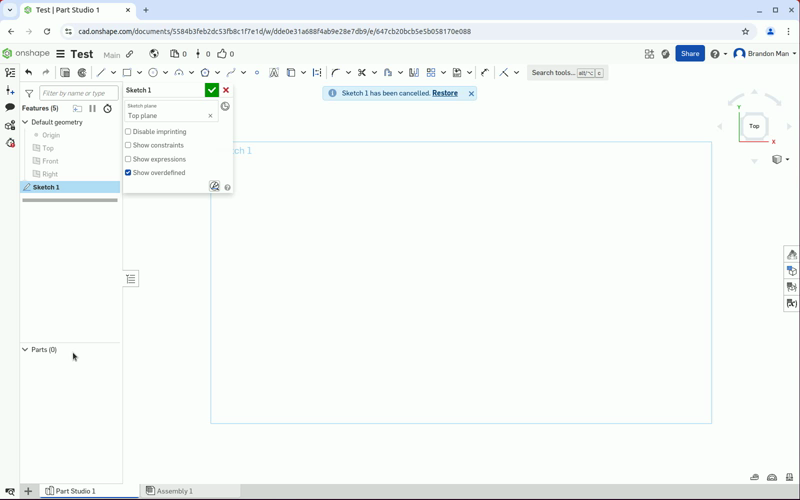
key(l)
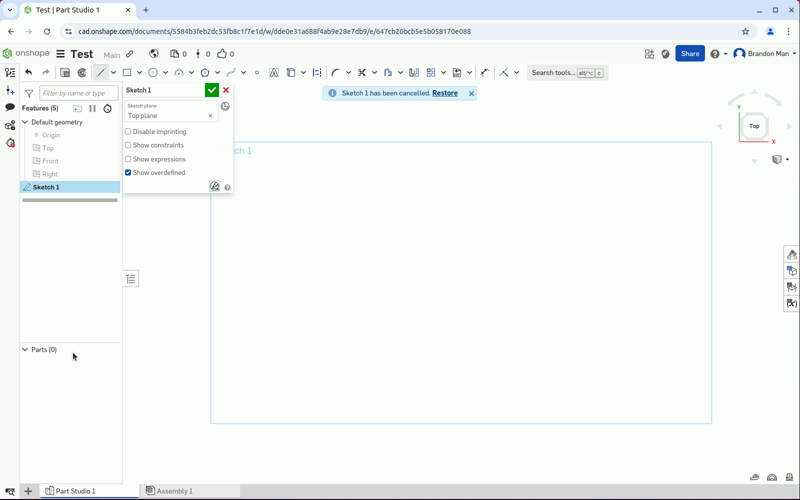
key_down(shift)
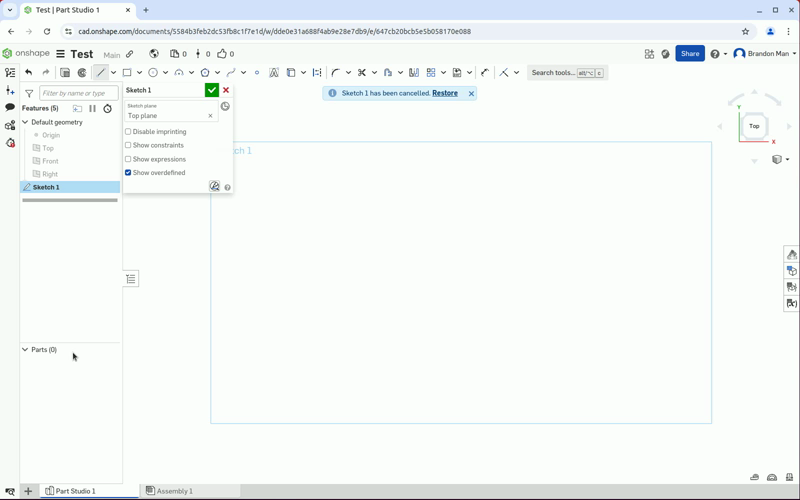
mouse_move(348, 330)
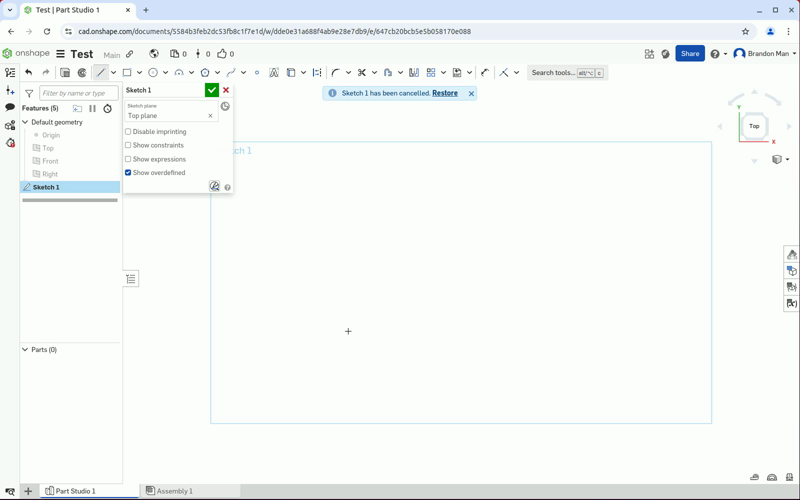
click(348, 330)
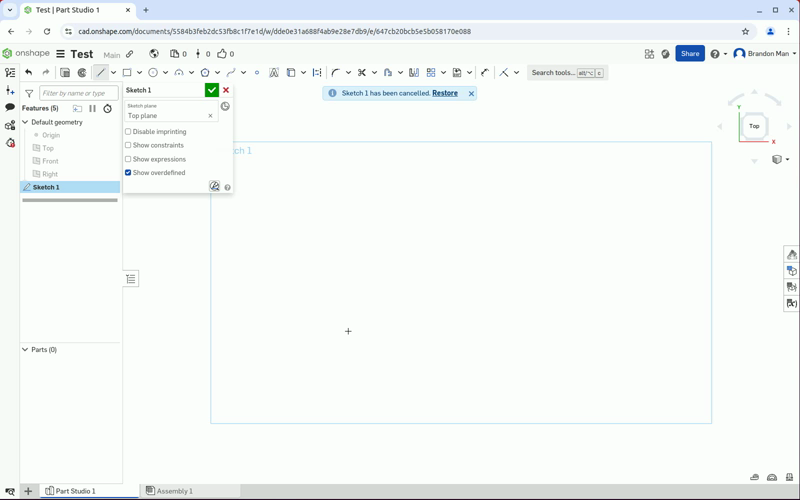
key_up(shift)
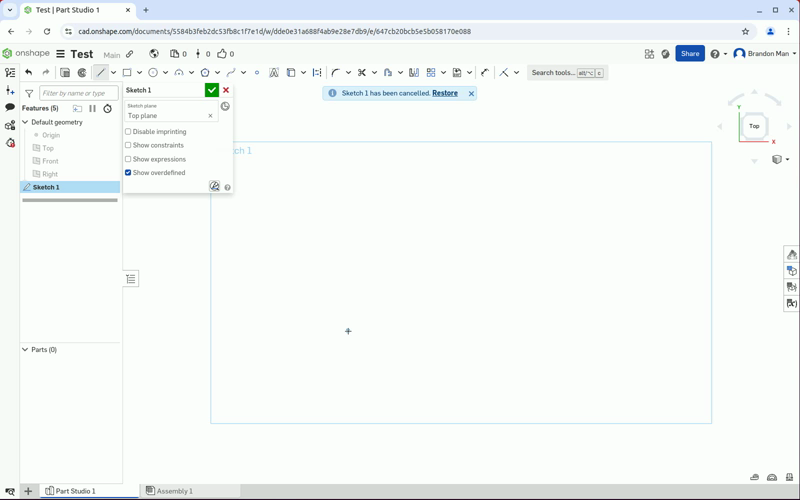
key_down(shift)
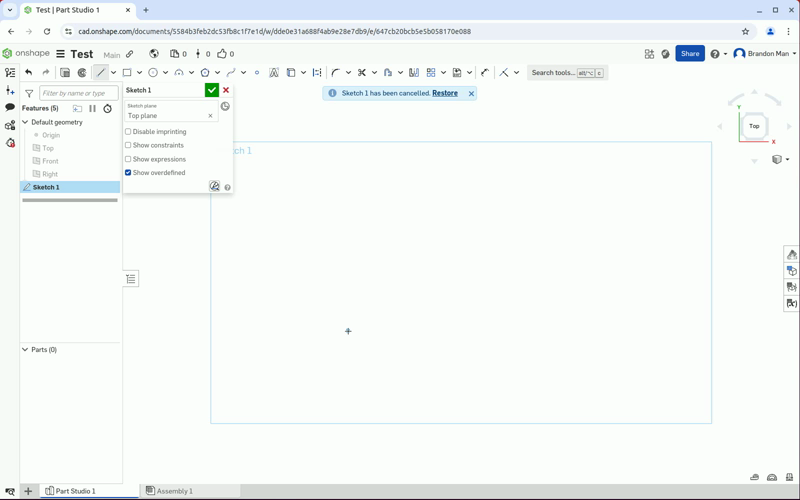
mouse_move(566, 330)
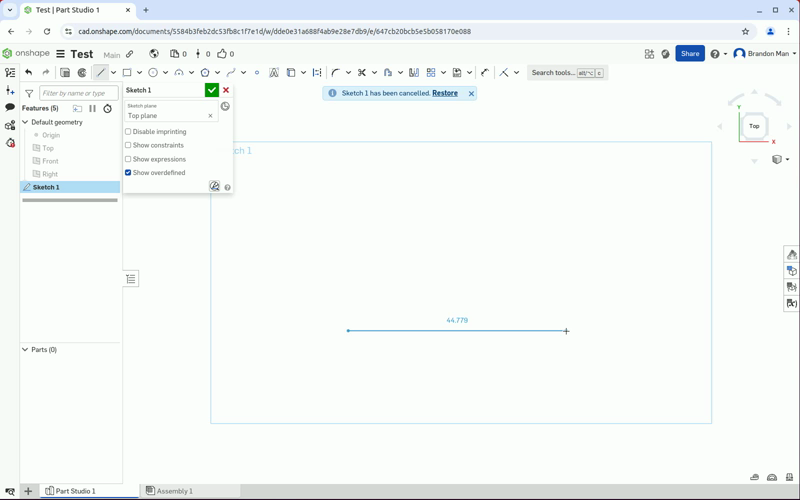
click(566, 330)
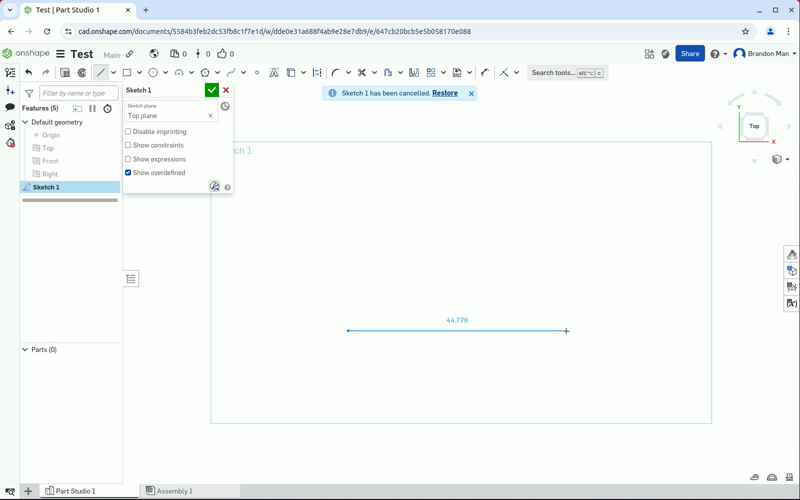
key_up(shift)
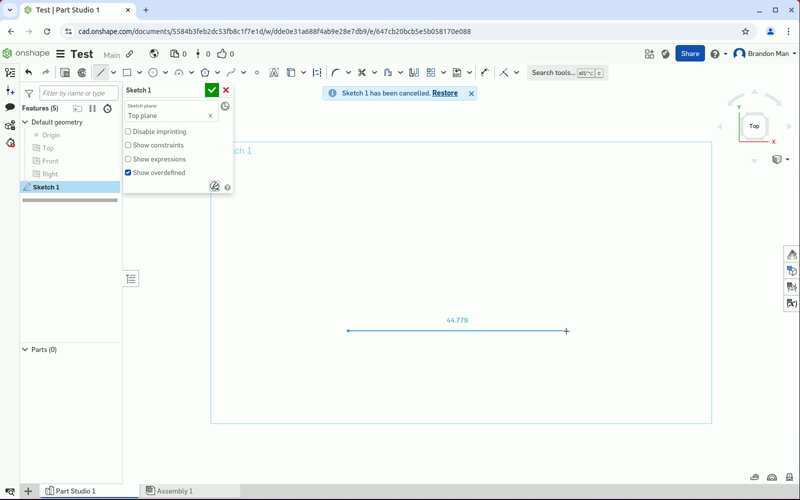
key_down(shift)
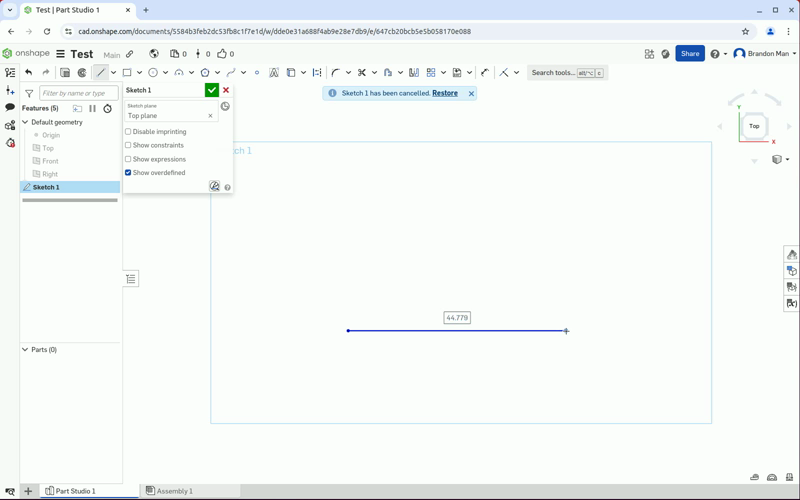
mouse_move(566, 218)
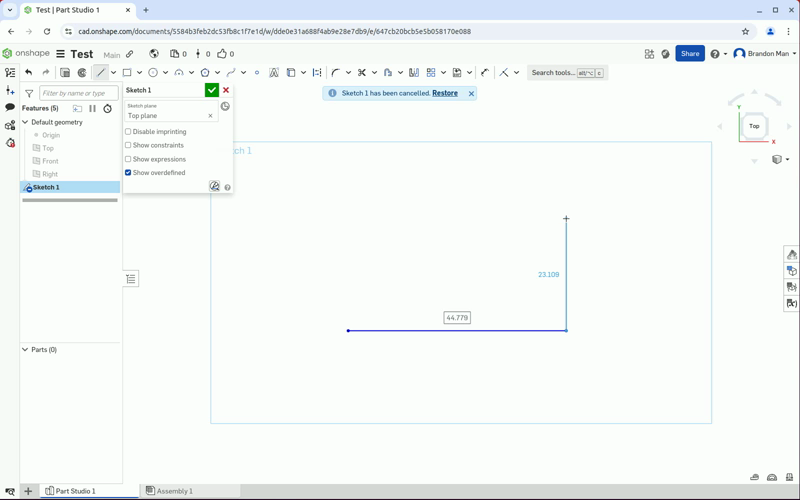
click(566, 218)
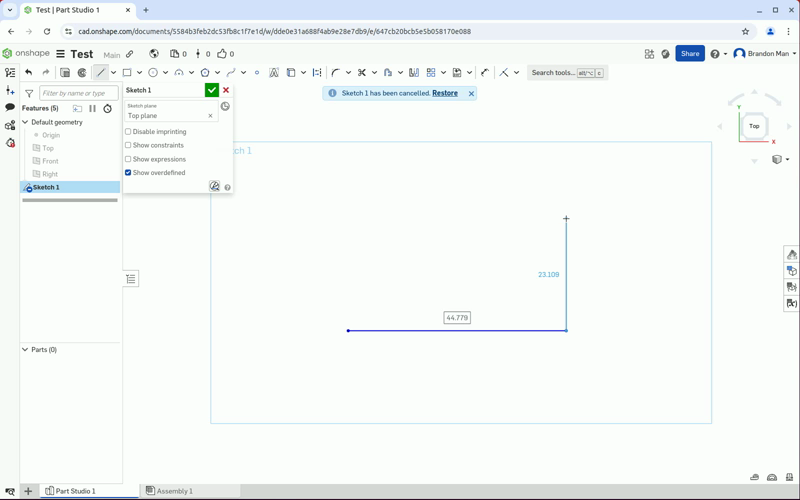
key_up(shift)
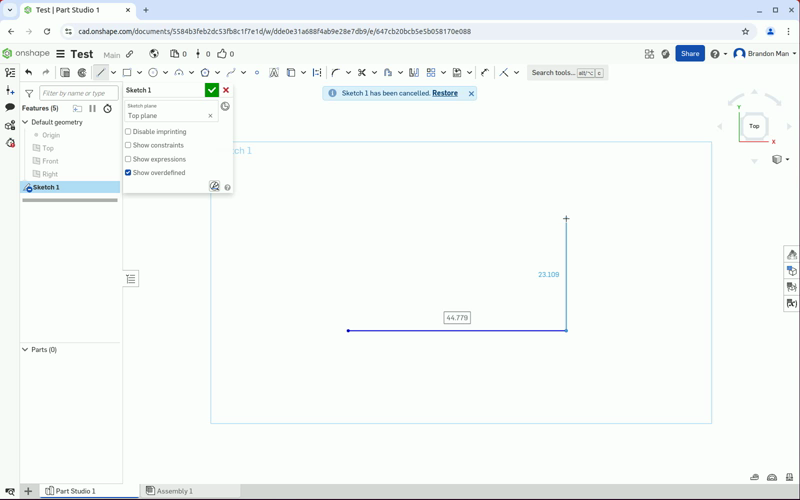
key_down(shift)
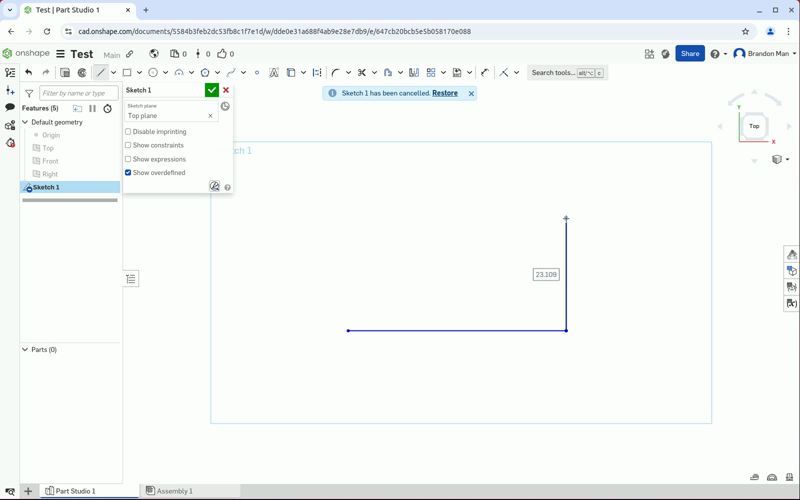
mouse_move(348, 218)
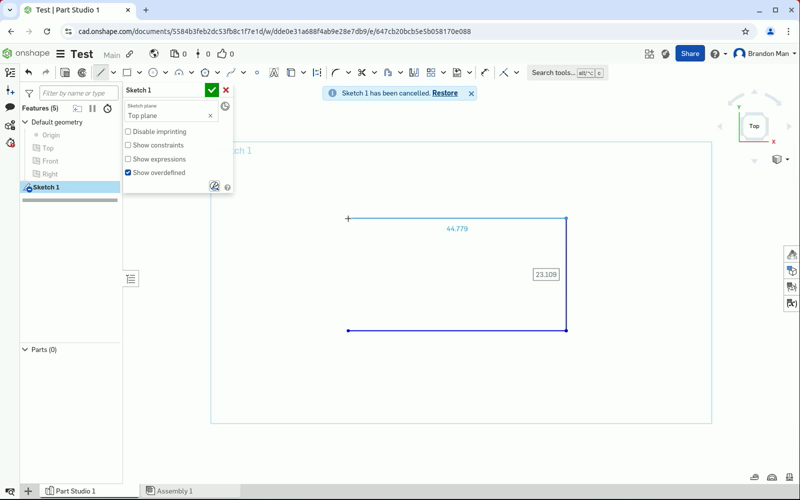
click(348, 218)
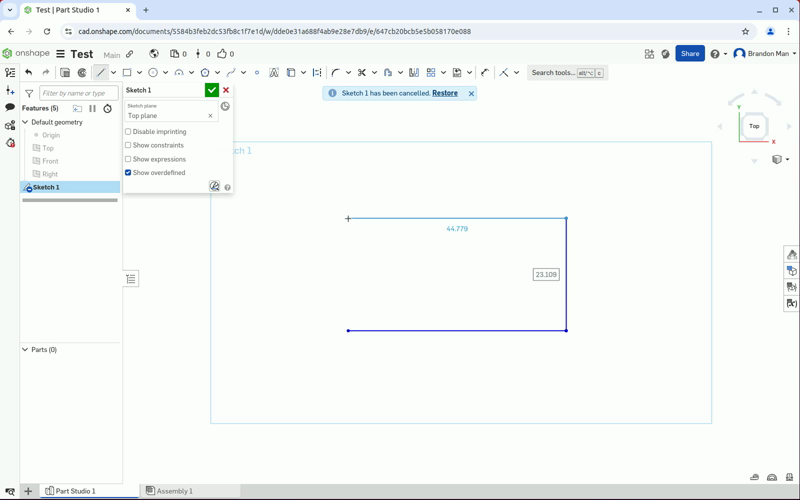
key_up(shift)
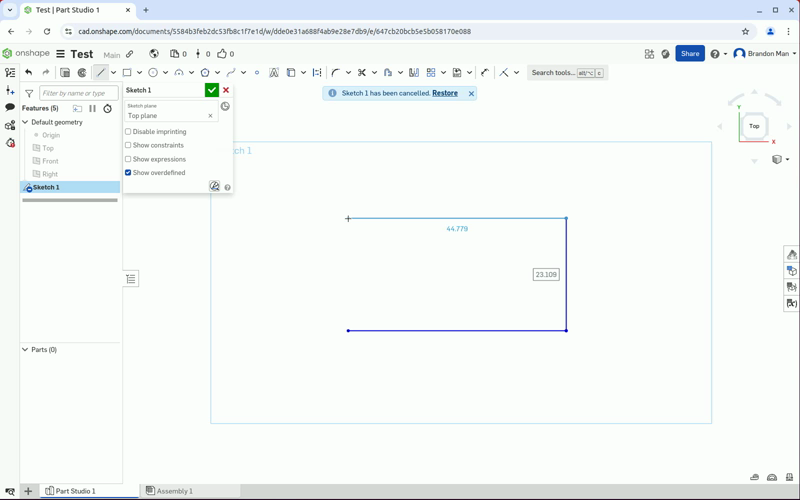
key_down(shift)
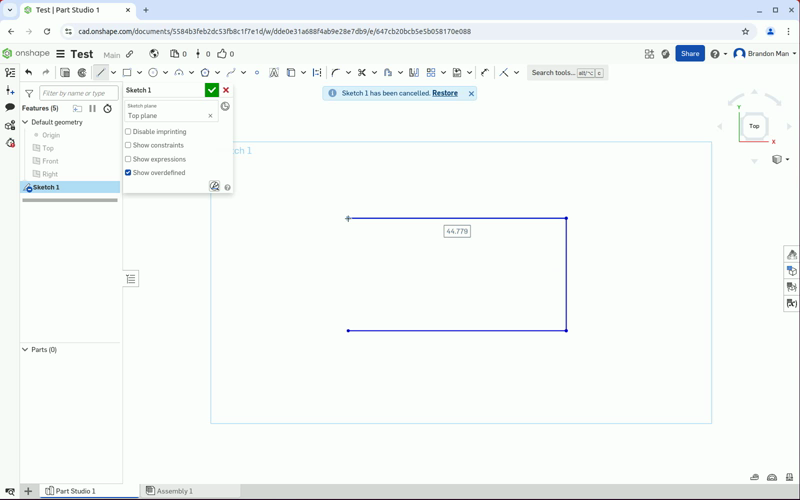
mouse_move(348, 330)
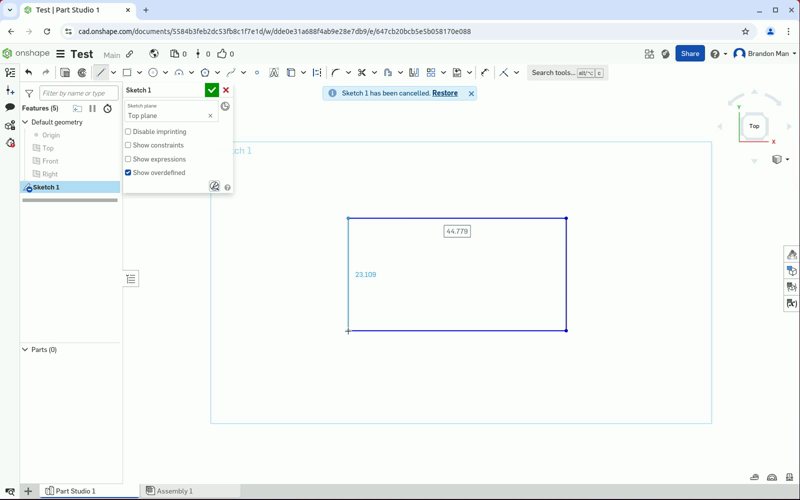
key_up(shift)
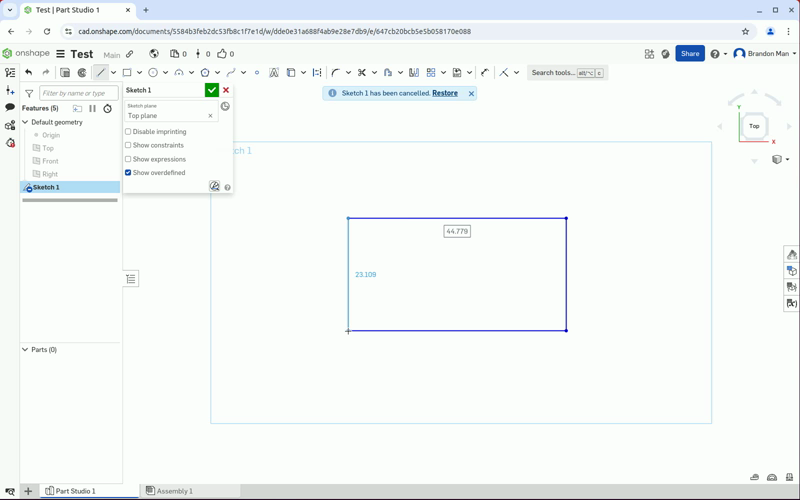
click(348, 330)
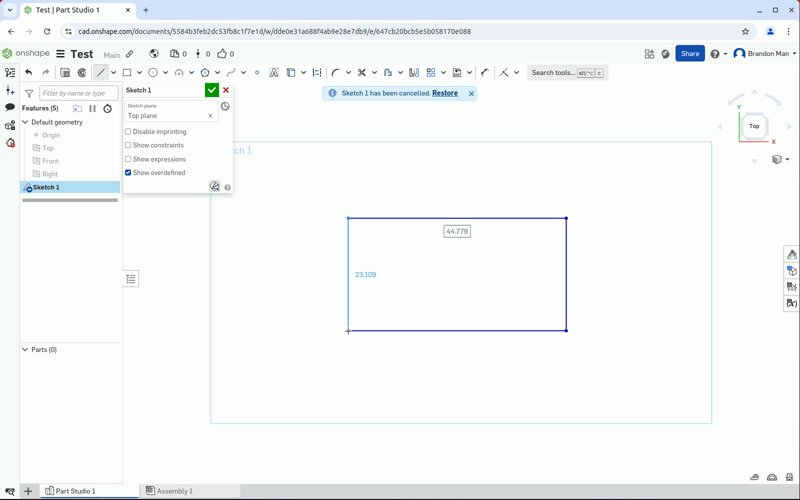
key(esc)
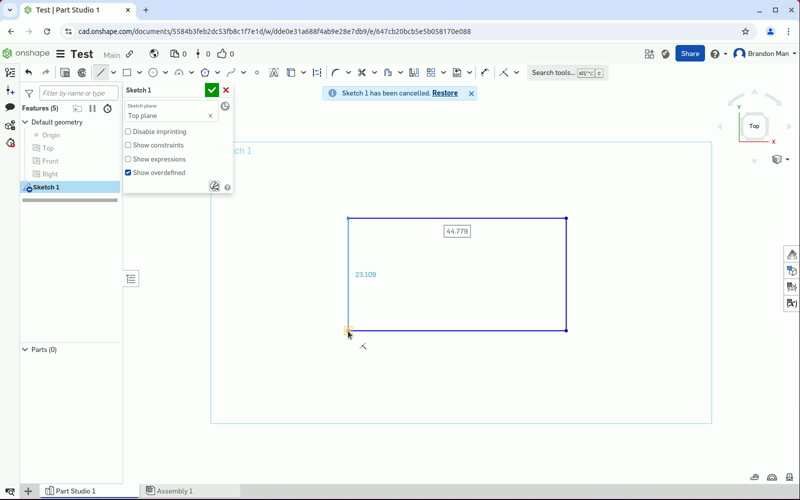
mouse_move(436, 277)
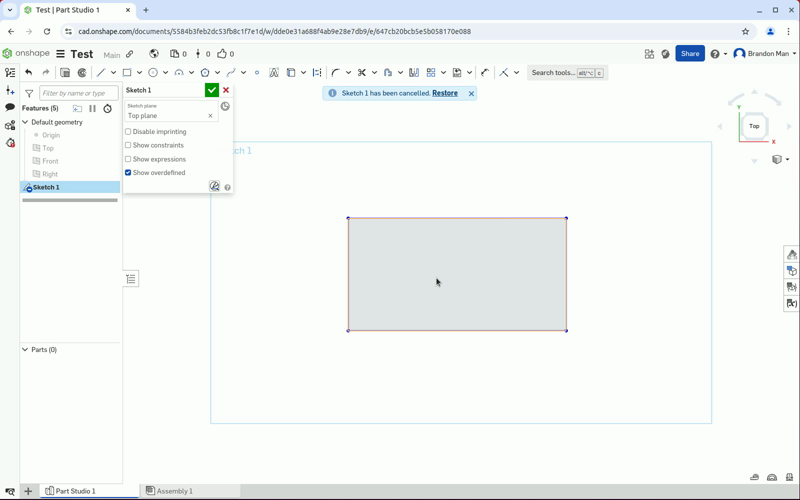
click(436, 277)
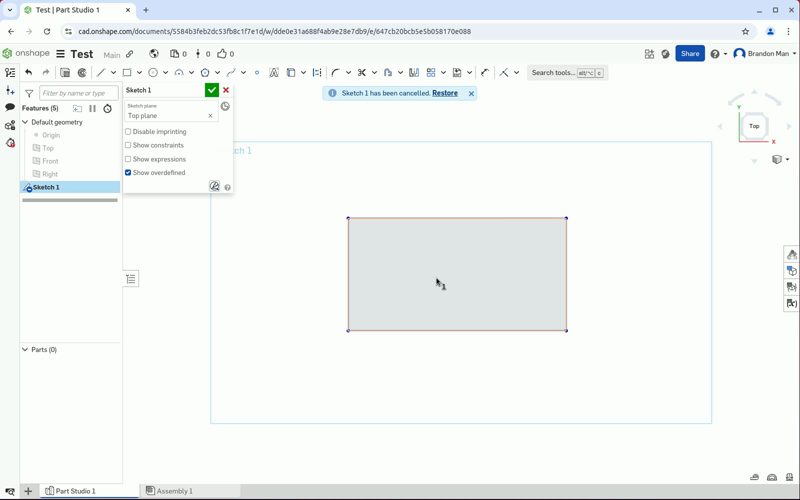
mouse_move(73, 352)
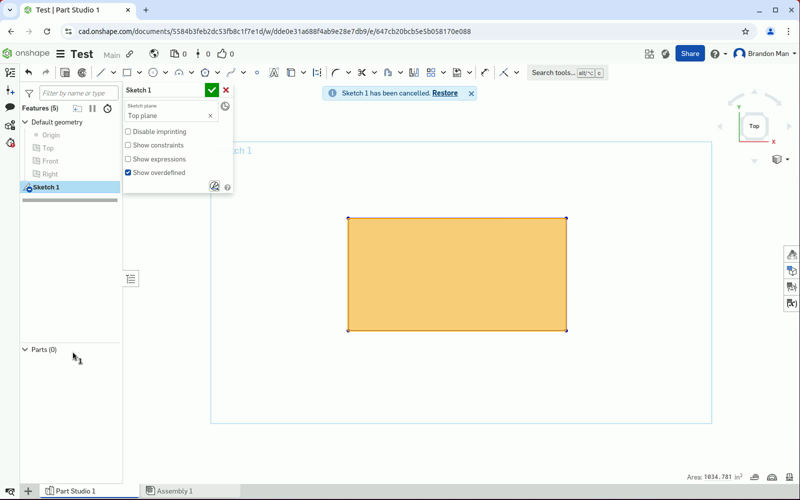
key(shift+y)
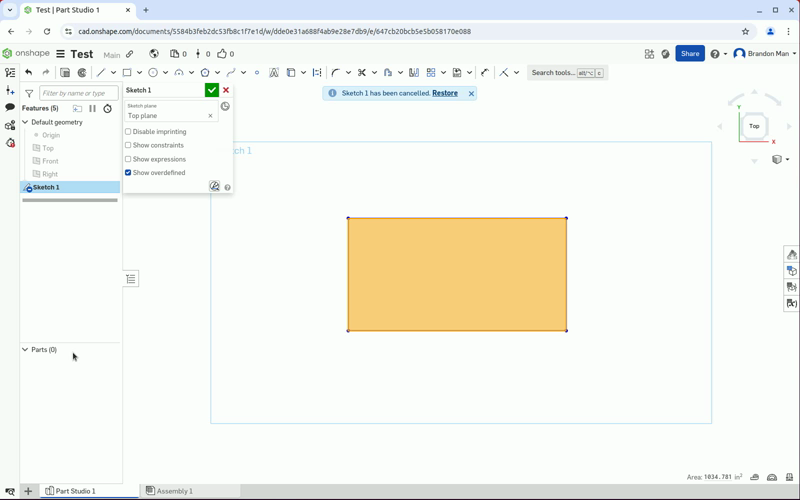
key(shift+e)
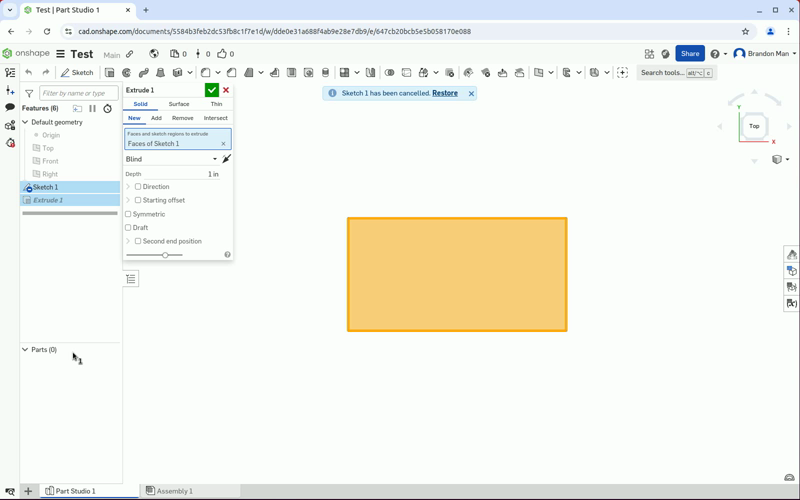
mouse_move(143, 106)
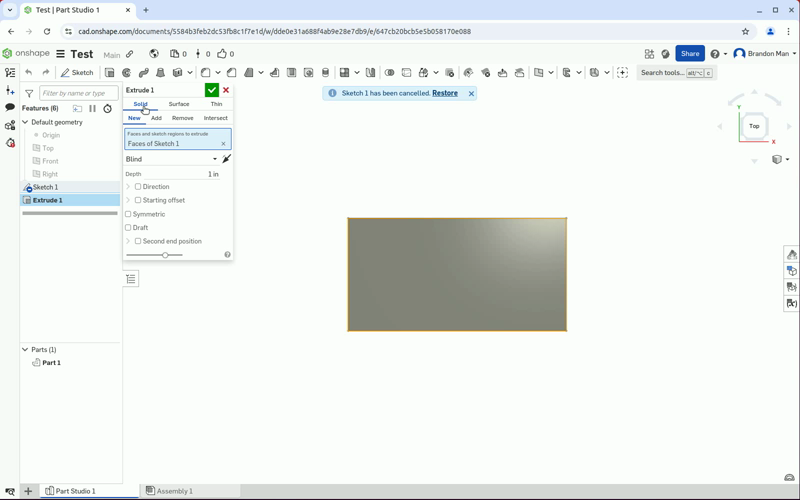
click(143, 106)
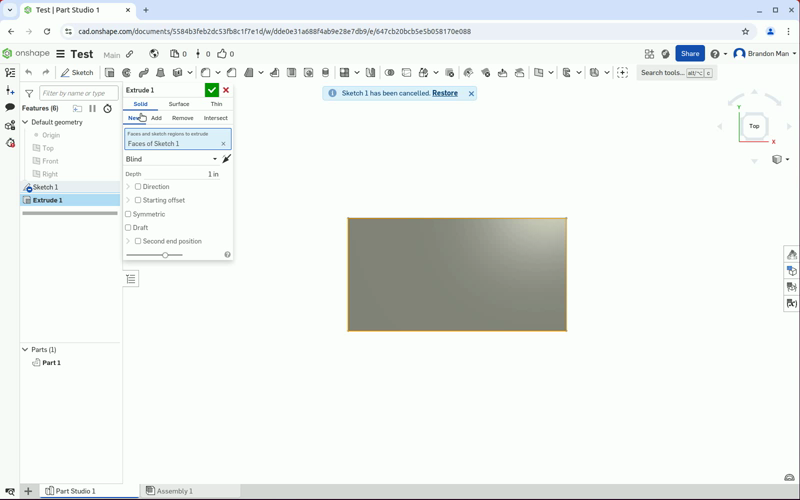
mouse_move(137, 120)
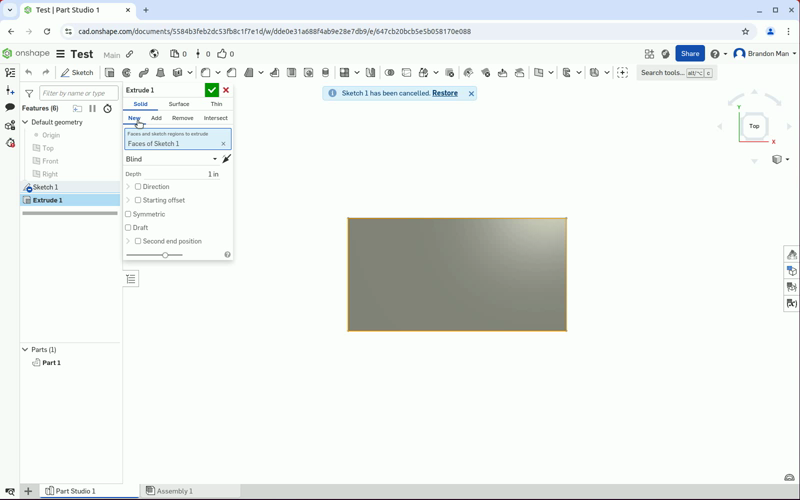
click(137, 120)
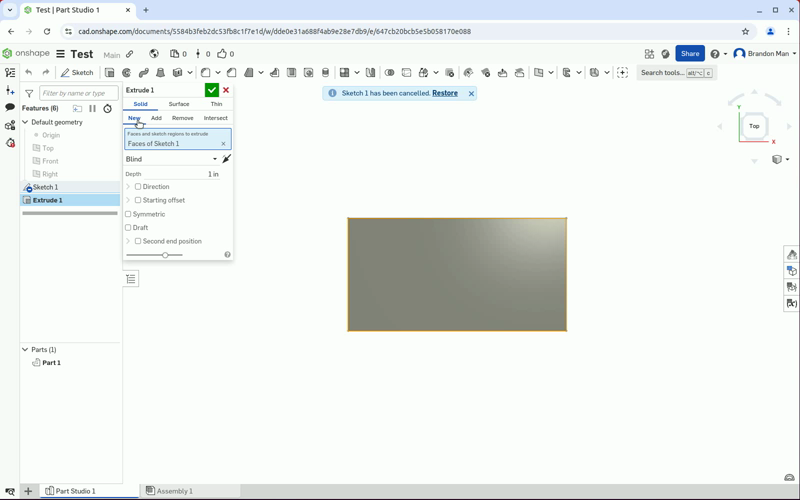
key(tab, 4)
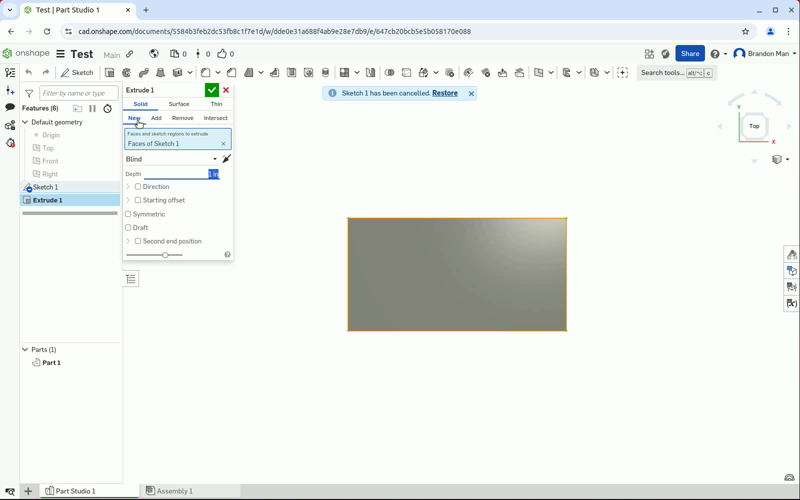
text(0.241)
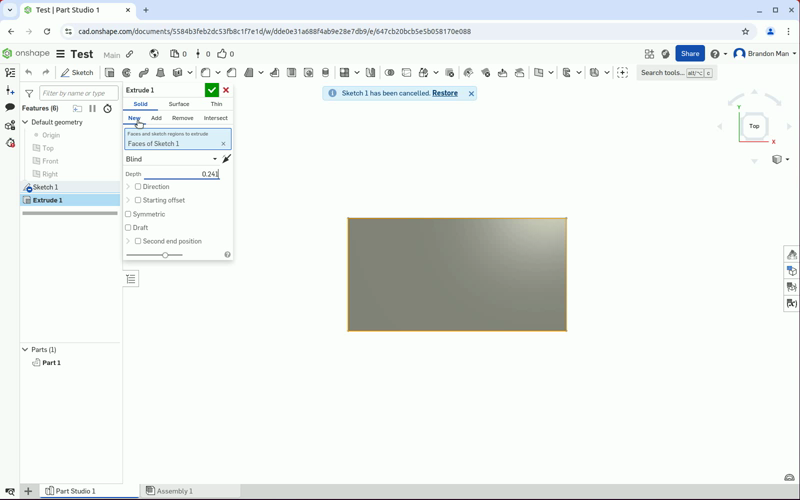
key(enter)
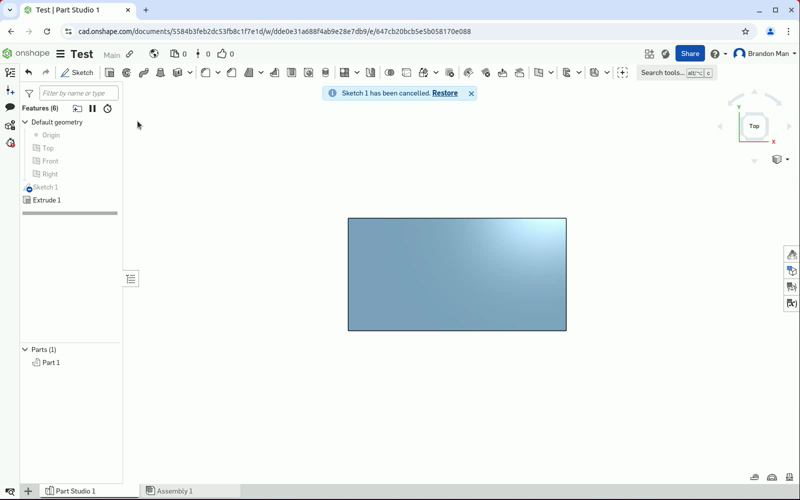
key(shift+h)
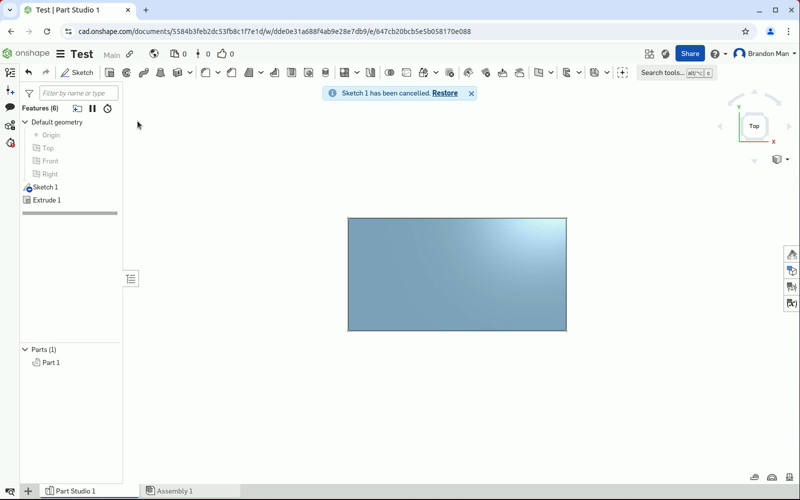
key(shift+h)
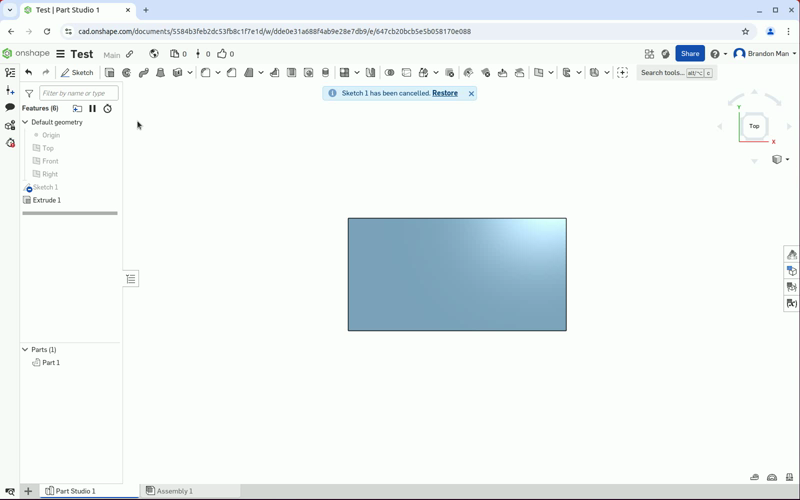
mouse_move(73, 189)
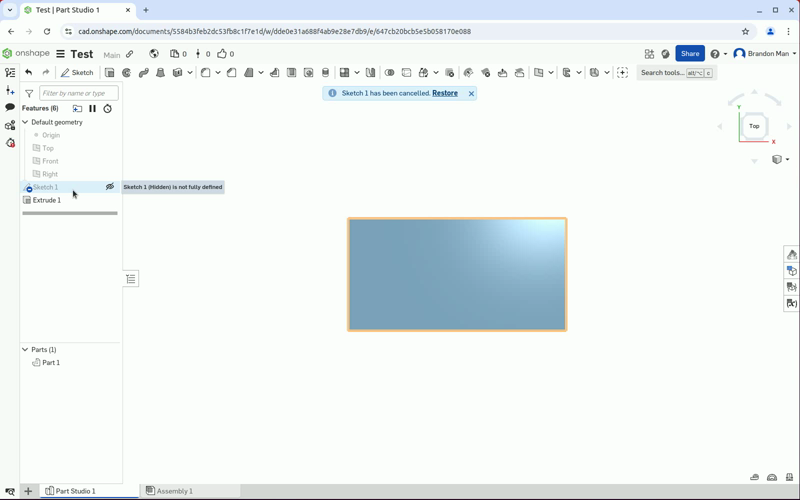
click(73, 189)
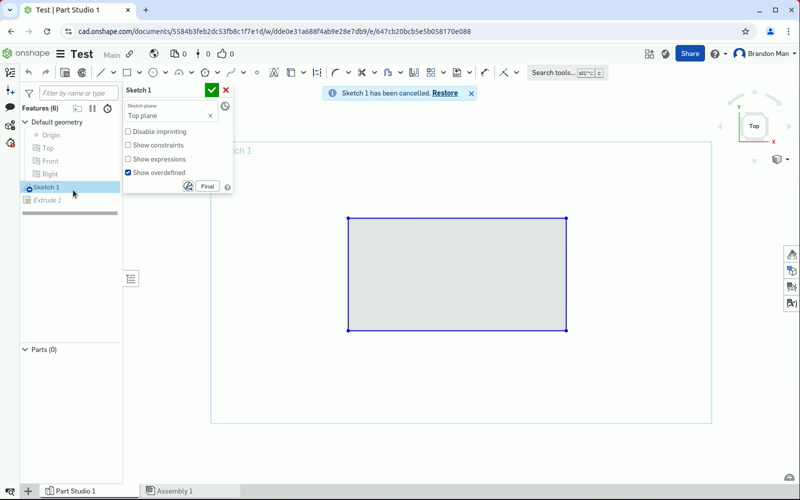
mouse_move(229, 92)
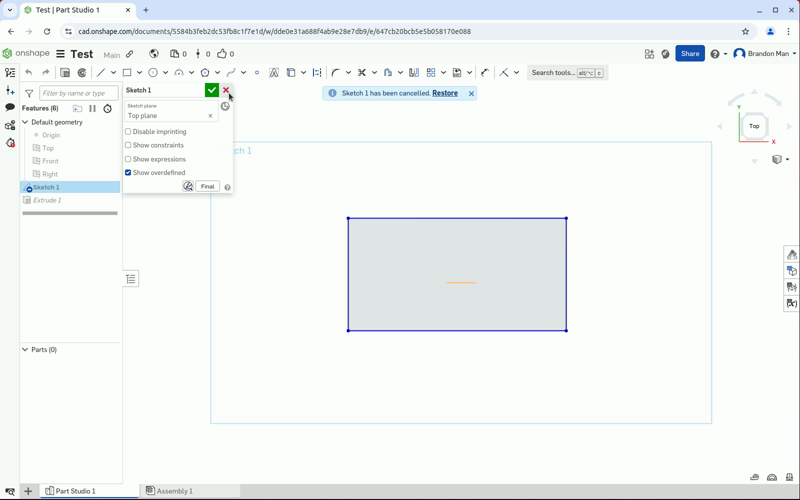
click(229, 92)
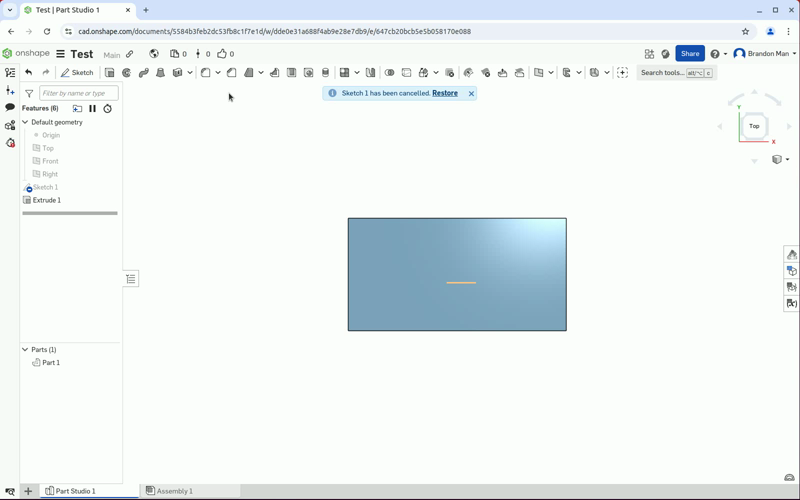
mouse_move(541, 75)
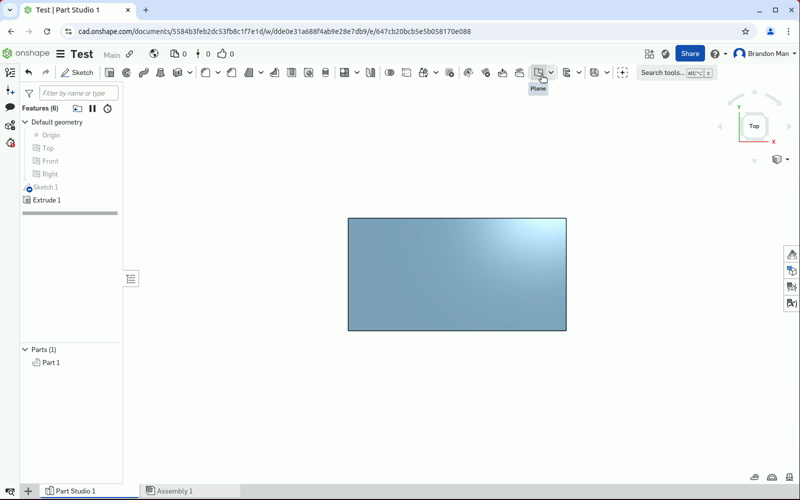
click(541, 75)
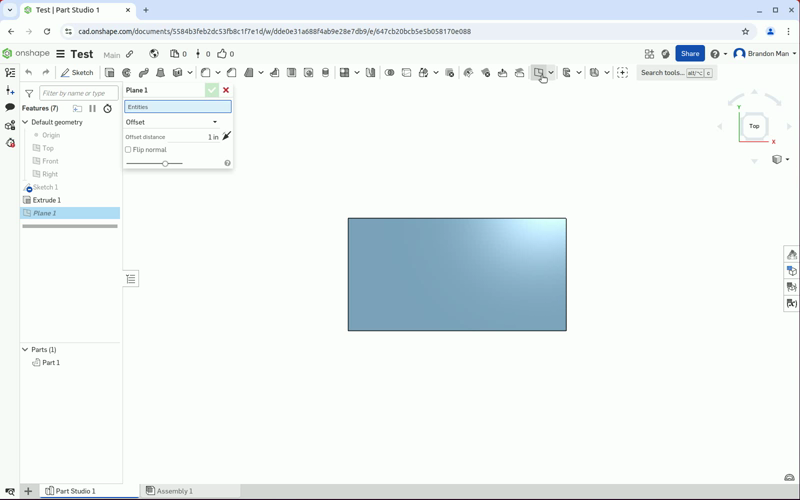
mouse_move(73, 150)
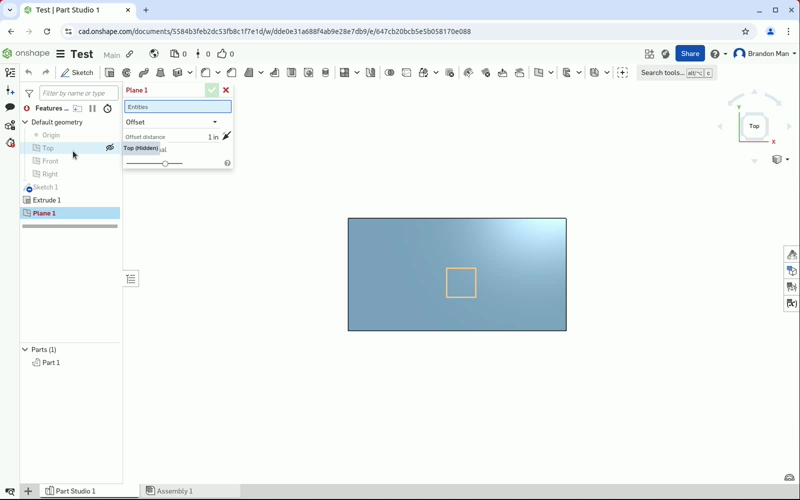
click(73, 150)
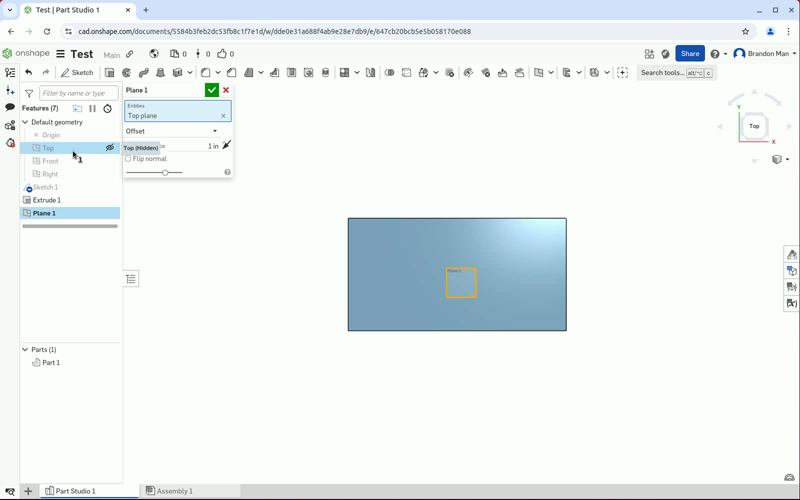
key(tab, 2)
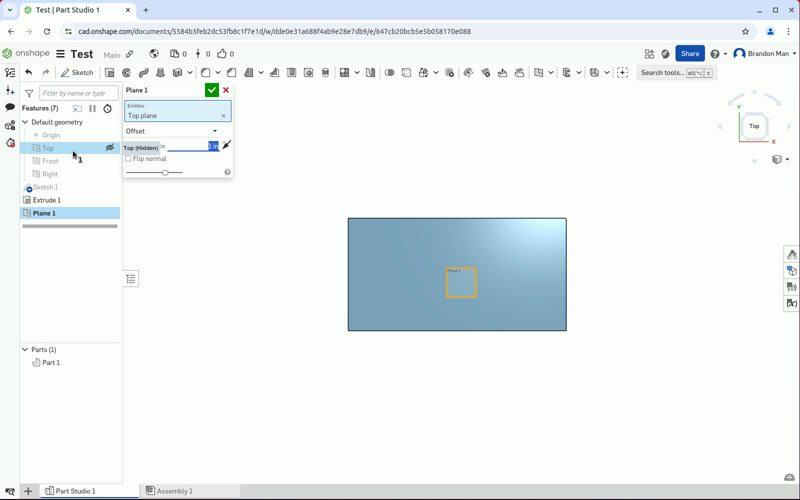
text(0.246)
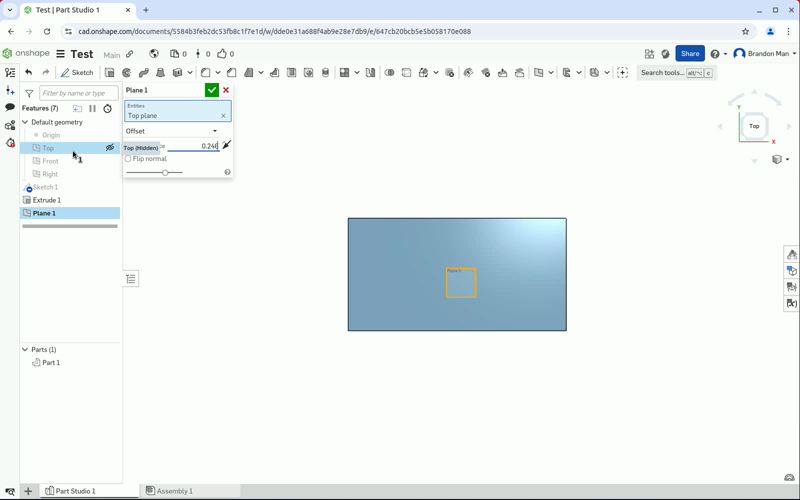
key(enter, 2)
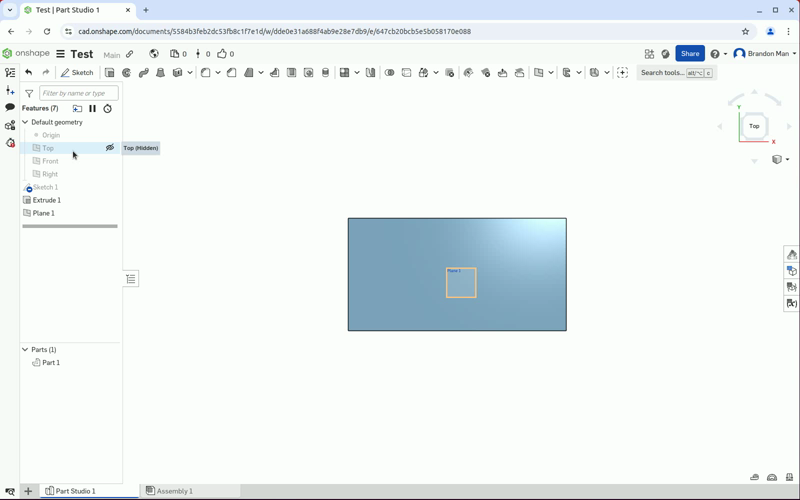
key(shift+s)
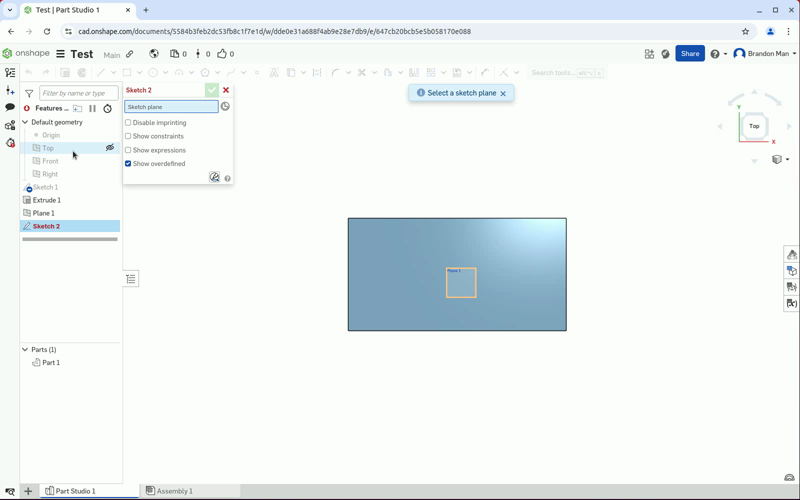
mouse_move(73, 215)
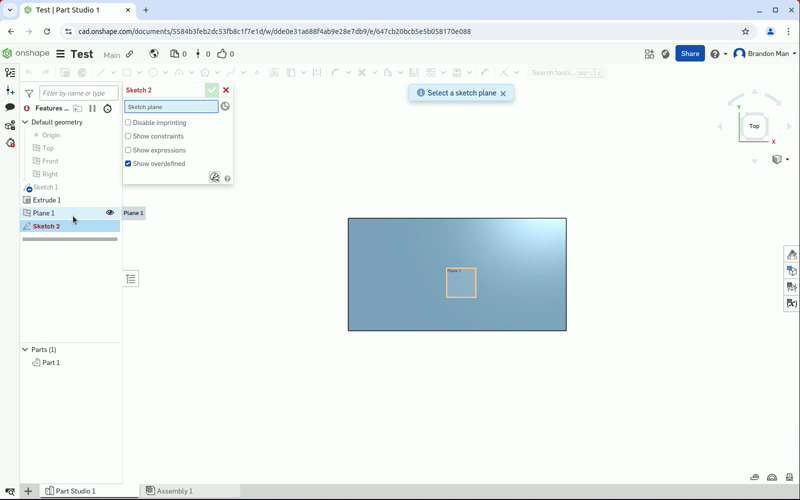
click(73, 215)
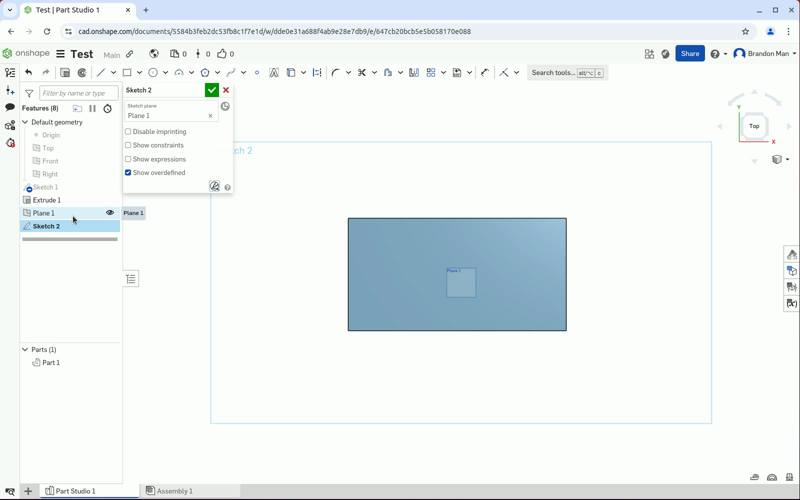
mouse_move(73, 352)
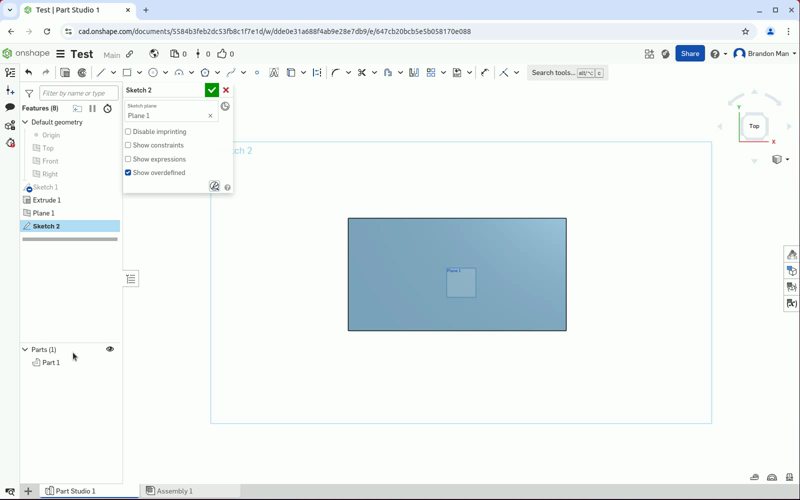
key(y)
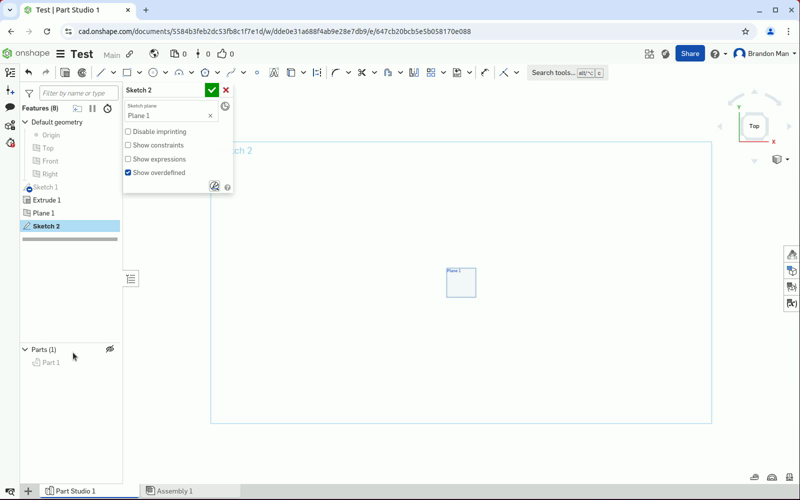
key(l)
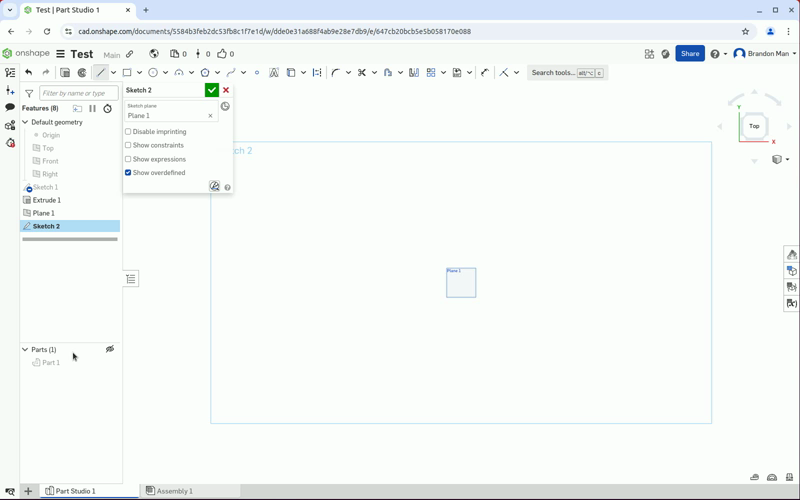
key_down(shift)
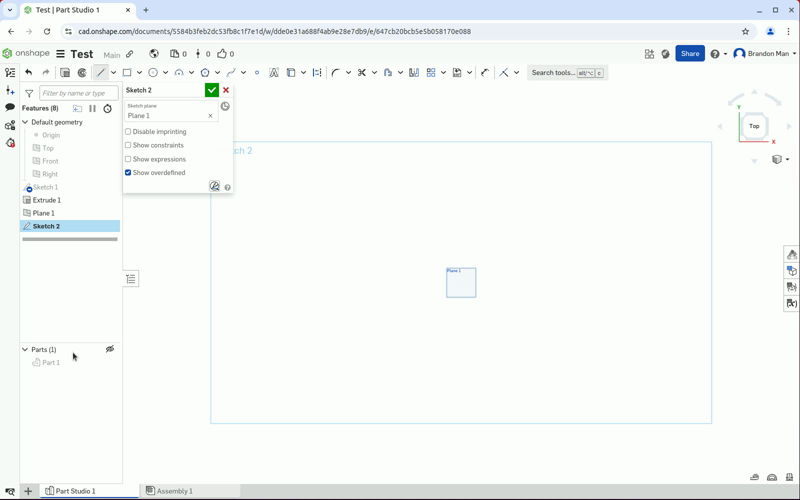
mouse_move(349, 329)
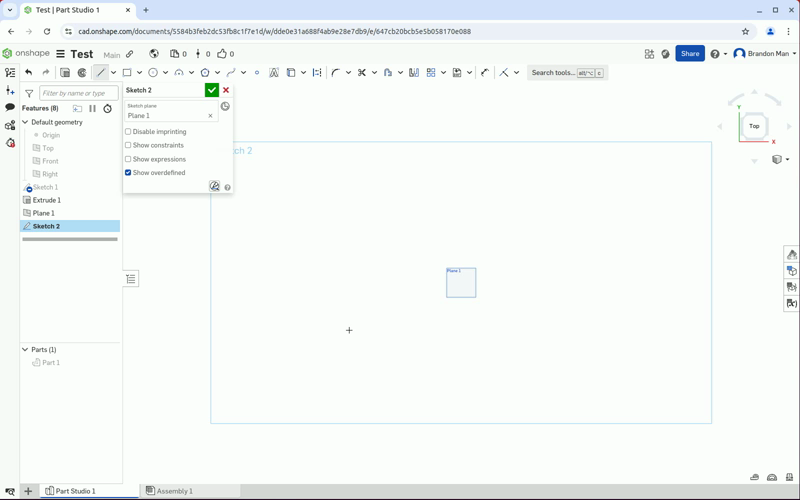
click(349, 329)
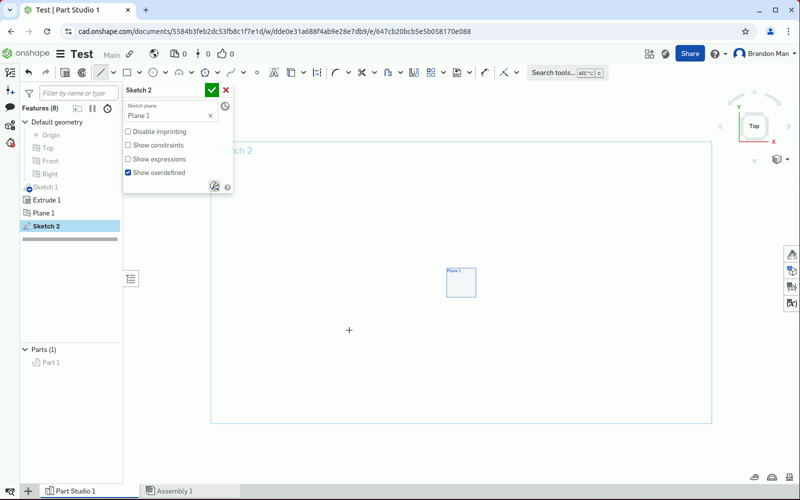
key_up(shift)
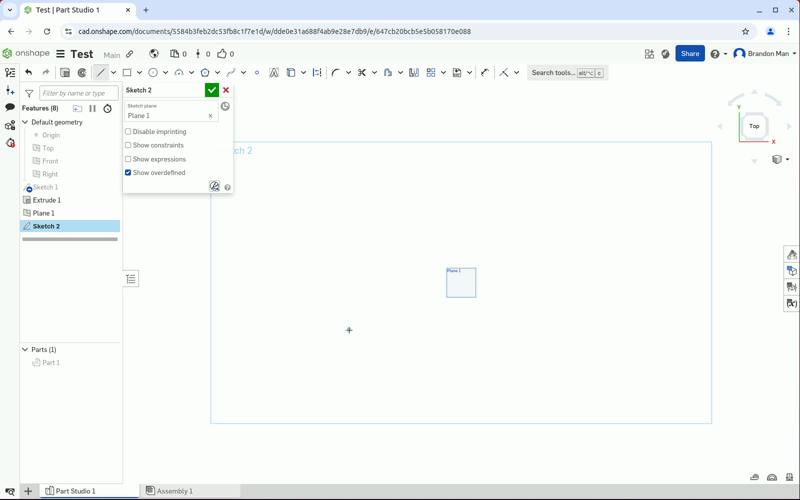
key_down(shift)
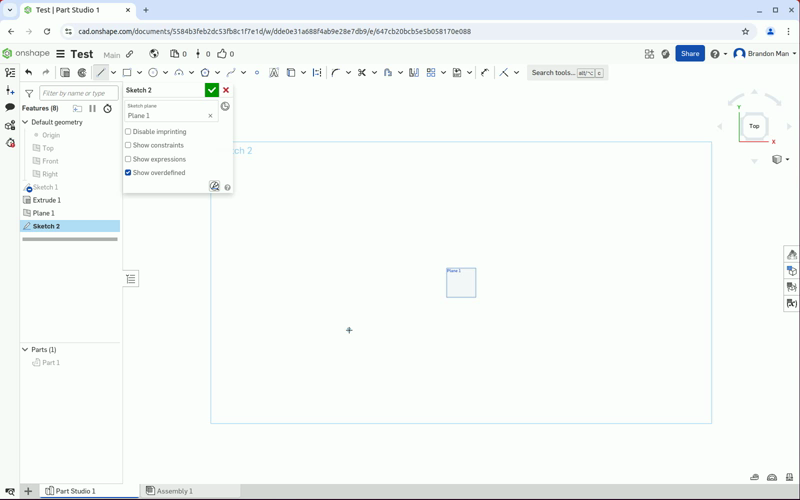
mouse_move(564, 329)
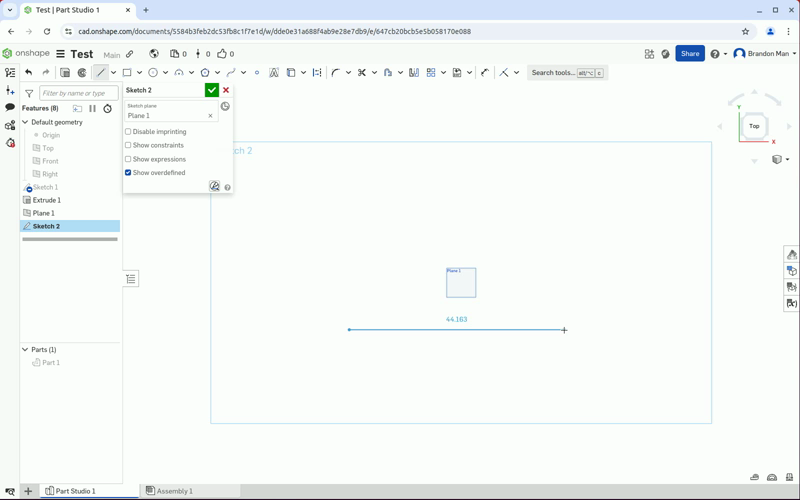
click(564, 329)
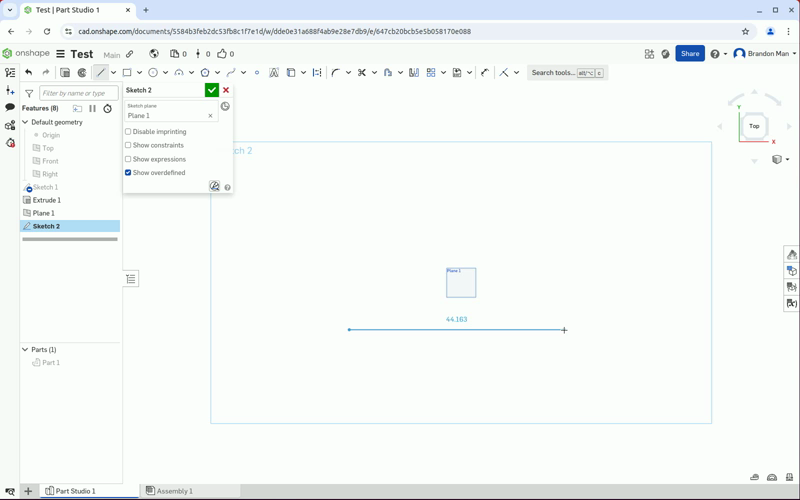
key_up(shift)
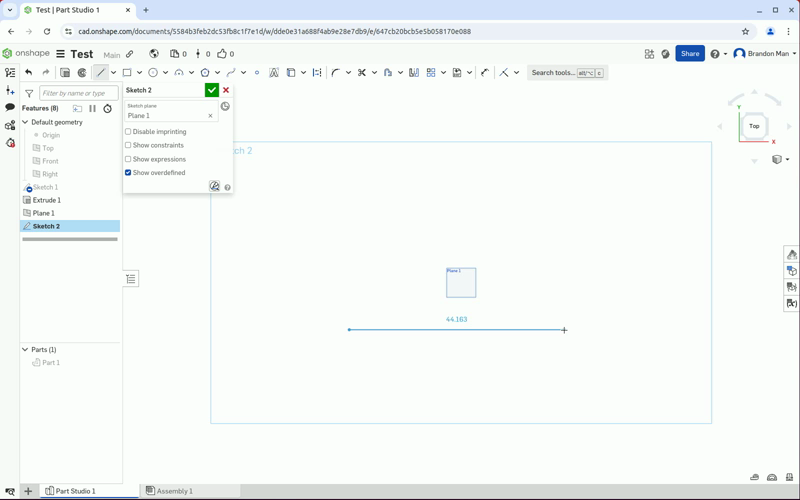
key_down(shift)
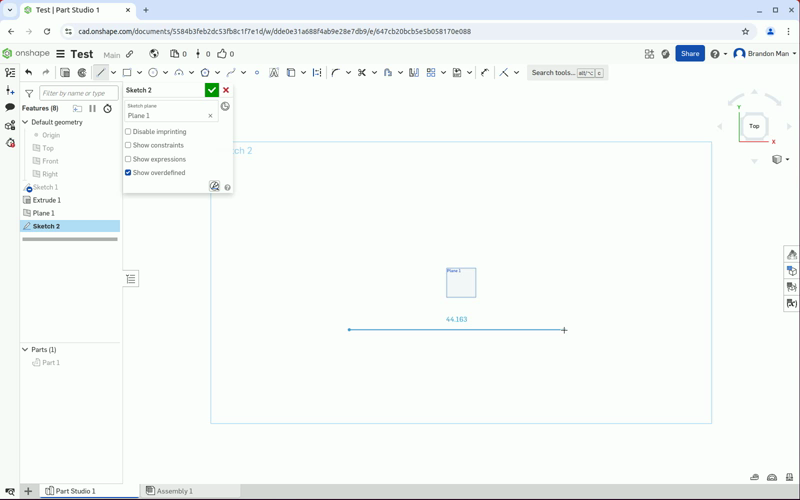
mouse_move(564, 219)
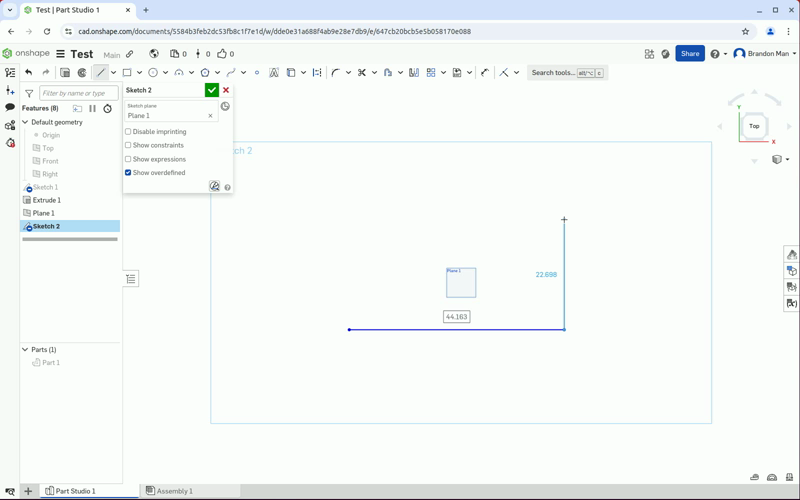
click(564, 219)
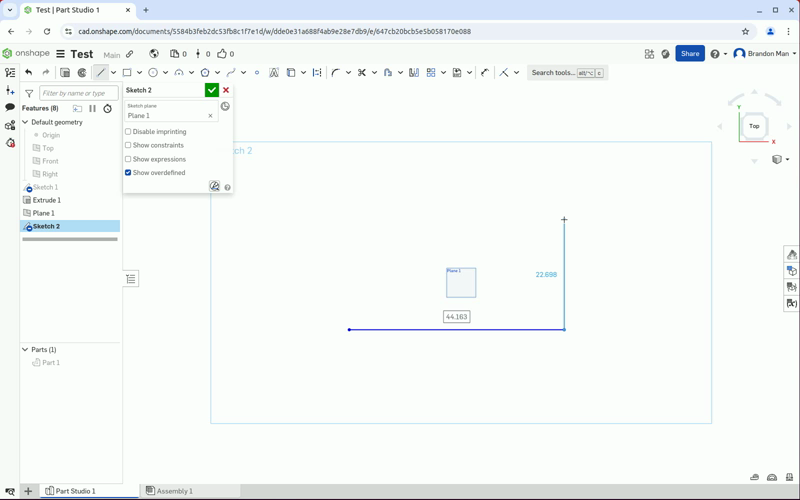
key_up(shift)
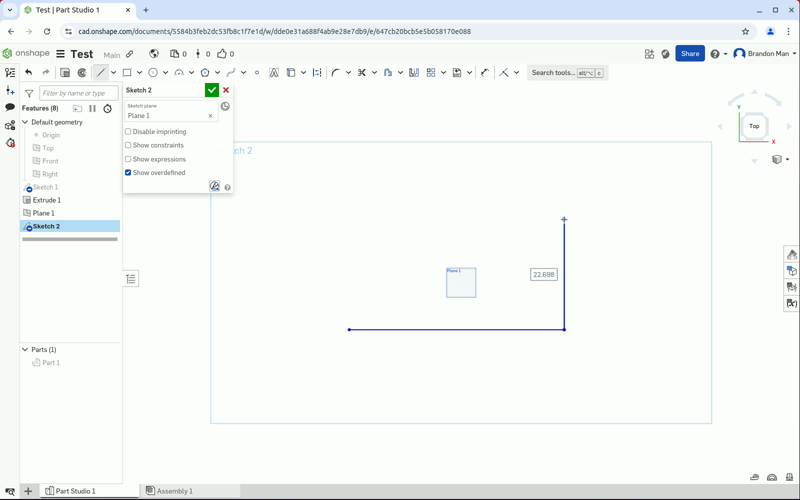
key_down(shift)
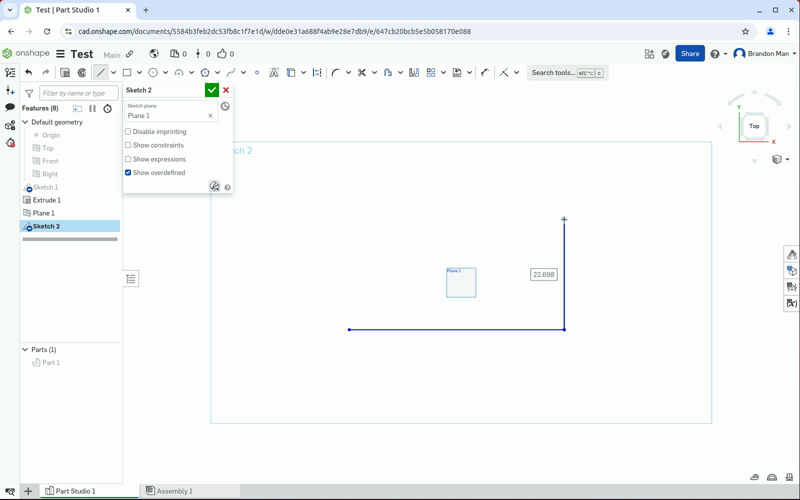
mouse_move(349, 219)
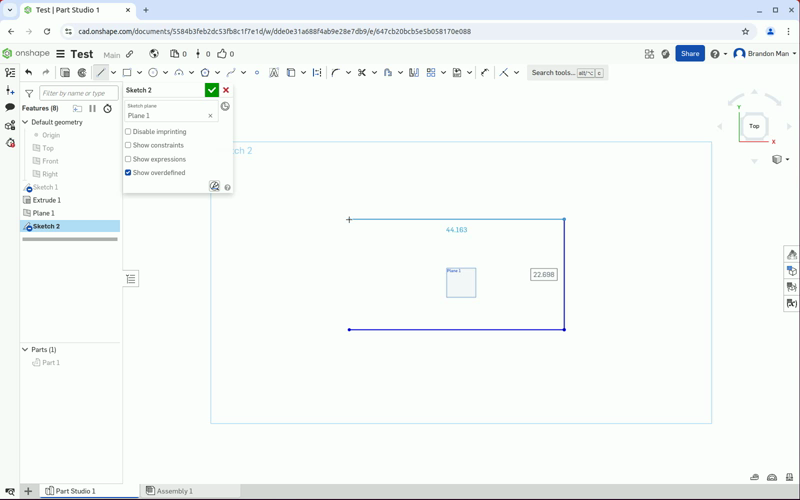
click(349, 219)
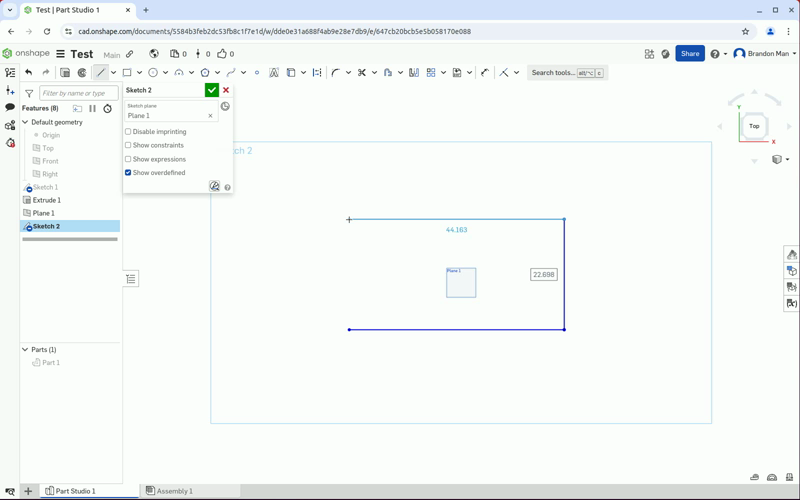
key_up(shift)
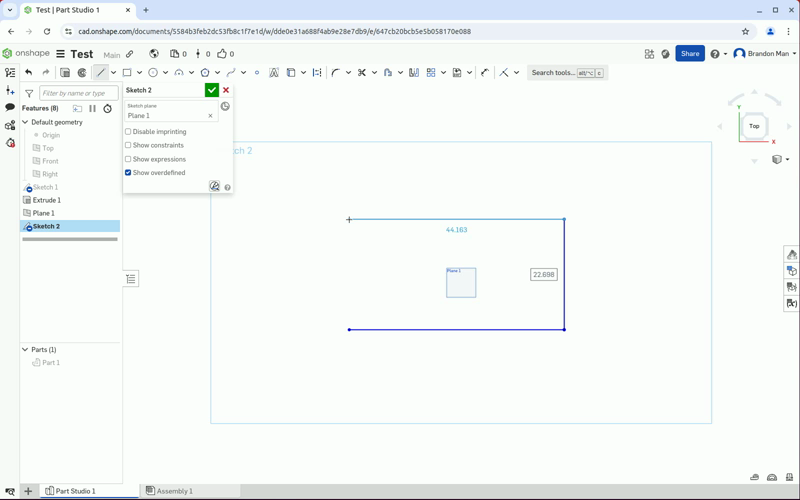
key_down(shift)
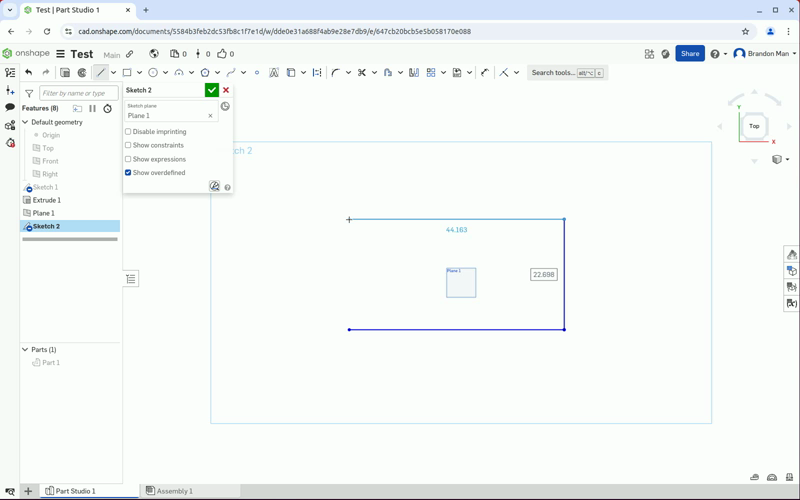
mouse_move(349, 329)
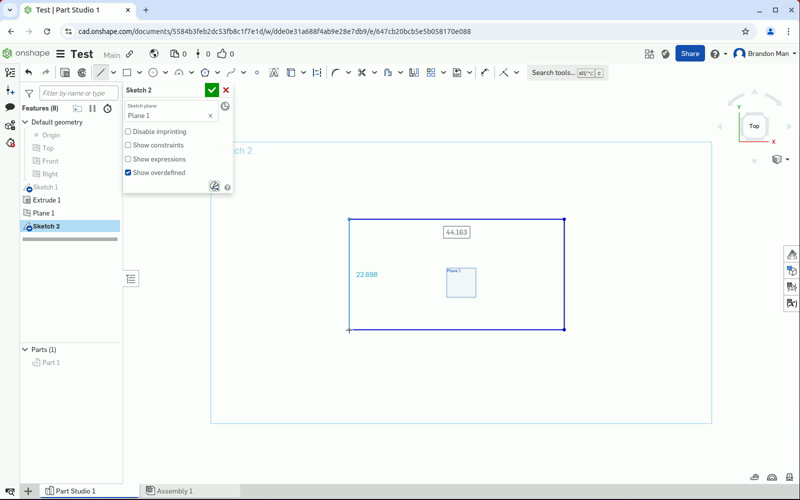
key_up(shift)
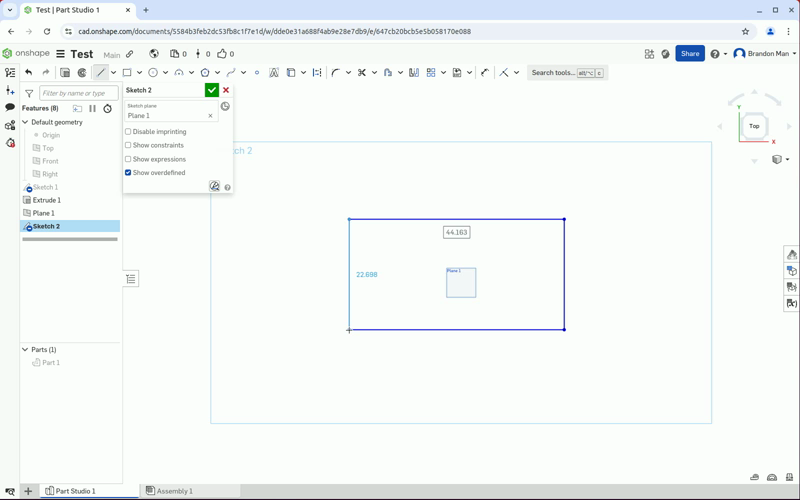
click(349, 329)
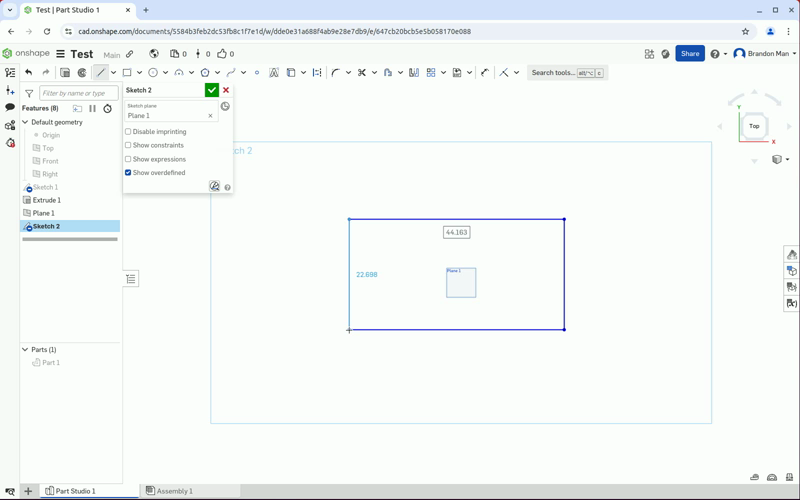
key(esc)
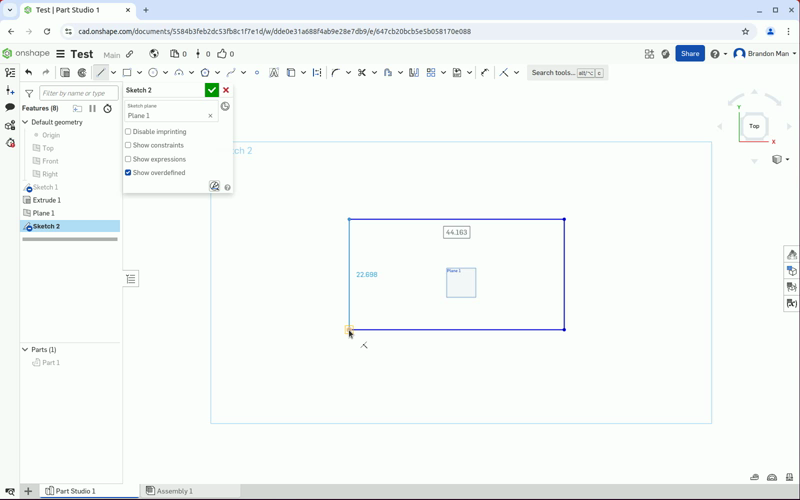
key(l)
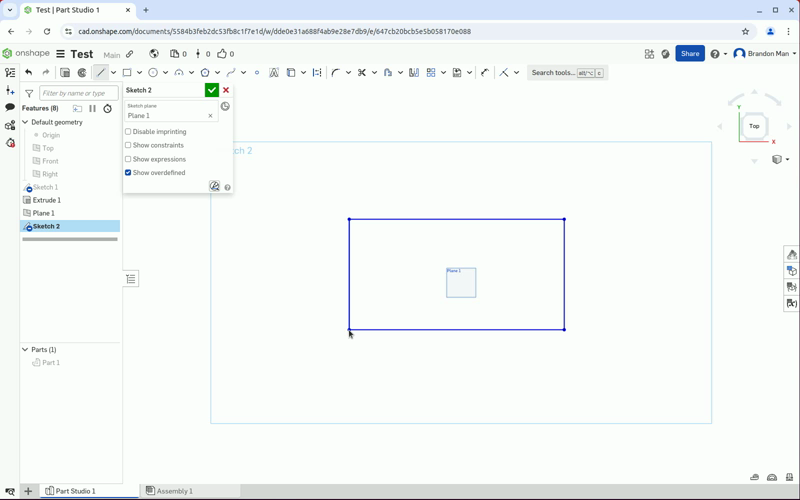
key_down(shift)
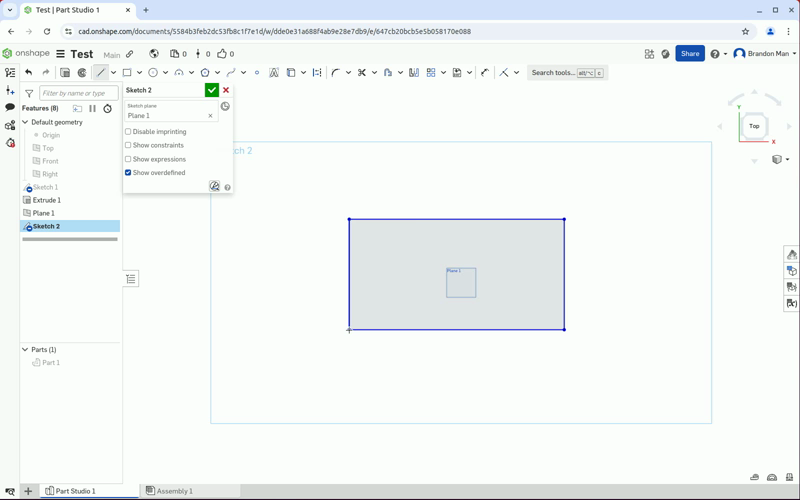
mouse_move(351, 327)
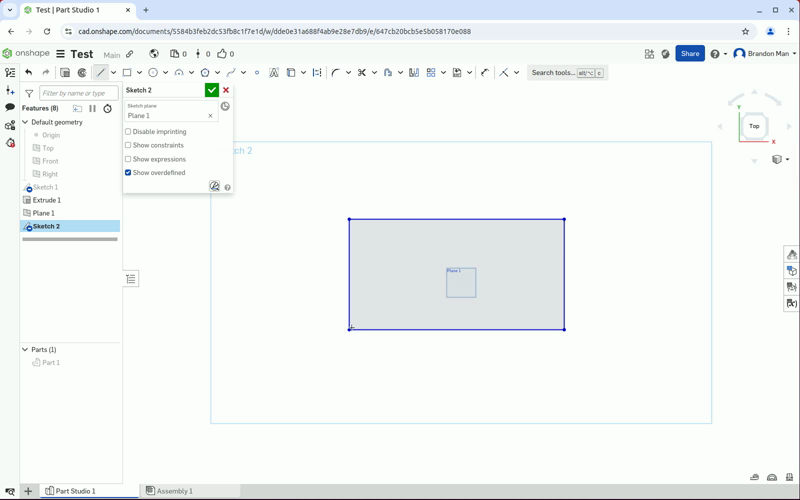
scroll(6)
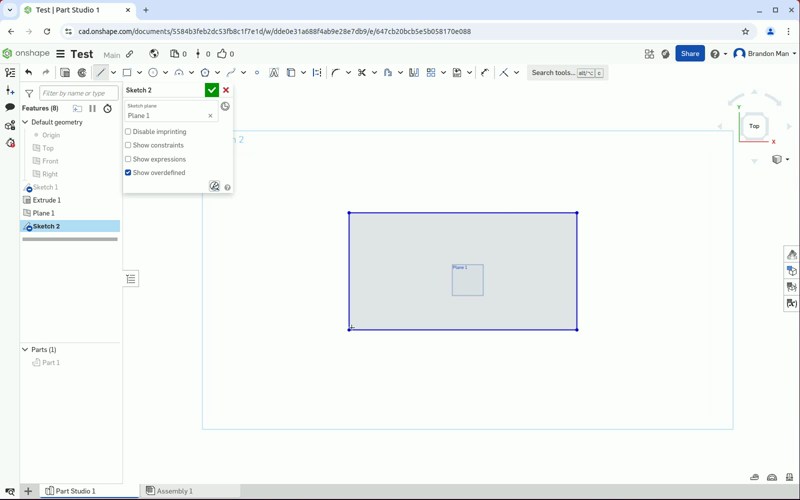
scroll(6)
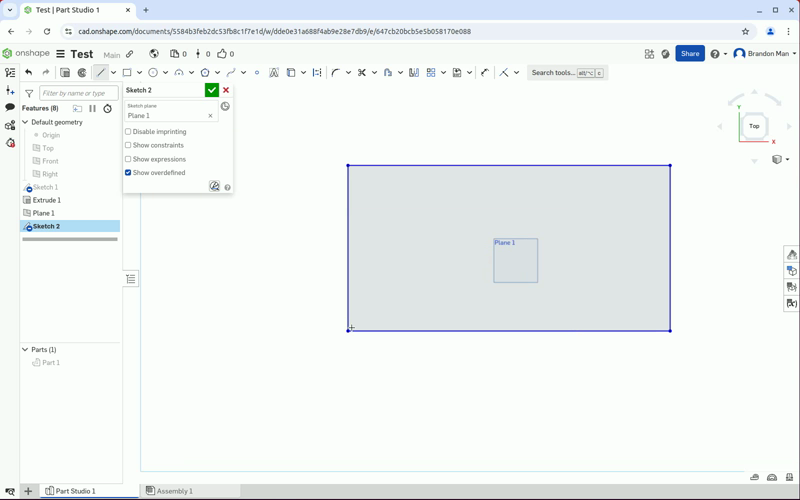
scroll(6)
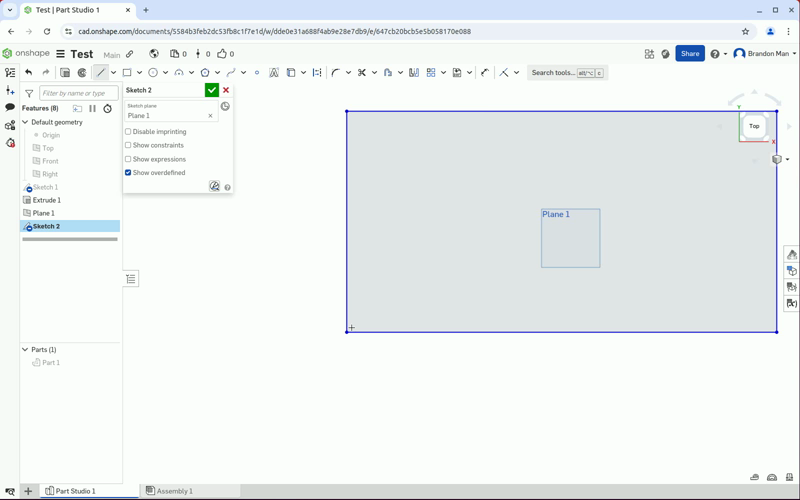
scroll(6)
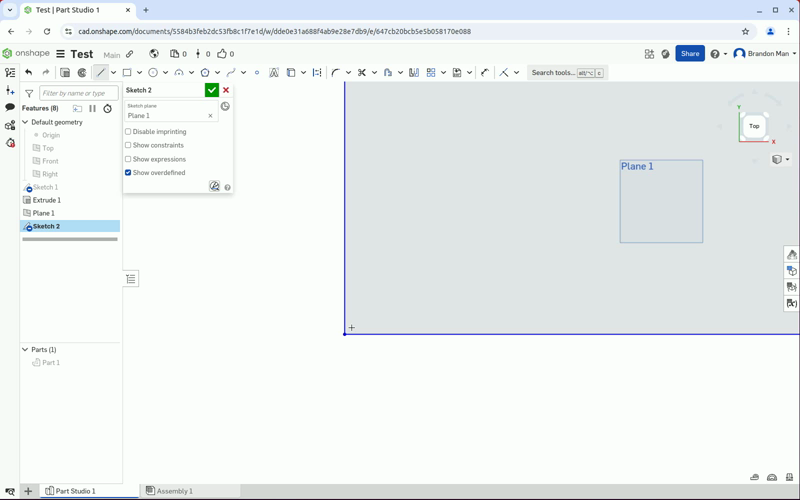
scroll(6)
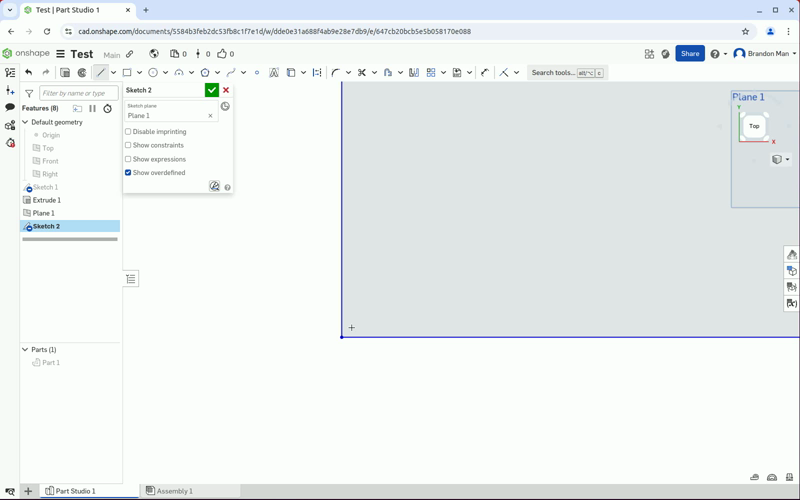
scroll(6)
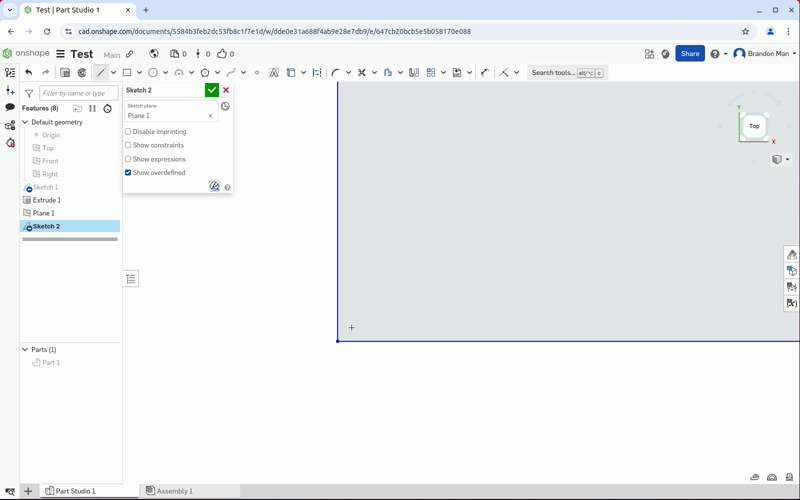
scroll(6)
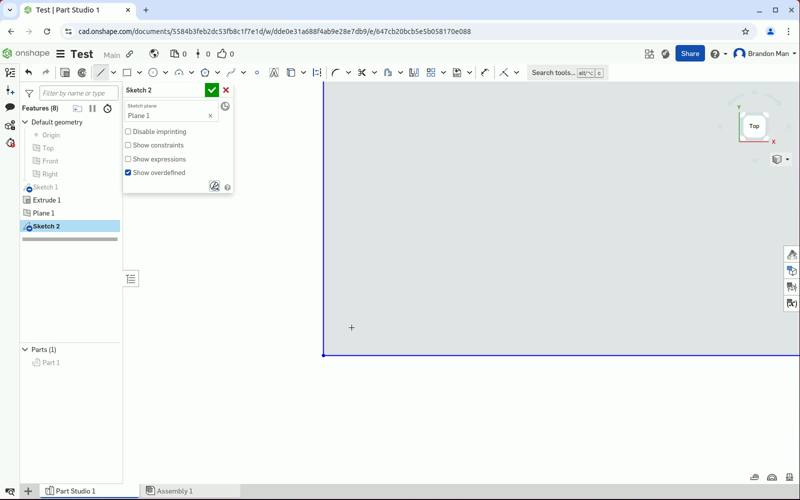
click(351, 327)
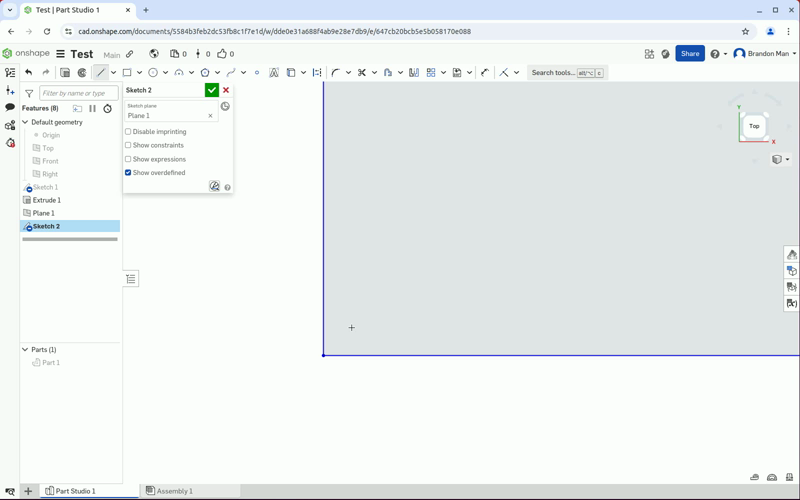
scroll(-6)
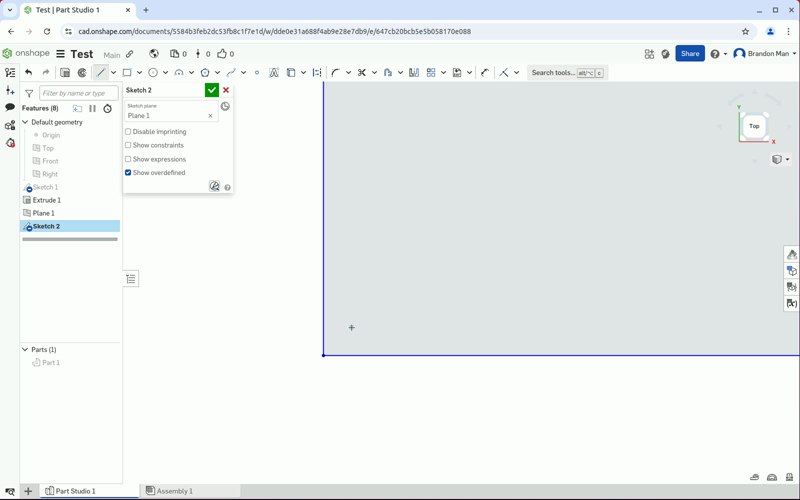
scroll(-6)
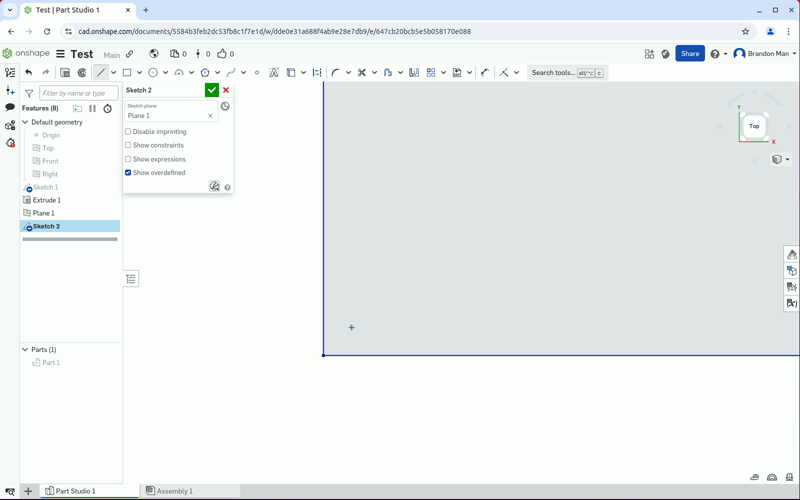
scroll(-6)
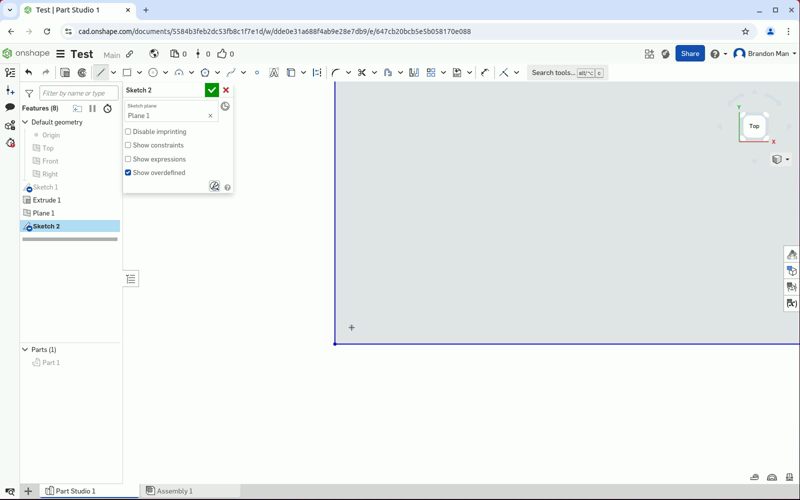
scroll(-6)
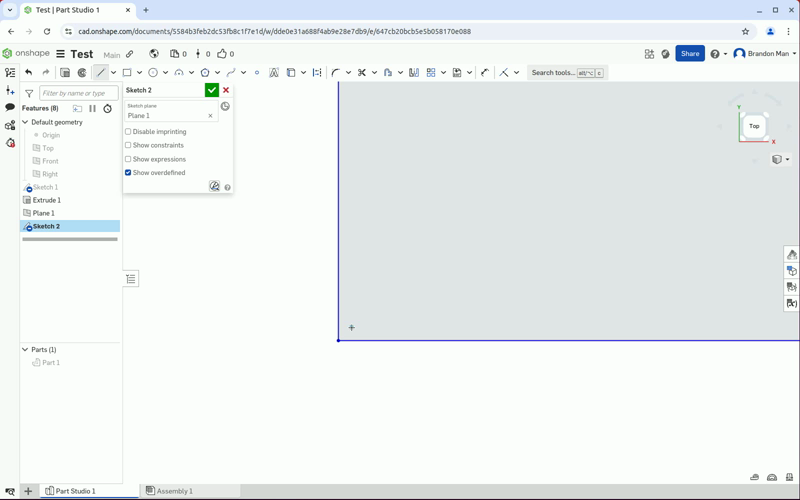
scroll(-6)
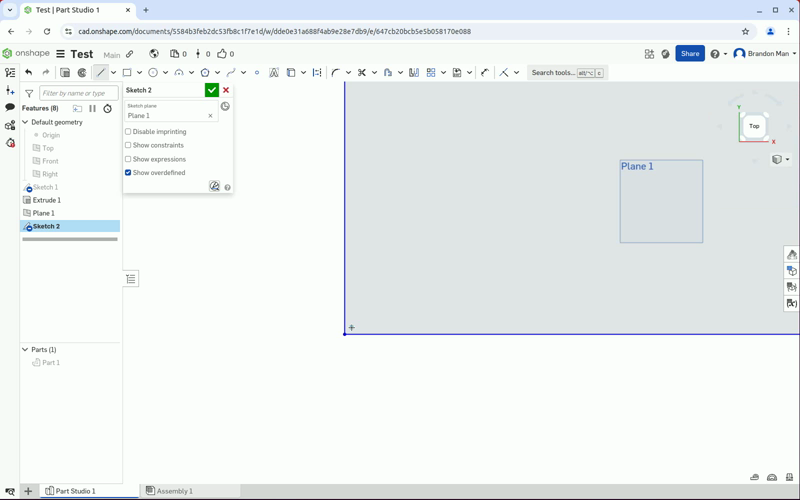
scroll(-6)
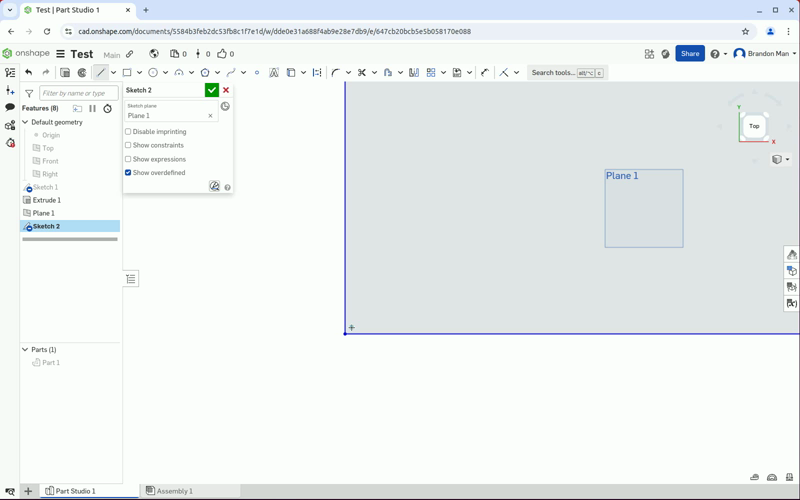
scroll(-6)
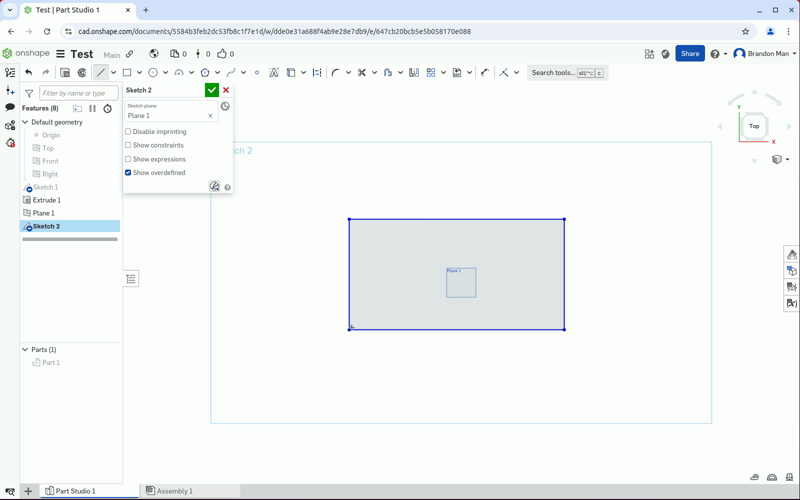
key_up(shift)
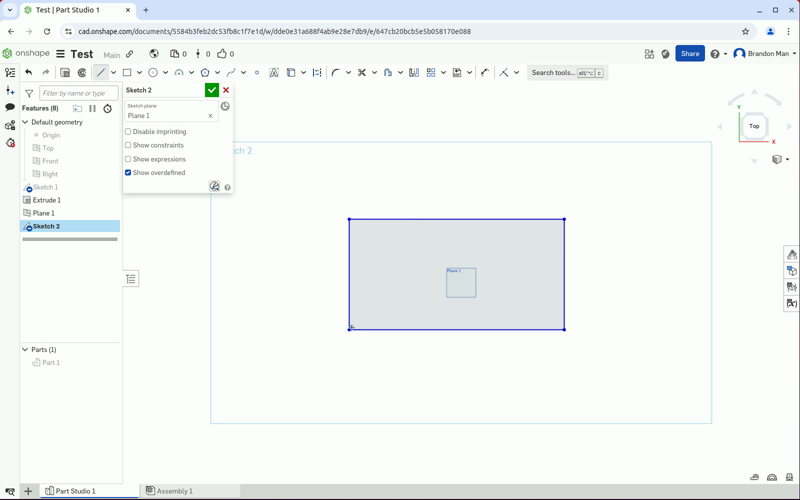
key_down(shift)
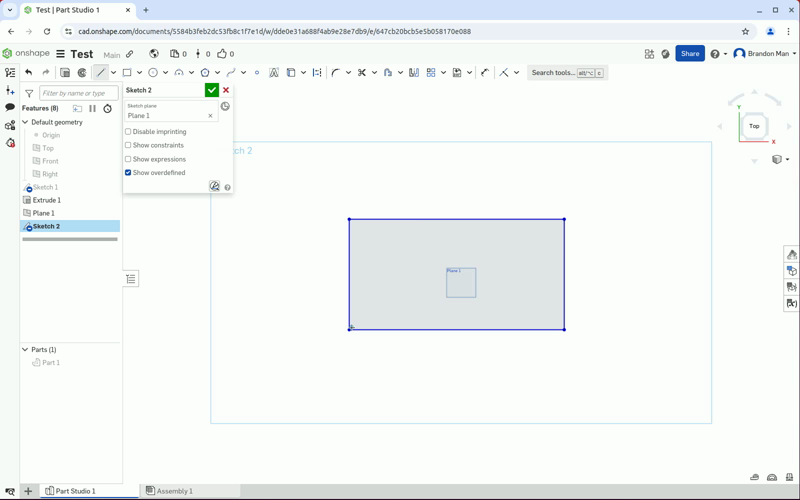
mouse_move(561, 327)
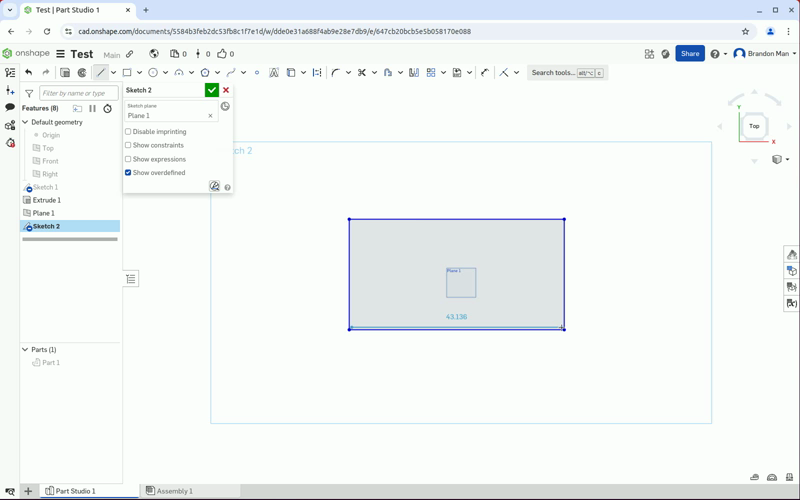
scroll(6)
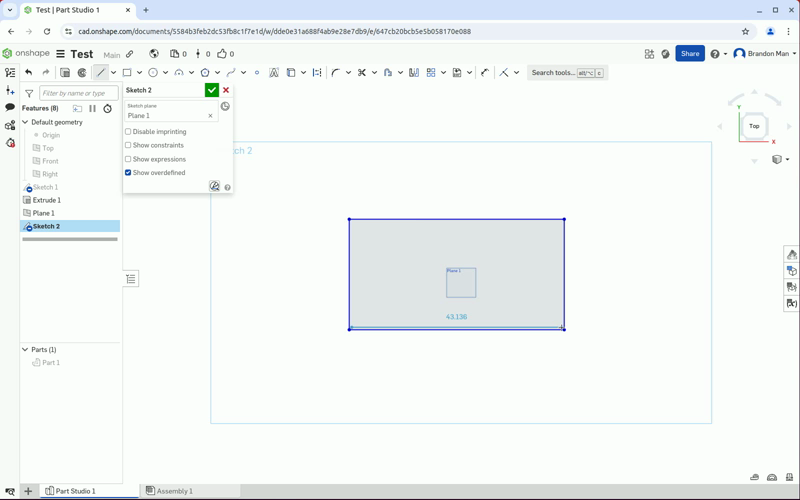
scroll(6)
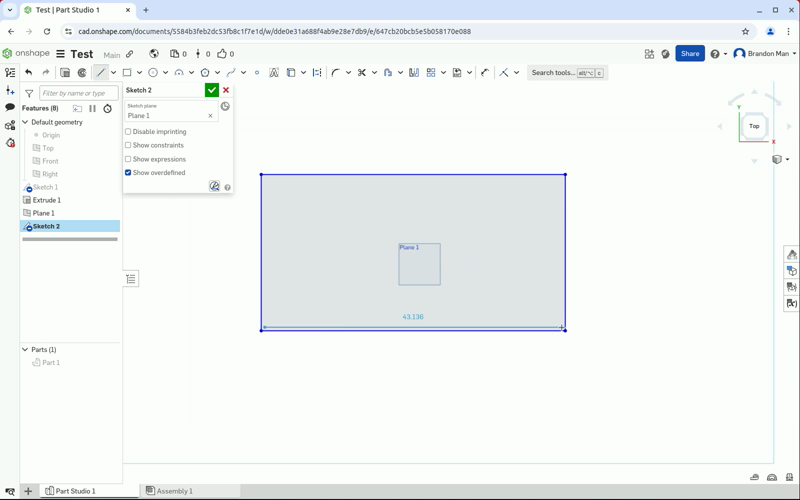
scroll(6)
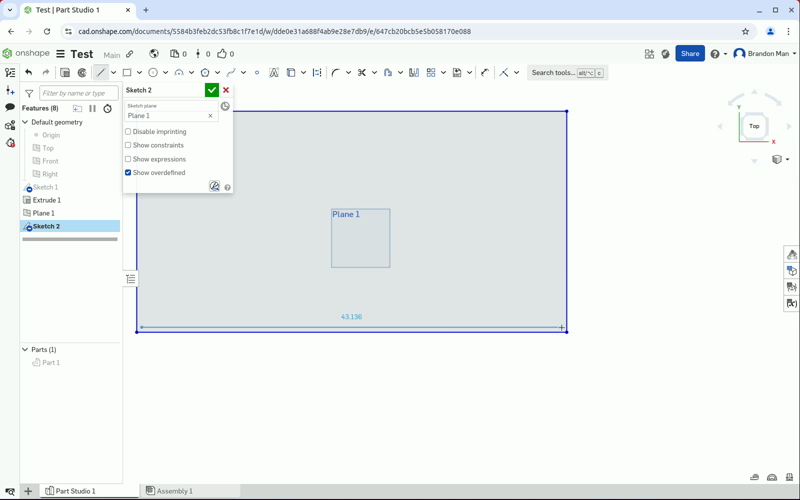
scroll(6)
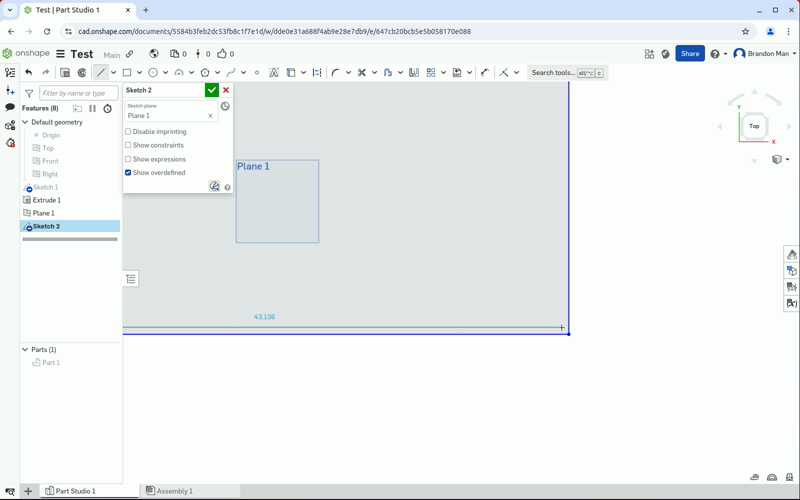
scroll(6)
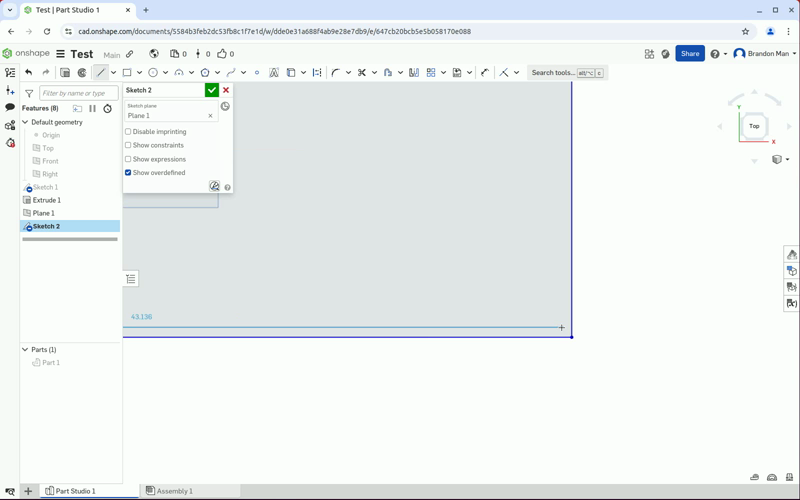
scroll(6)
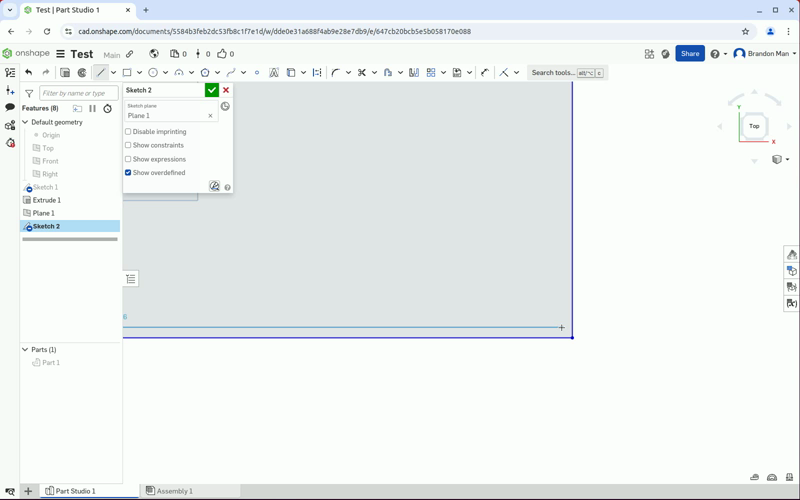
scroll(6)
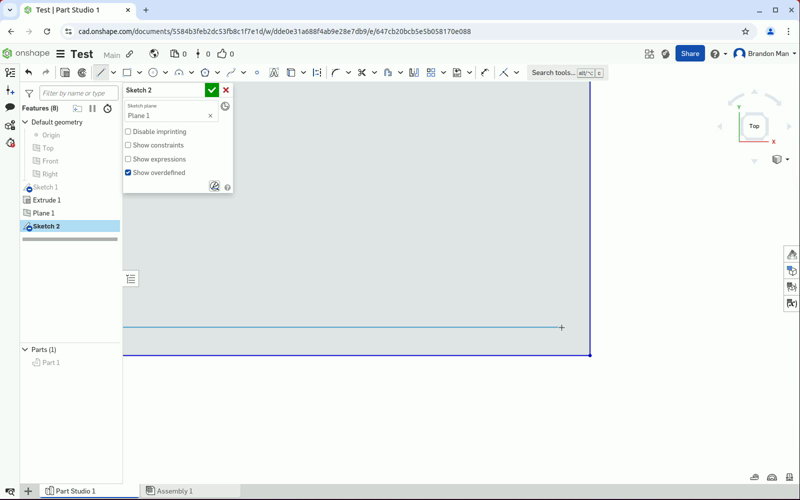
click(561, 327)
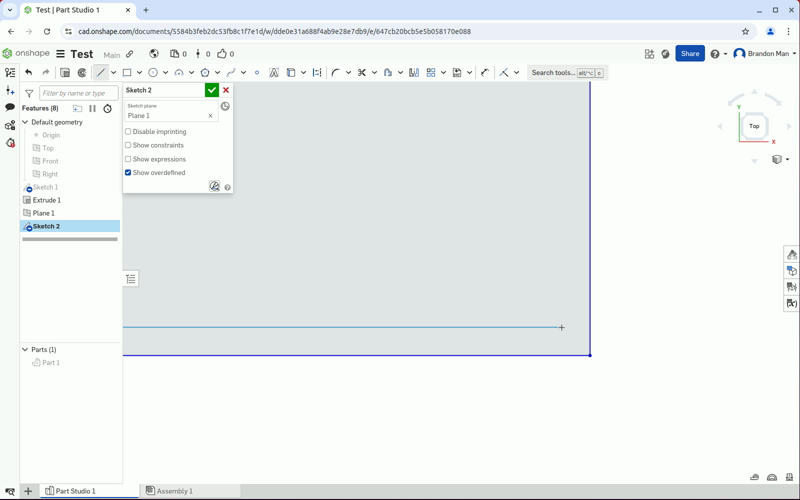
scroll(-6)
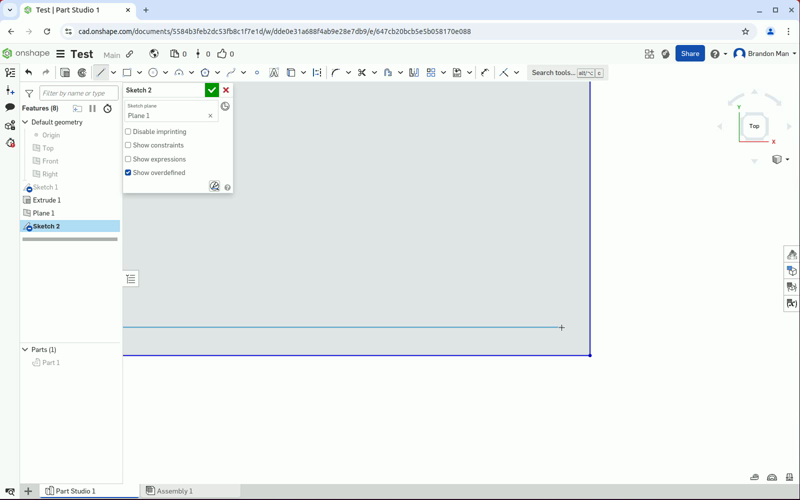
scroll(-6)
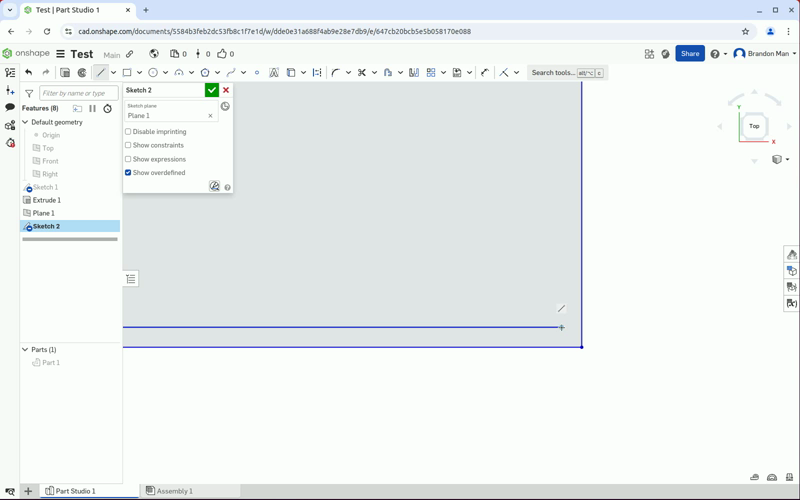
scroll(-6)
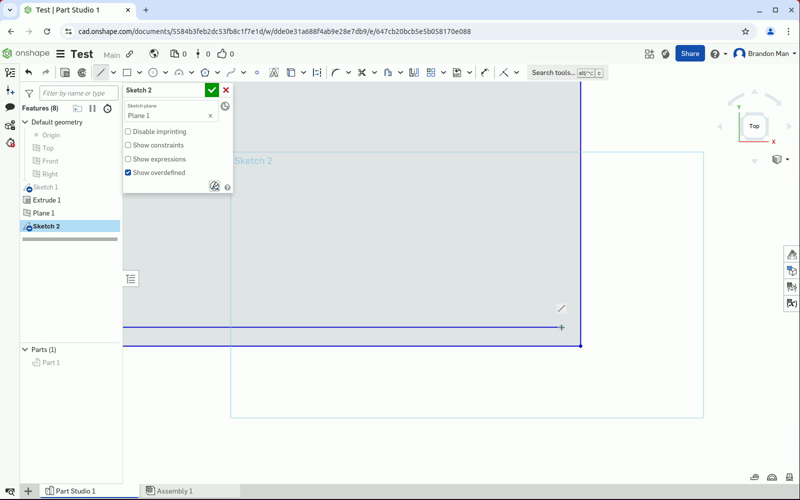
scroll(-6)
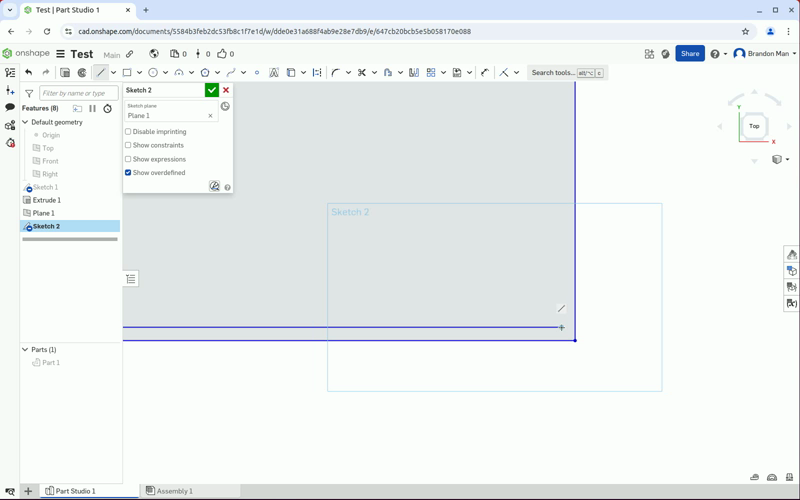
scroll(-6)
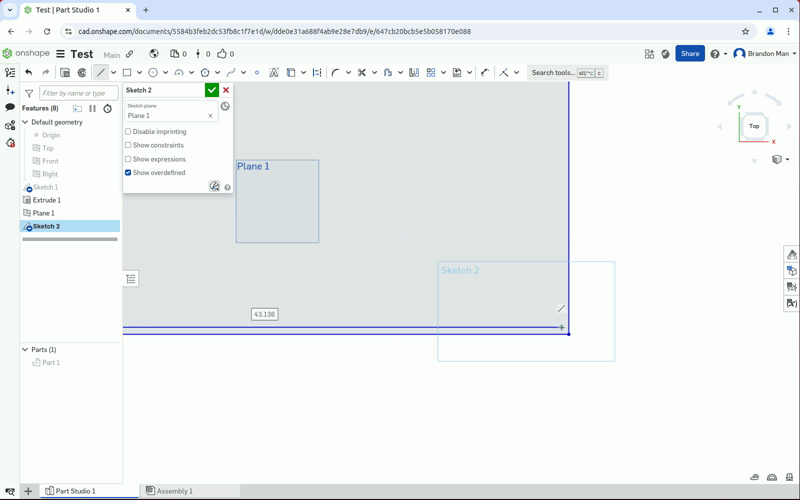
scroll(-6)
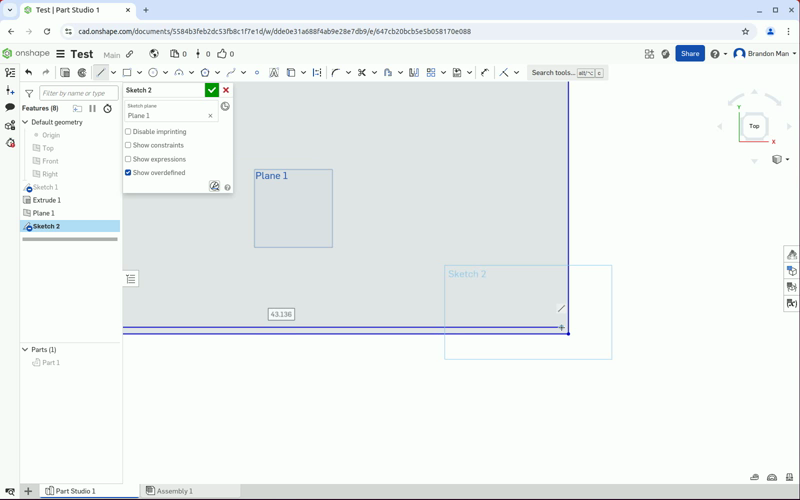
scroll(-6)
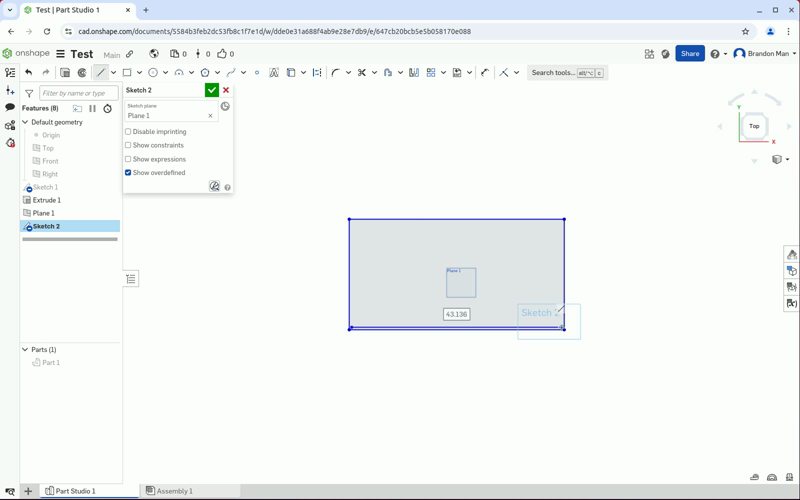
key_up(shift)
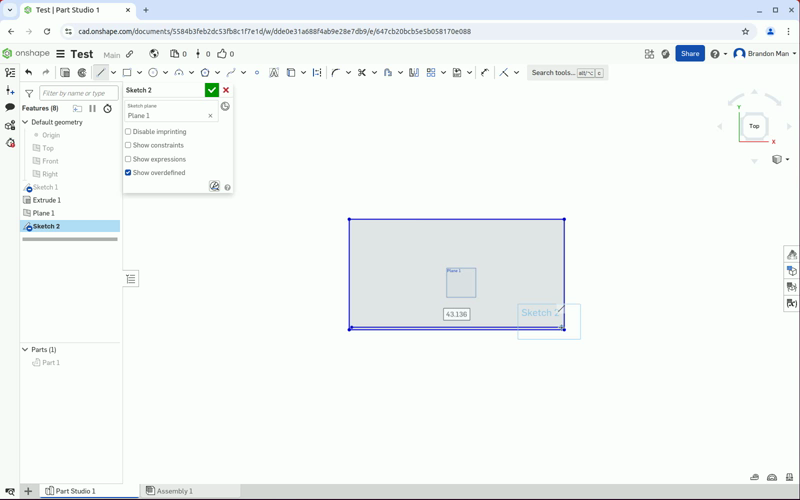
key_down(shift)
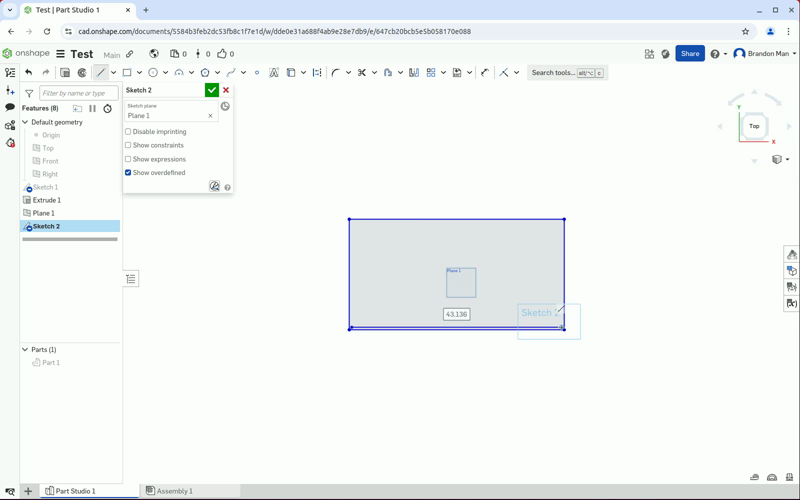
mouse_move(561, 221)
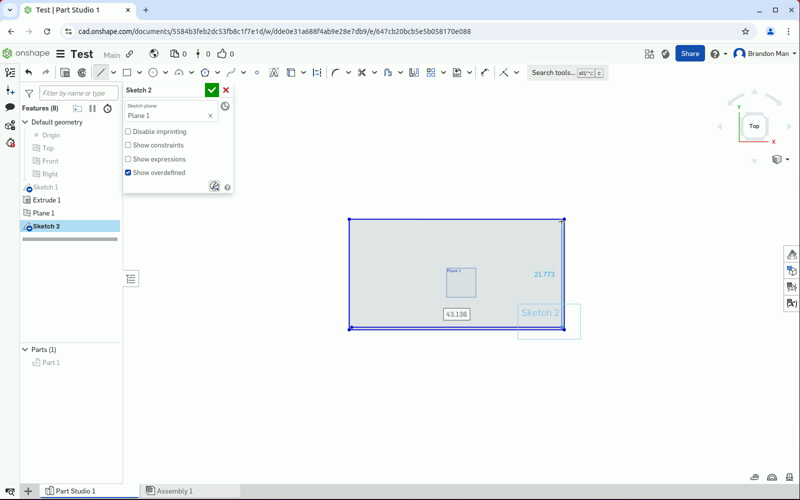
scroll(6)
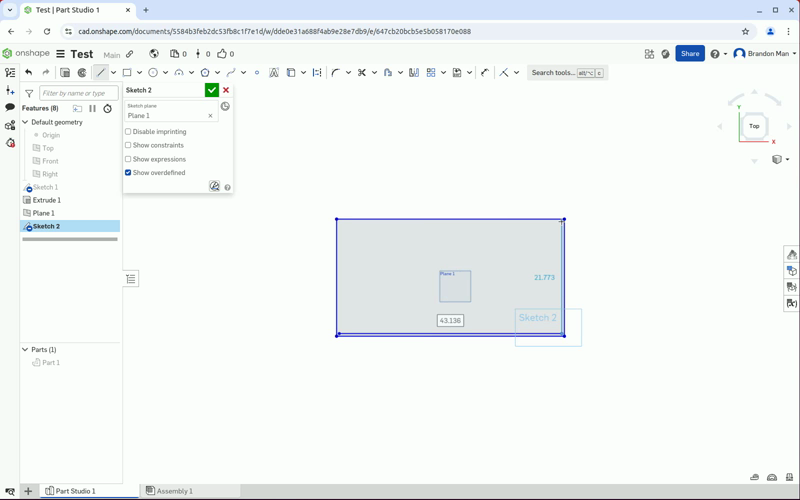
scroll(6)
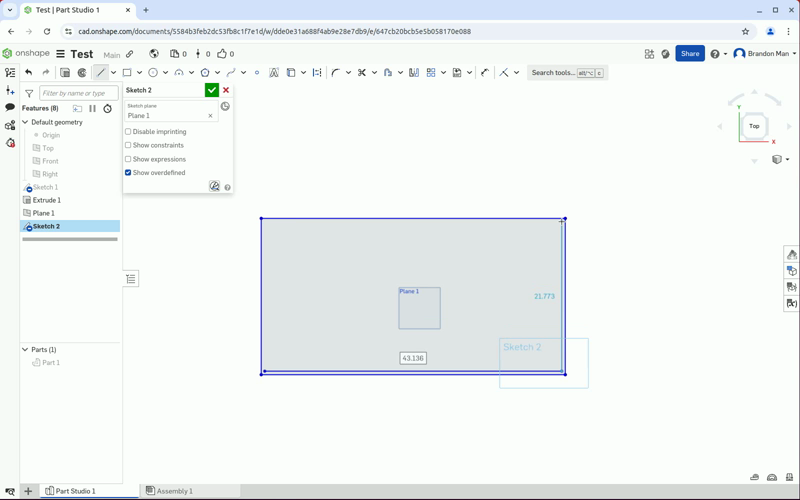
scroll(6)
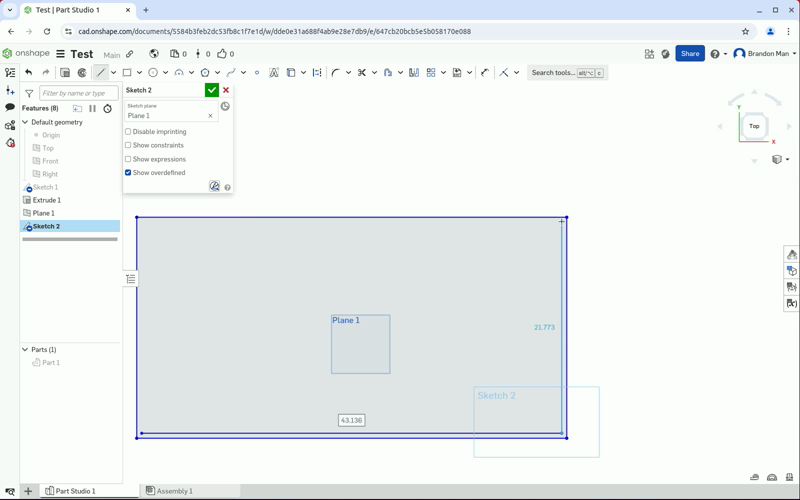
scroll(6)
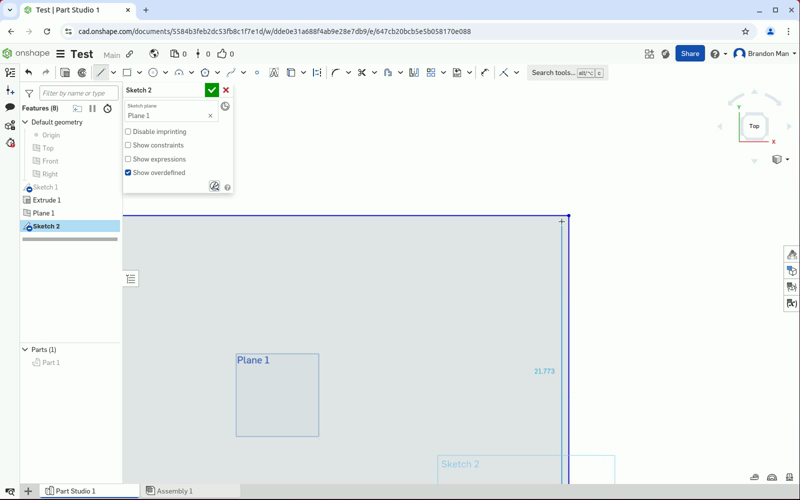
scroll(6)
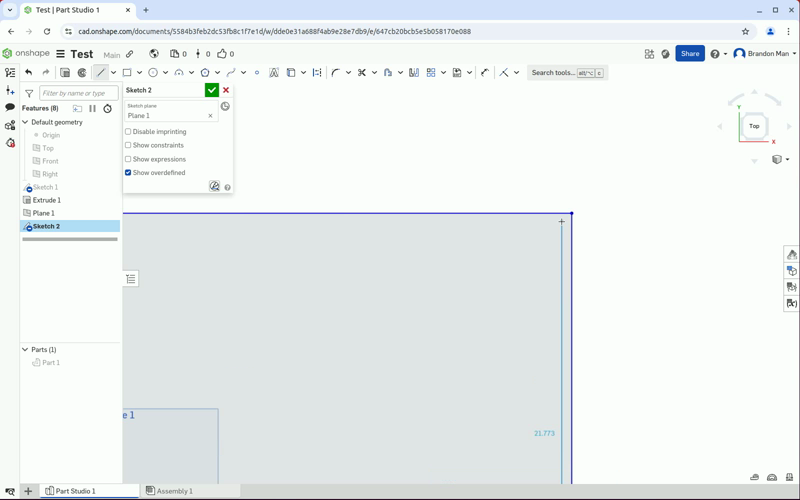
scroll(6)
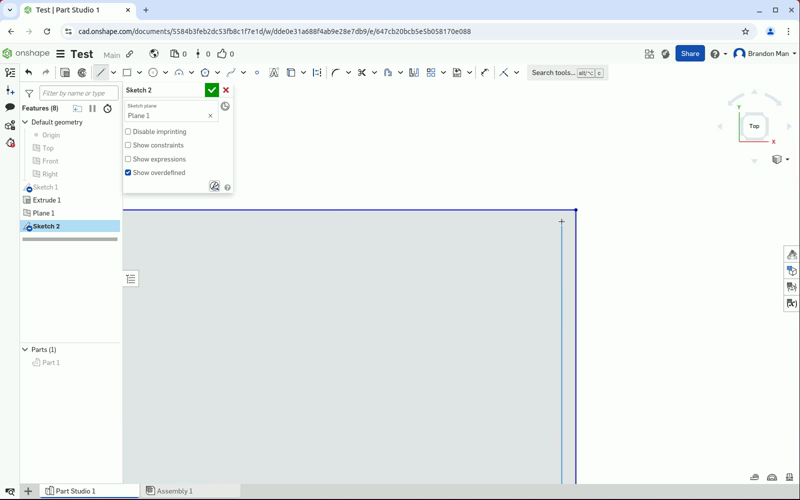
scroll(6)
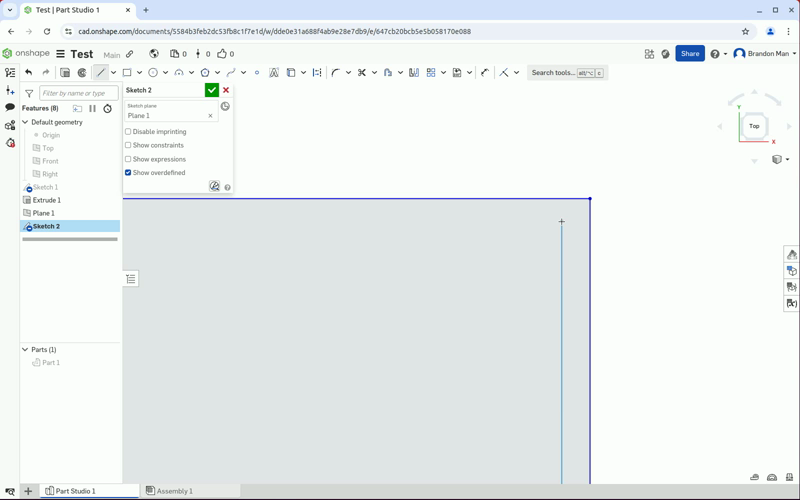
click(561, 221)
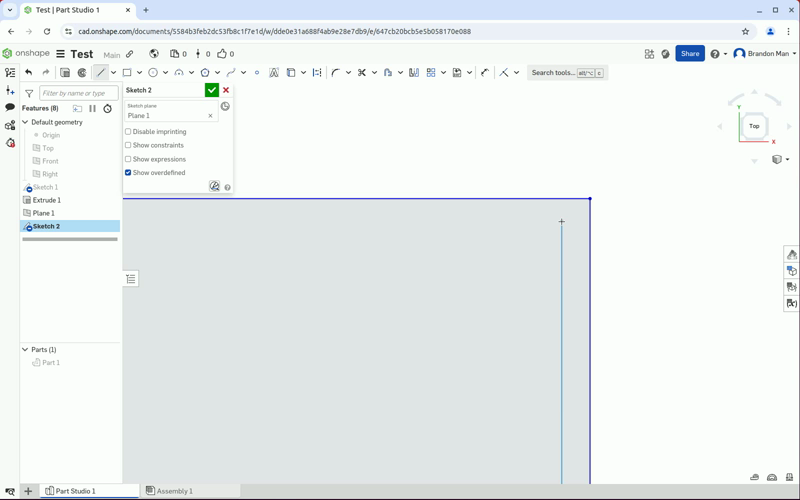
scroll(-6)
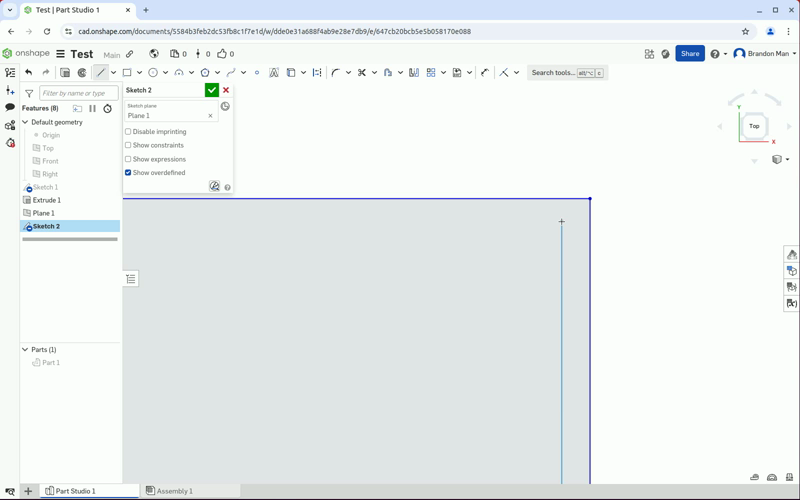
scroll(-6)
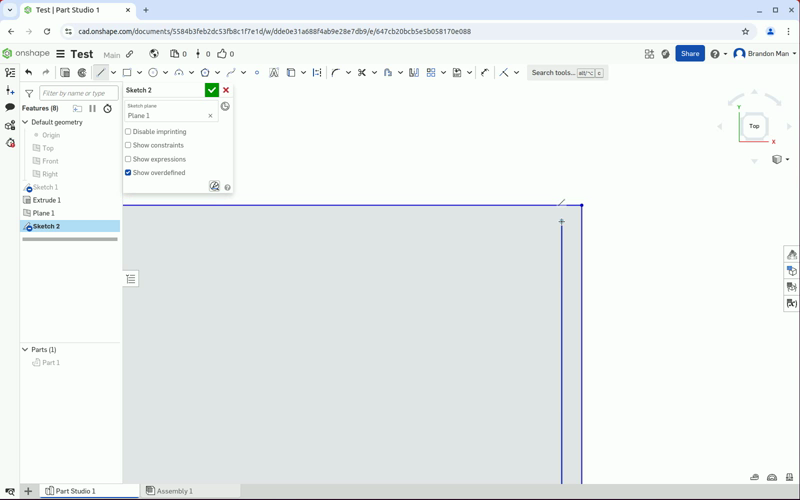
scroll(-6)
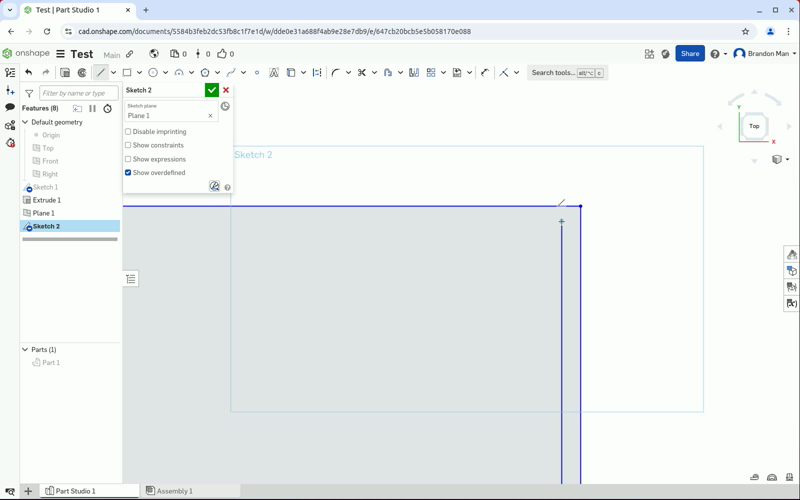
scroll(-6)
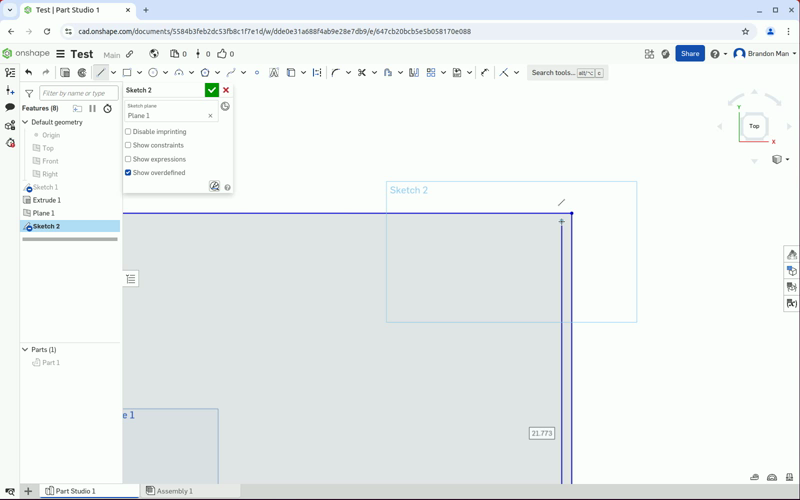
scroll(-6)
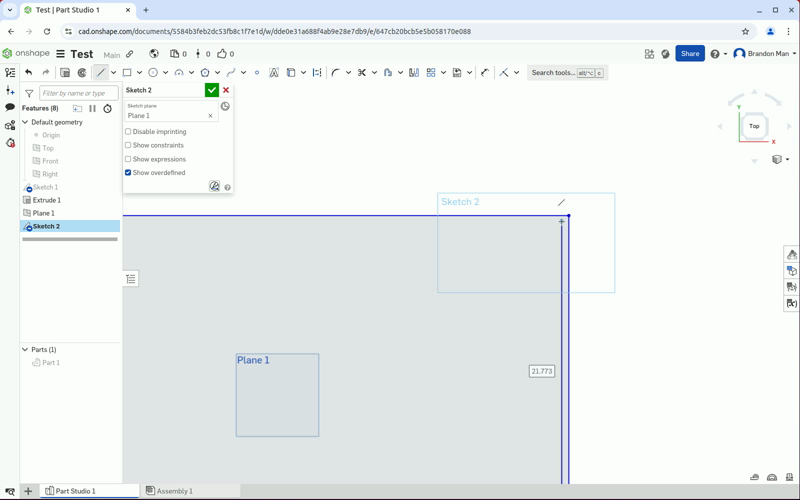
scroll(-6)
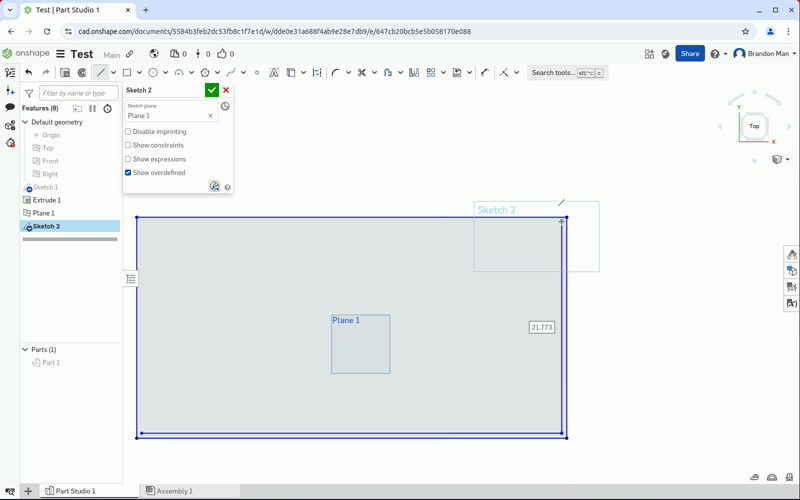
scroll(-6)
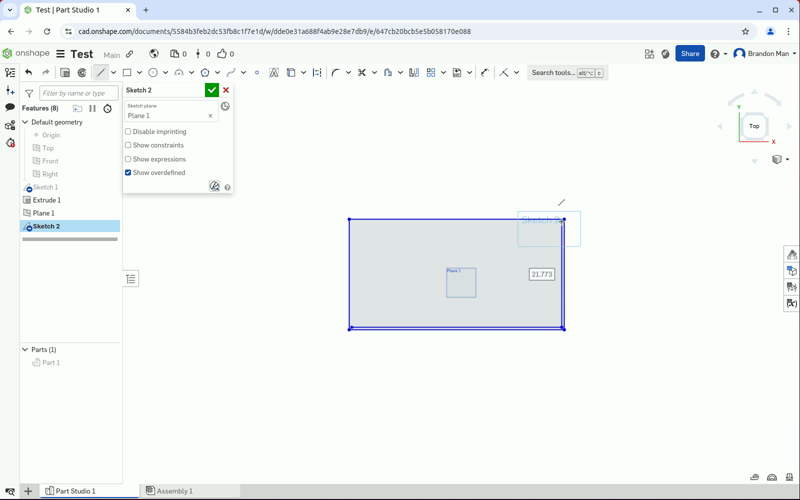
key_up(shift)
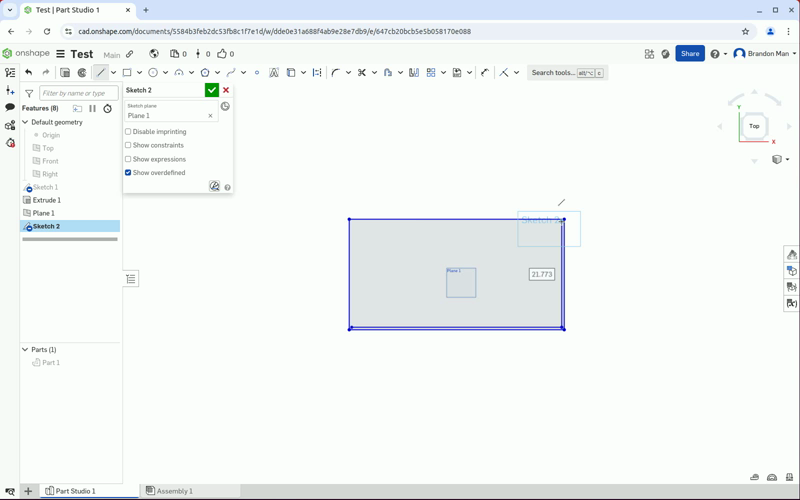
key_down(shift)
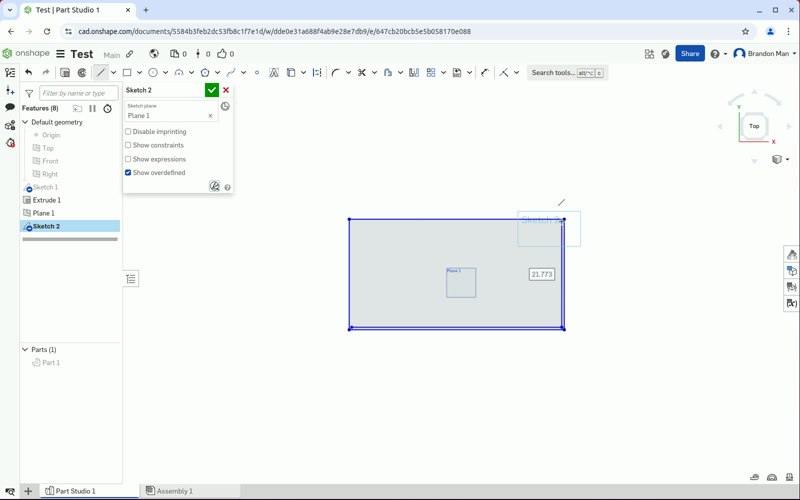
mouse_move(351, 221)
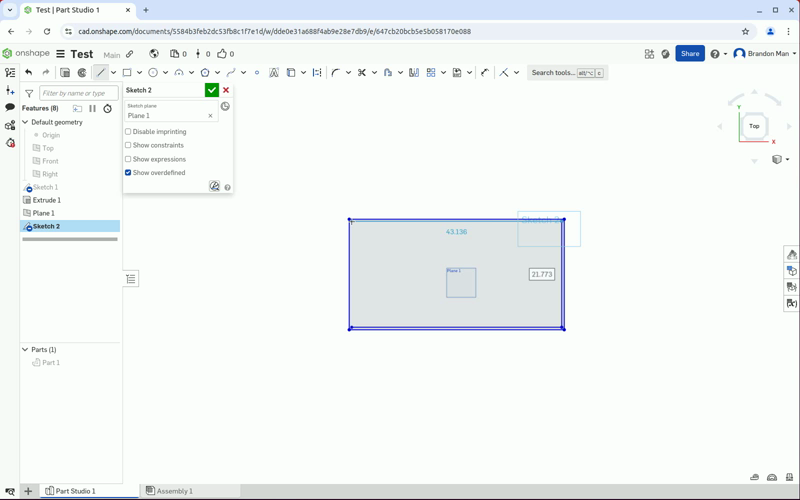
scroll(6)
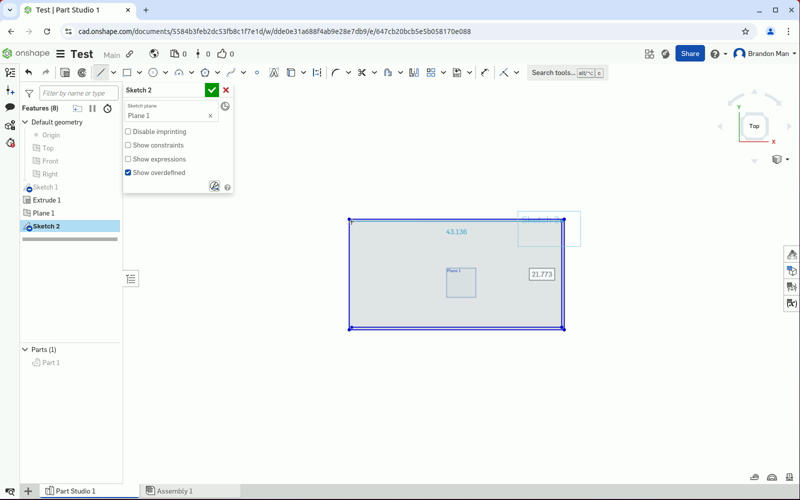
scroll(6)
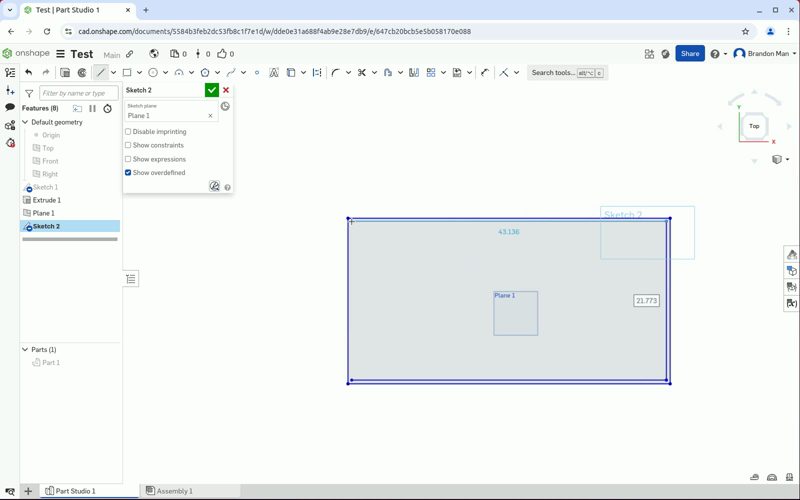
scroll(6)
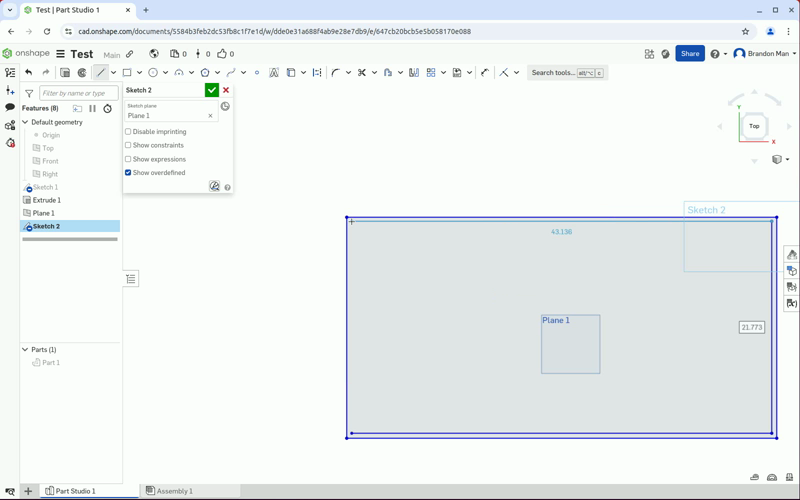
scroll(6)
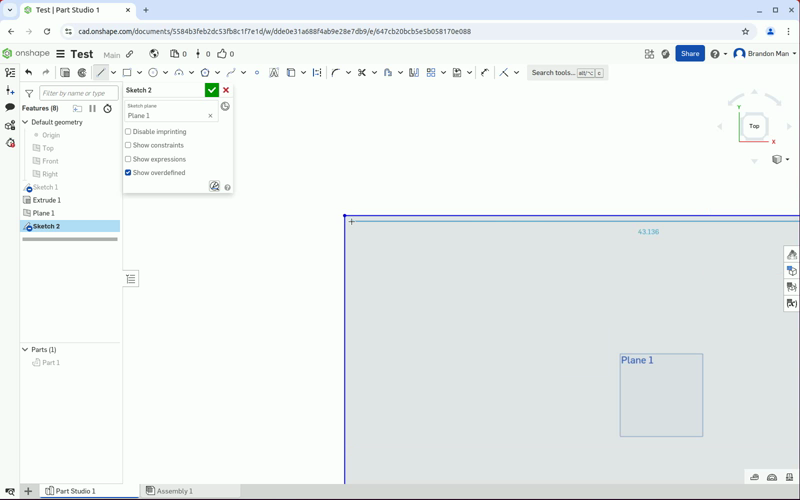
scroll(6)
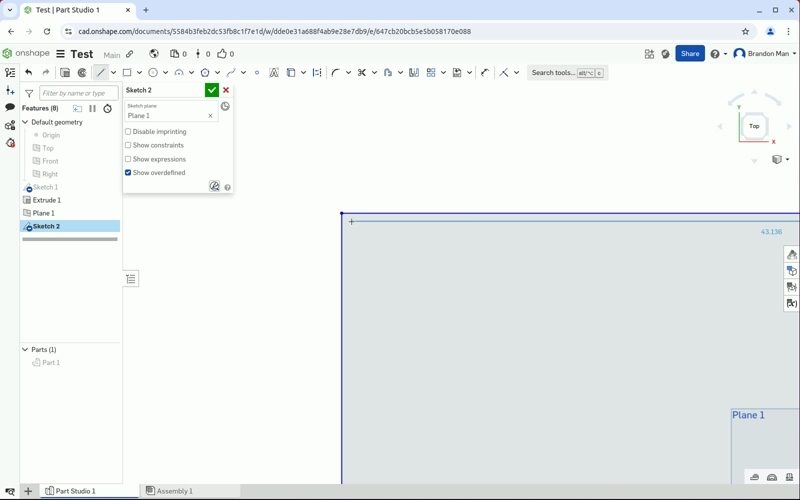
scroll(6)
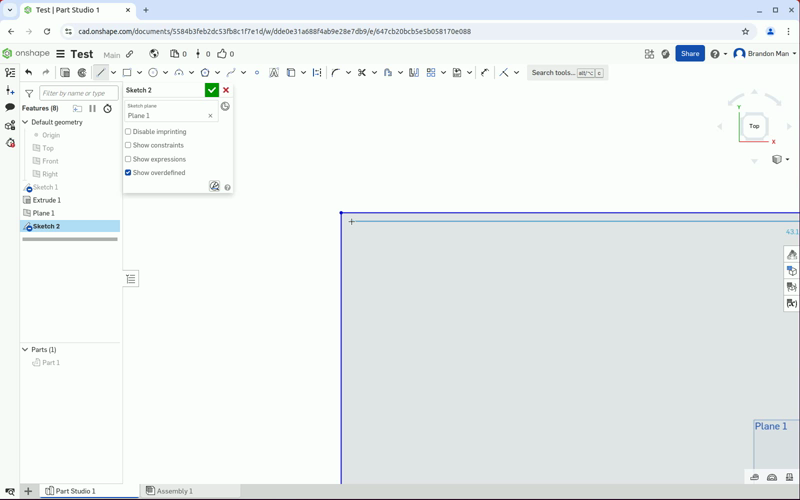
scroll(6)
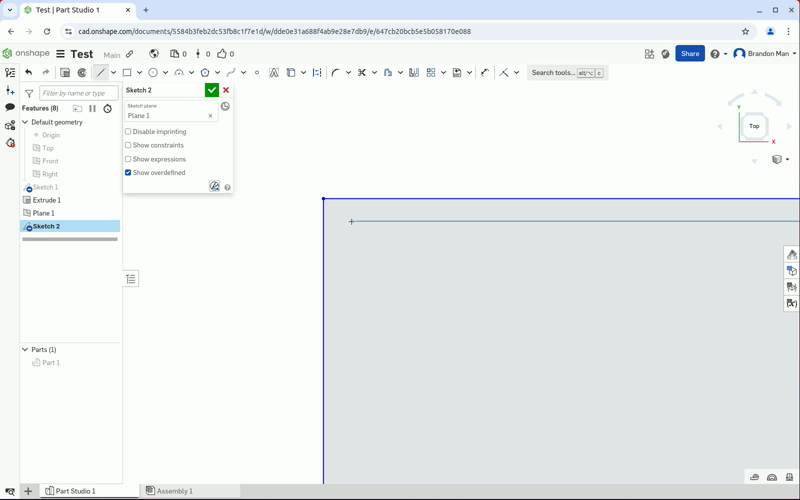
click(351, 221)
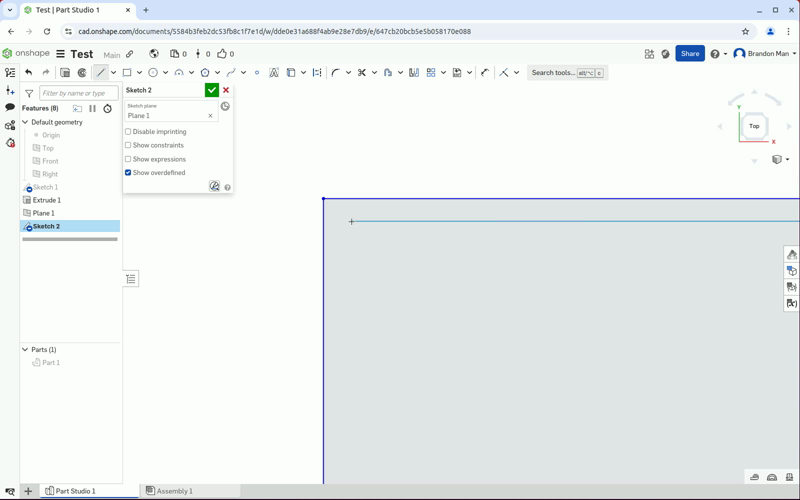
scroll(-6)
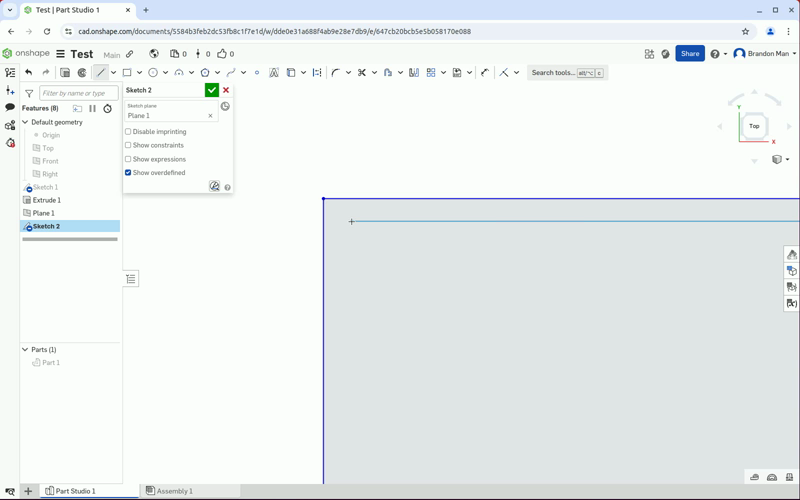
scroll(-6)
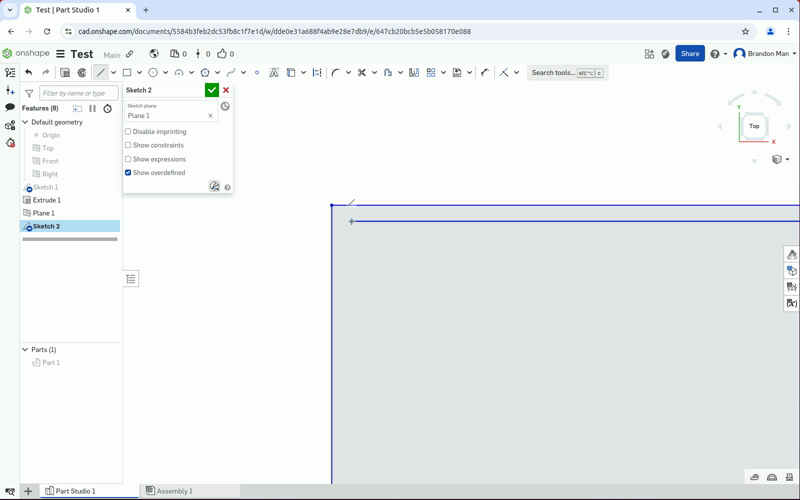
scroll(-6)
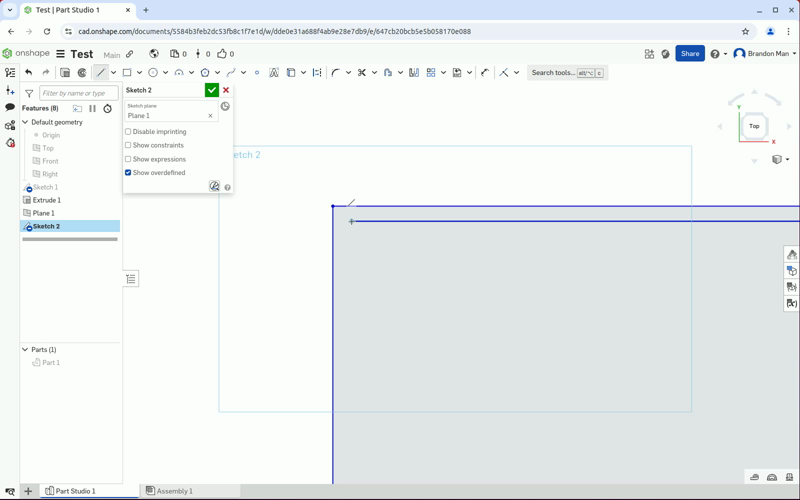
scroll(-6)
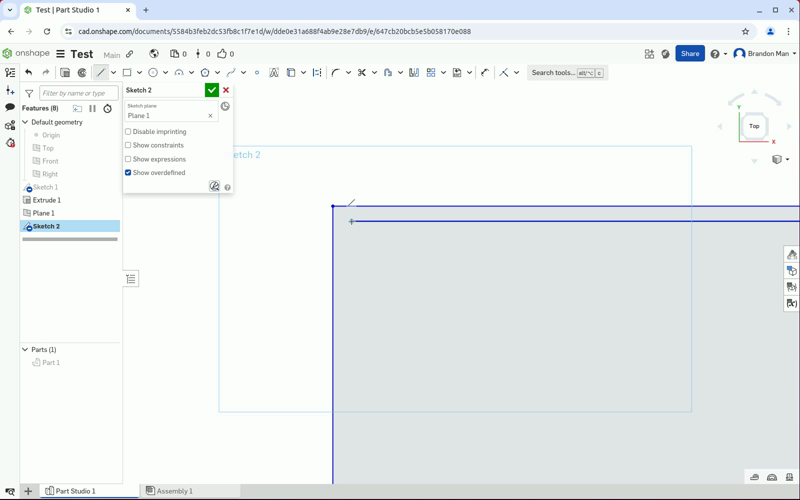
scroll(-6)
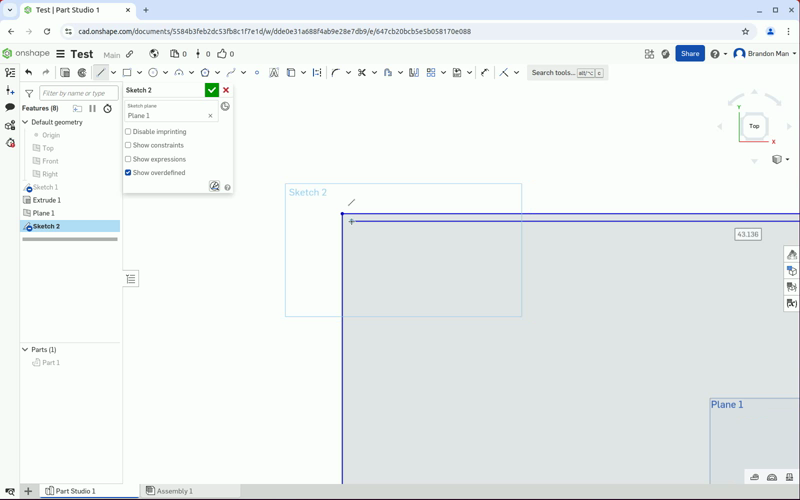
scroll(-6)
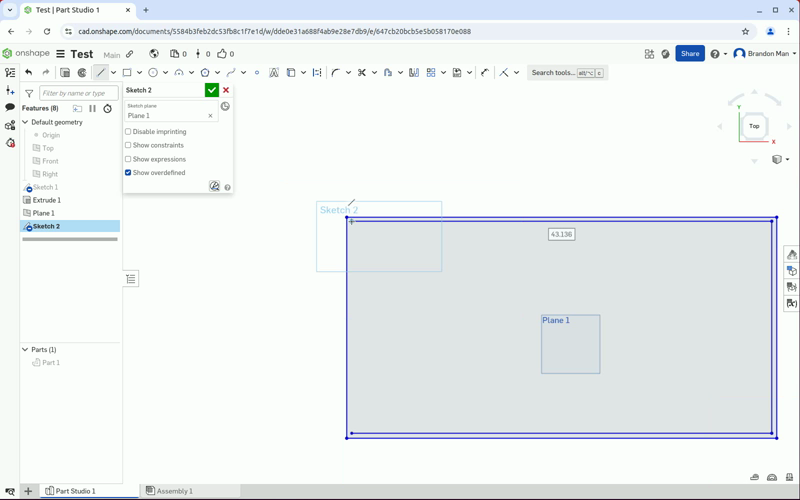
scroll(-6)
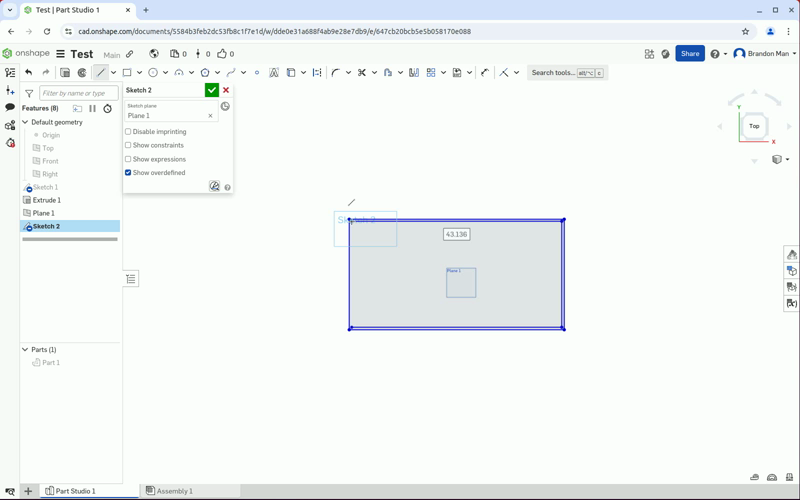
key_up(shift)
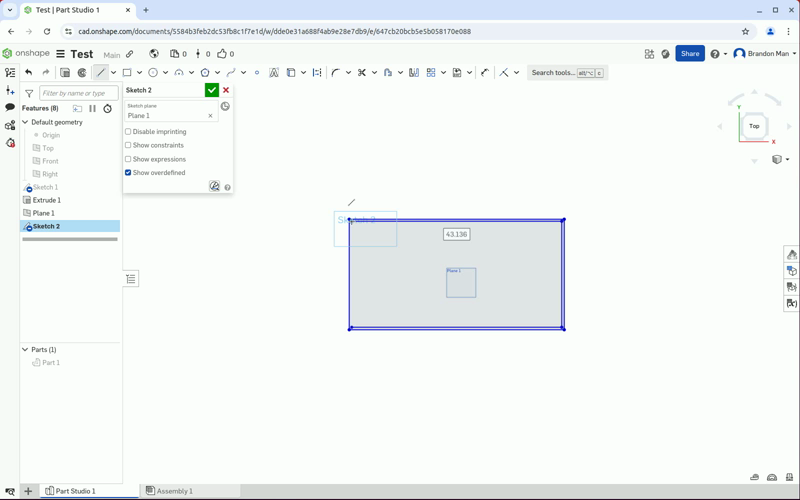
key_down(shift)
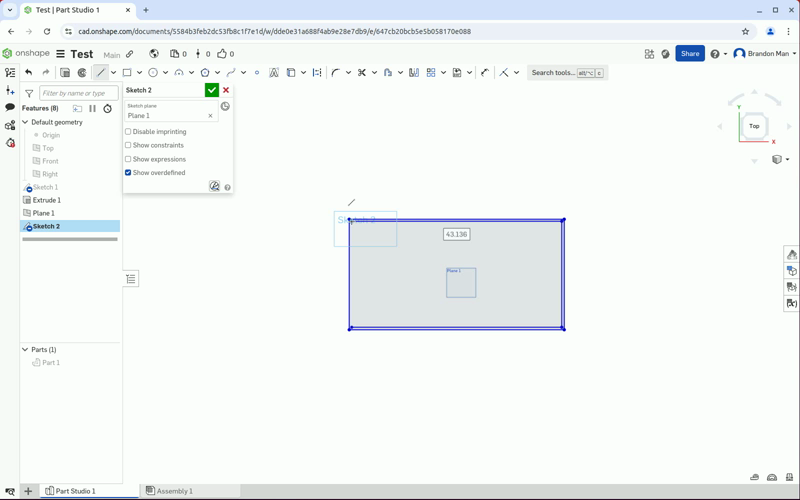
mouse_move(351, 327)
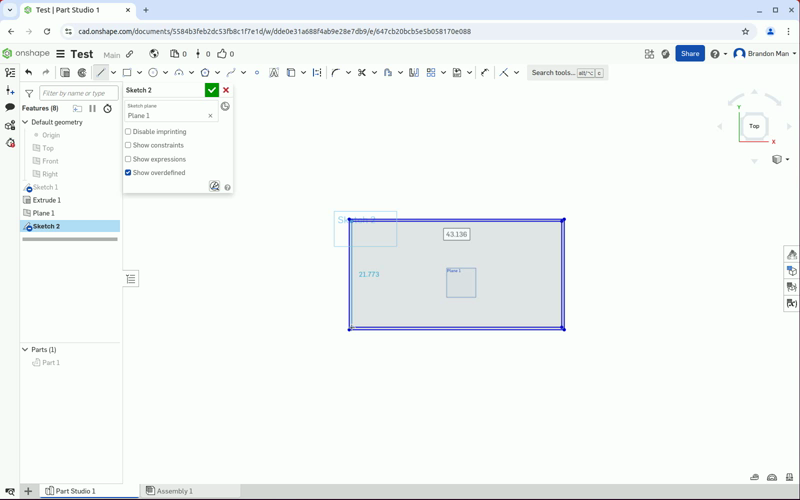
scroll(6)
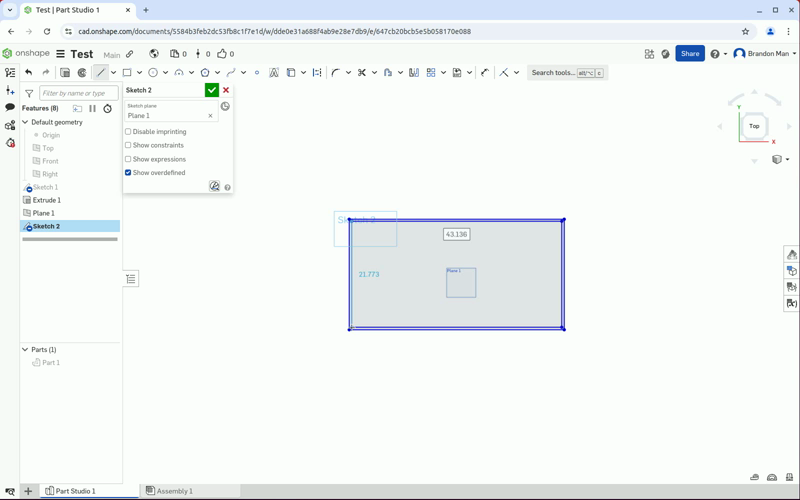
scroll(6)
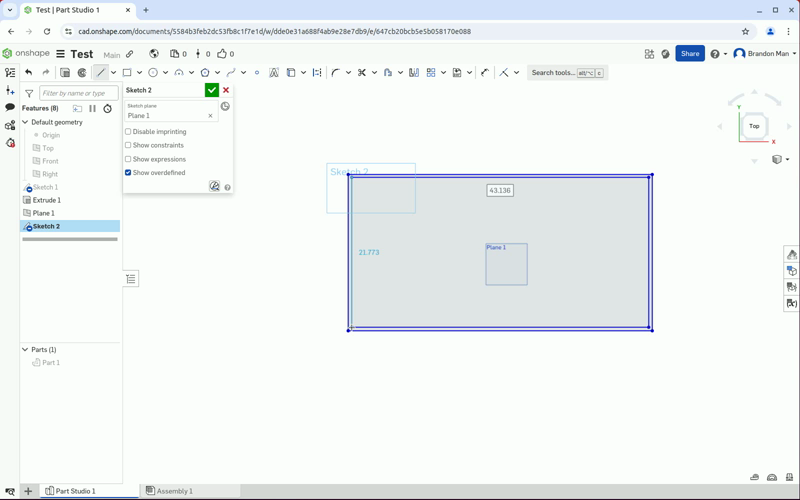
scroll(6)
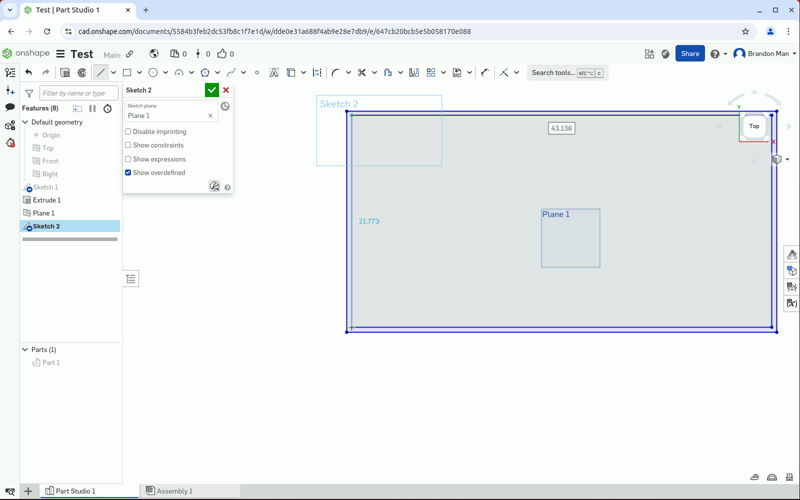
scroll(6)
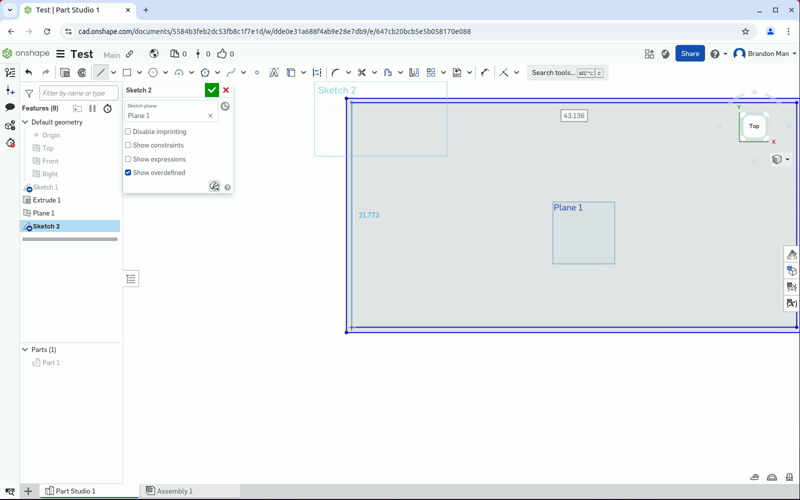
scroll(6)
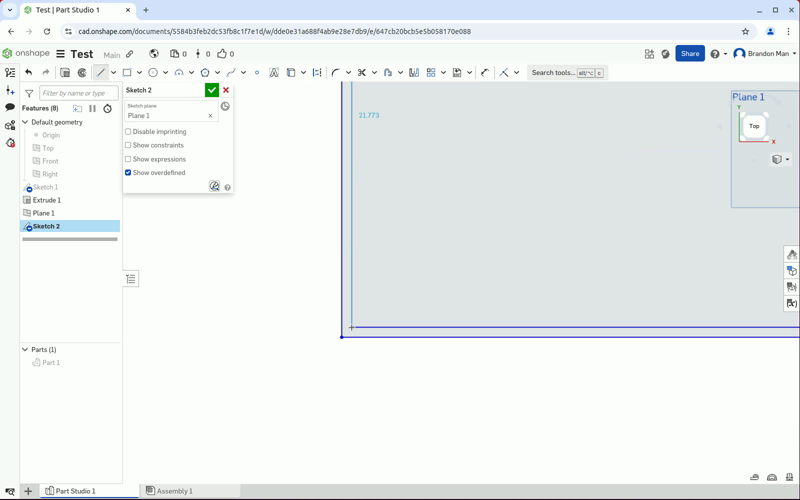
scroll(6)
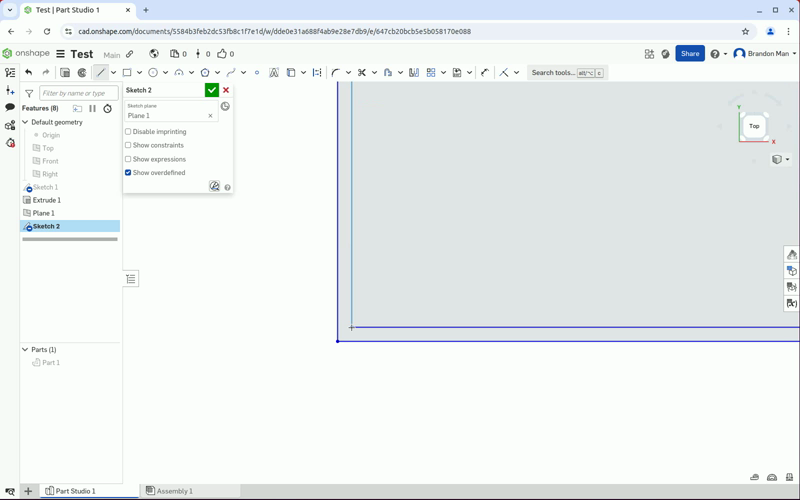
scroll(6)
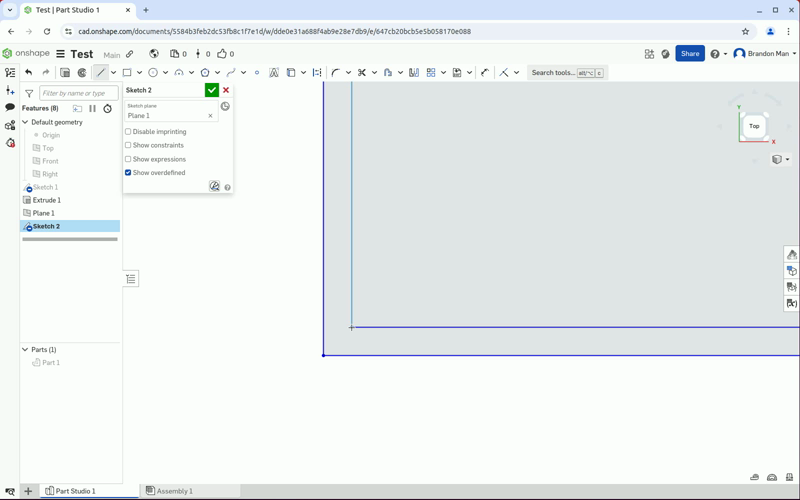
key_up(shift)
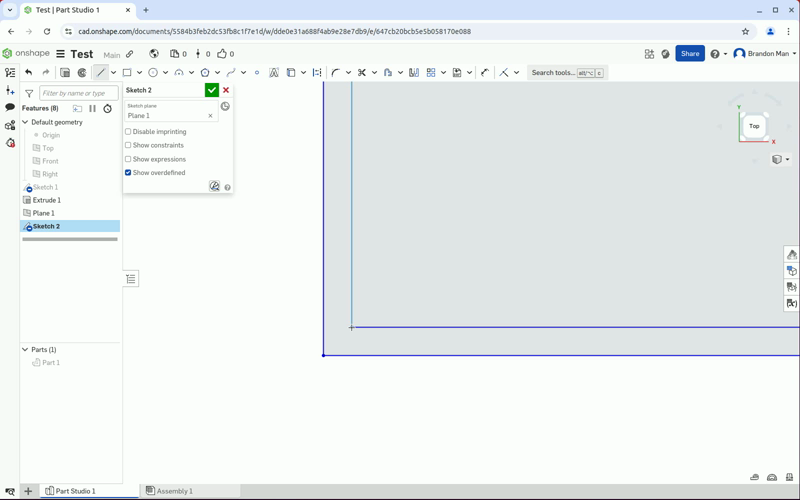
click(351, 327)
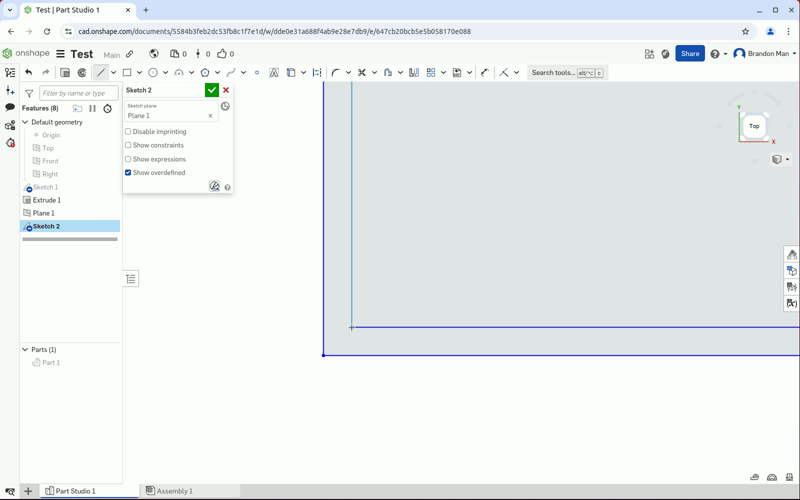
scroll(-6)
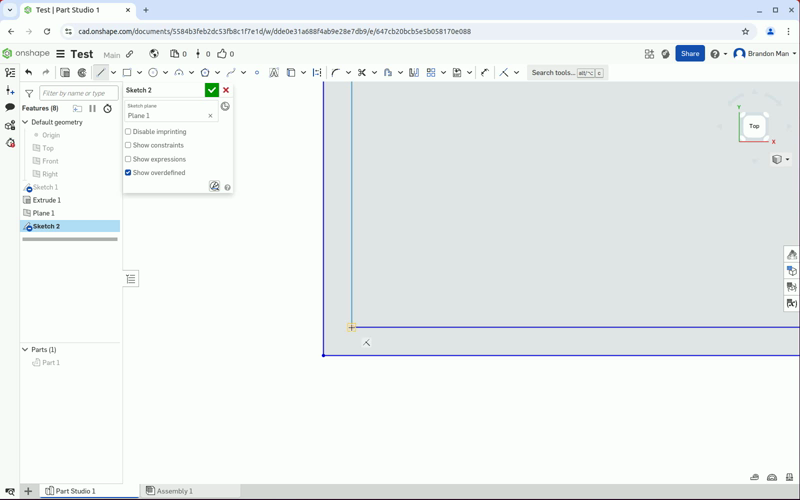
scroll(-6)
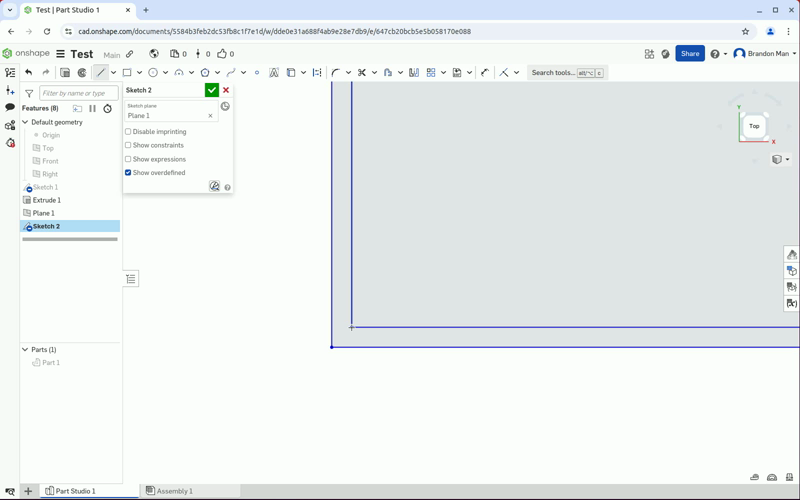
scroll(-6)
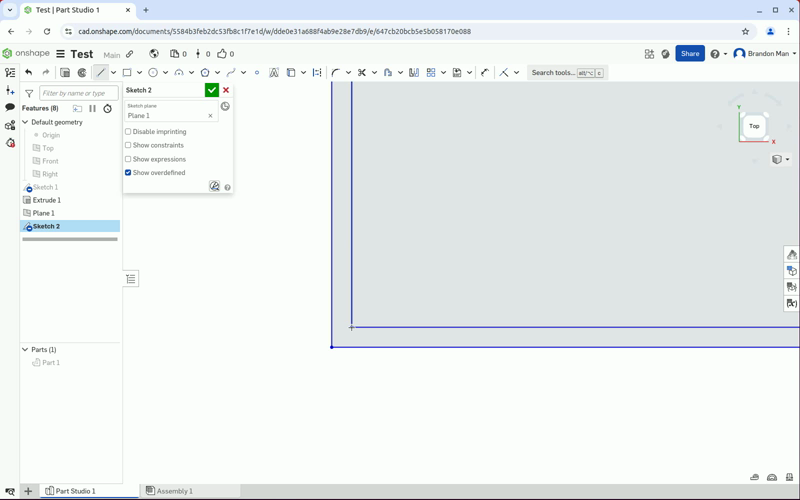
scroll(-6)
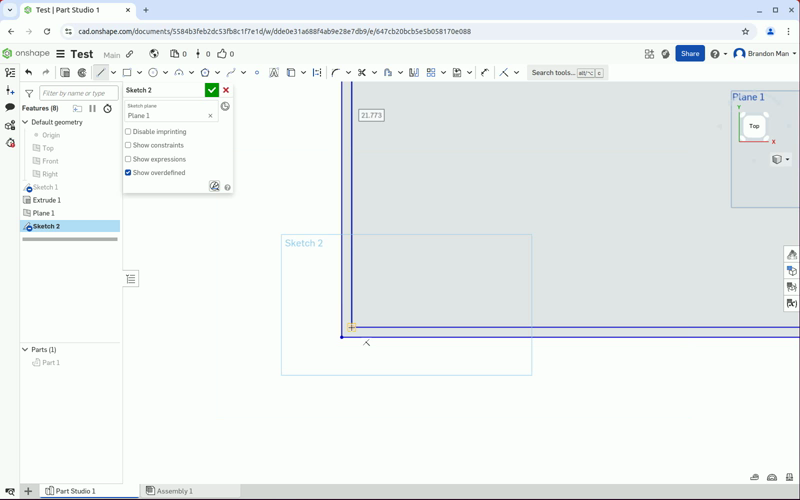
scroll(-6)
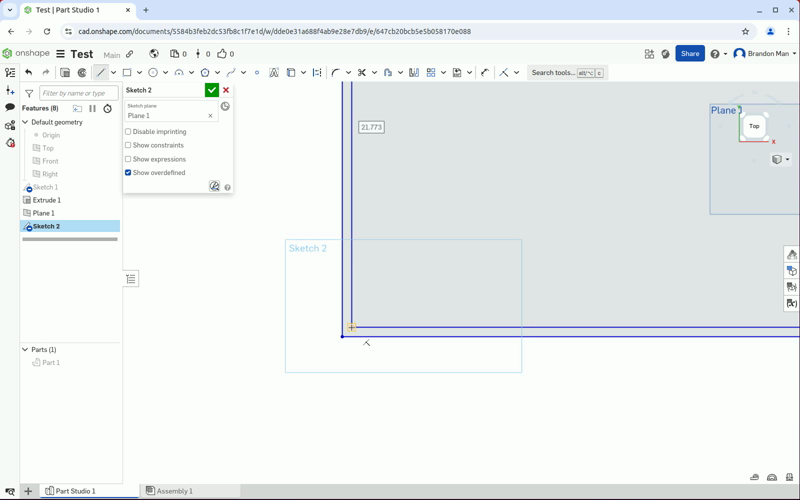
scroll(-6)
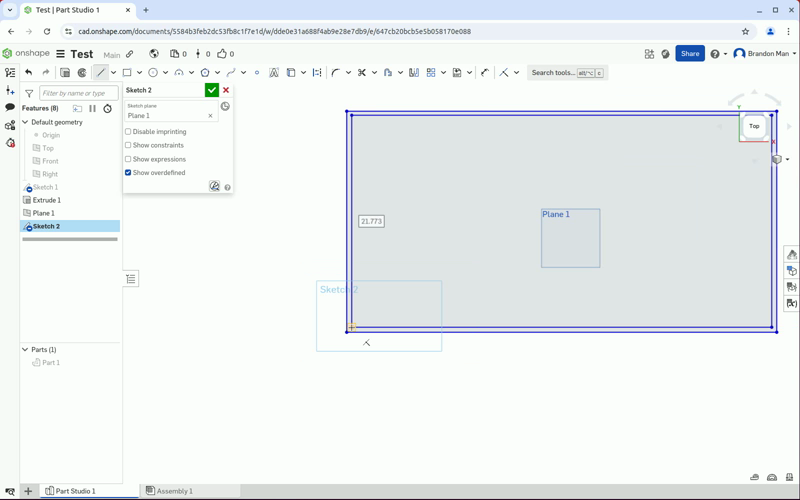
scroll(-6)
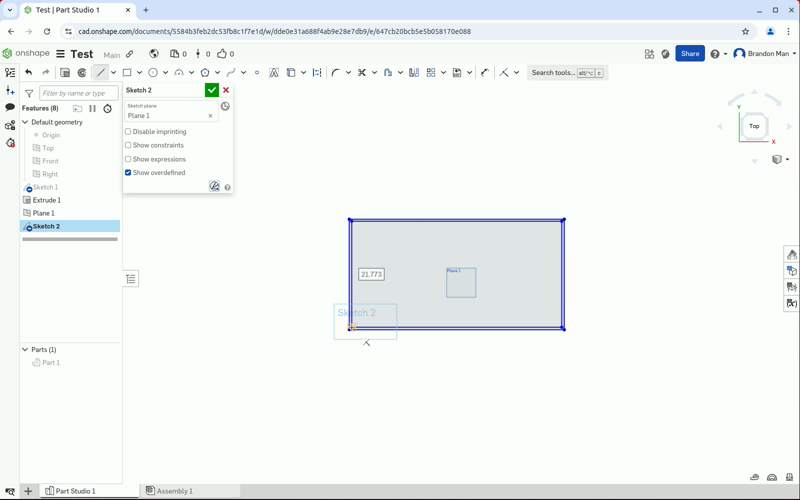
key(esc)
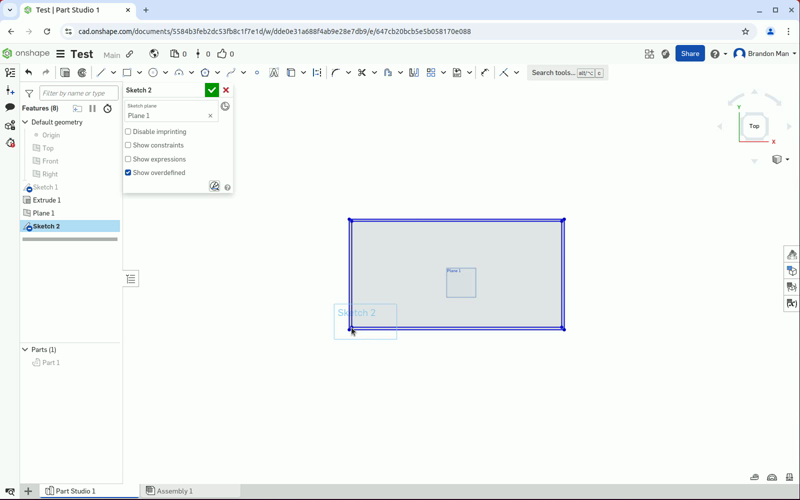
mouse_move(350, 310)
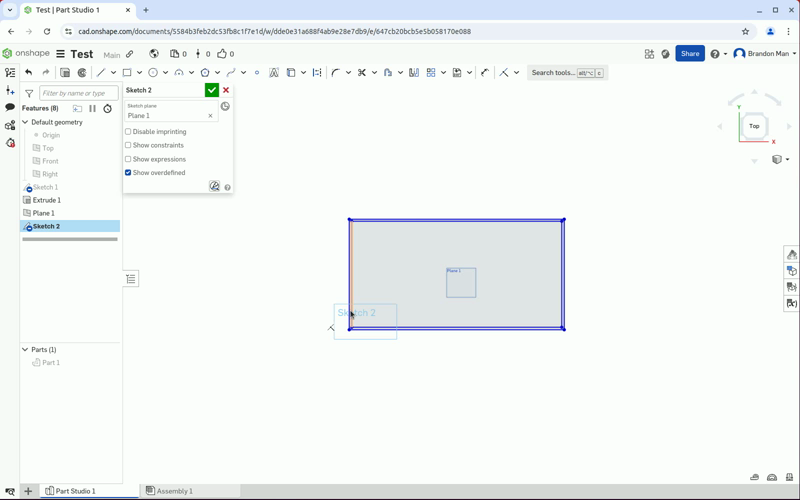
scroll(6)
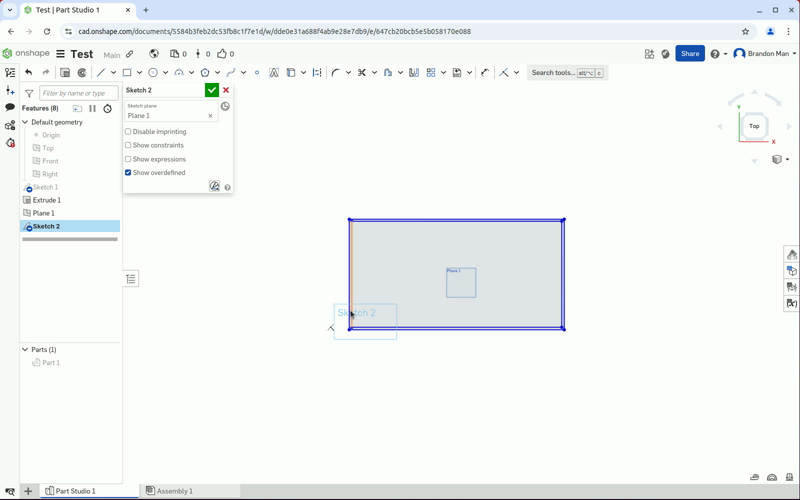
scroll(6)
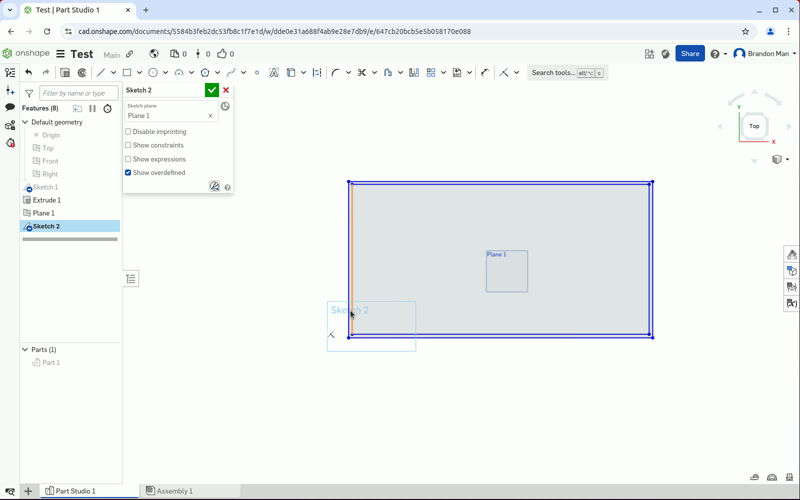
scroll(6)
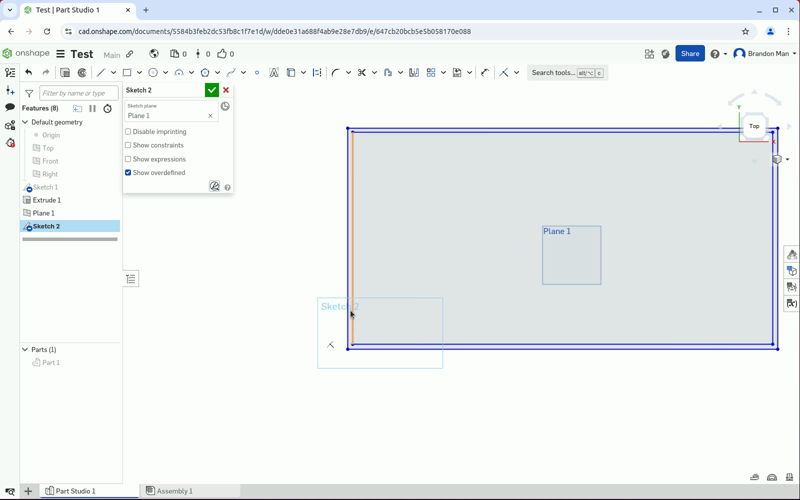
scroll(6)
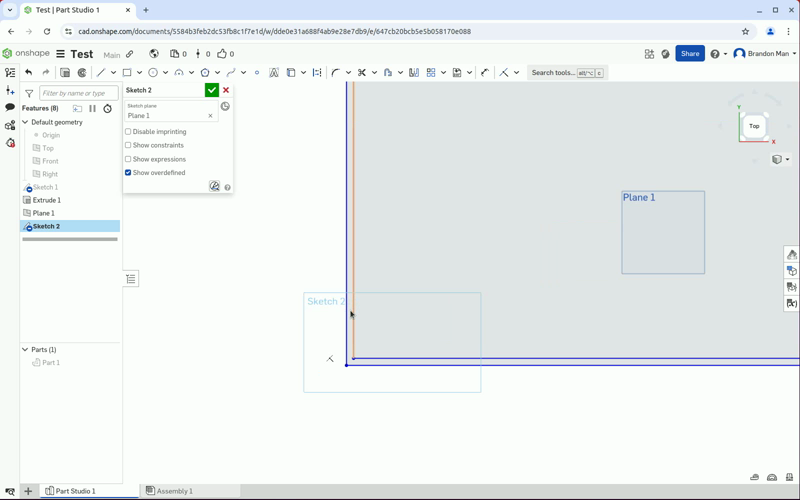
scroll(6)
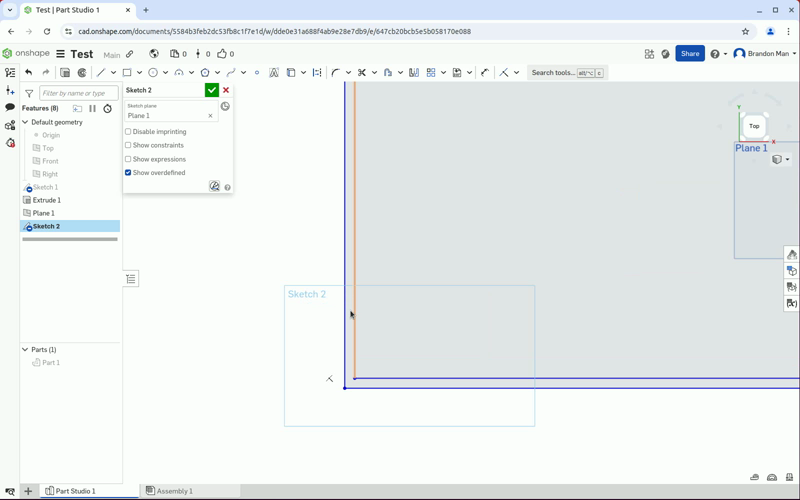
scroll(6)
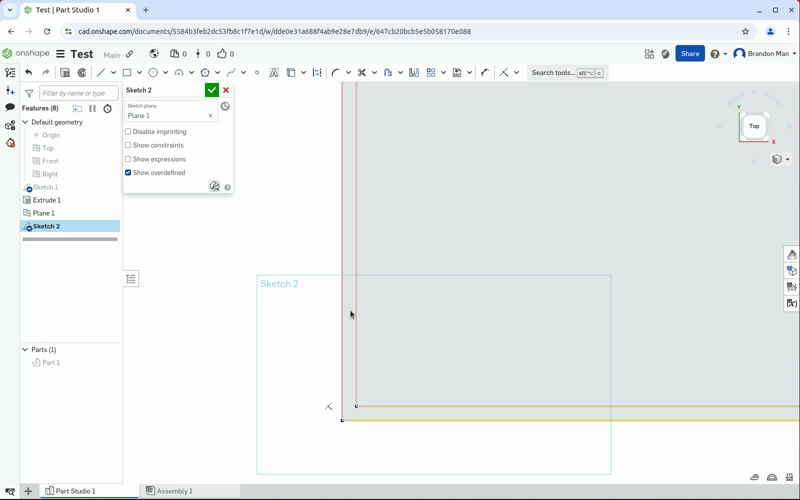
scroll(6)
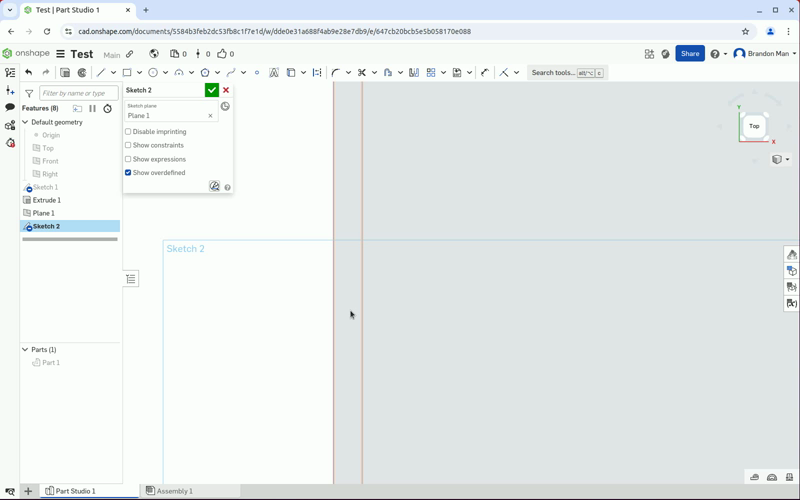
click(350, 310)
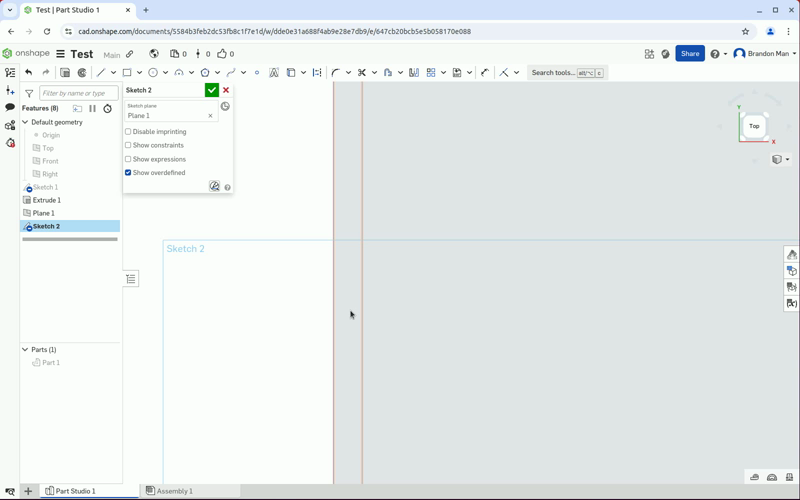
scroll(-6)
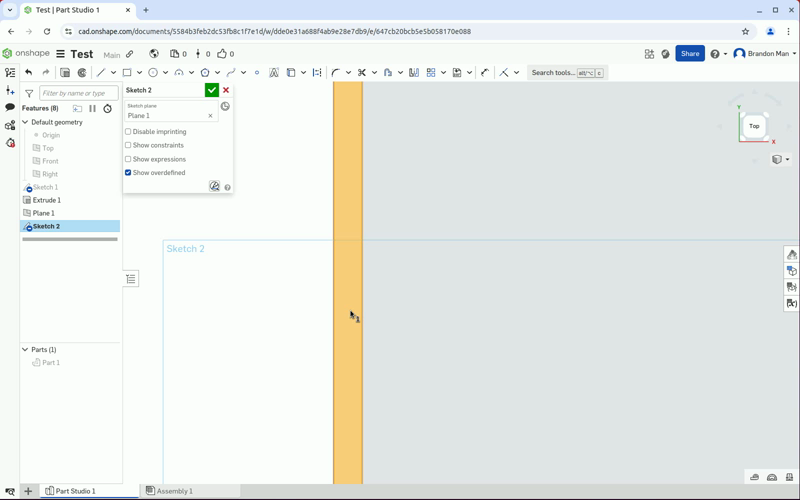
scroll(-6)
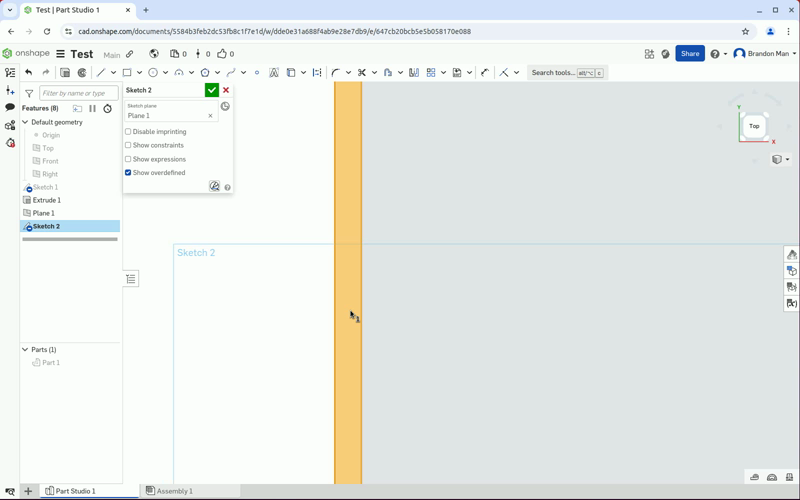
scroll(-6)
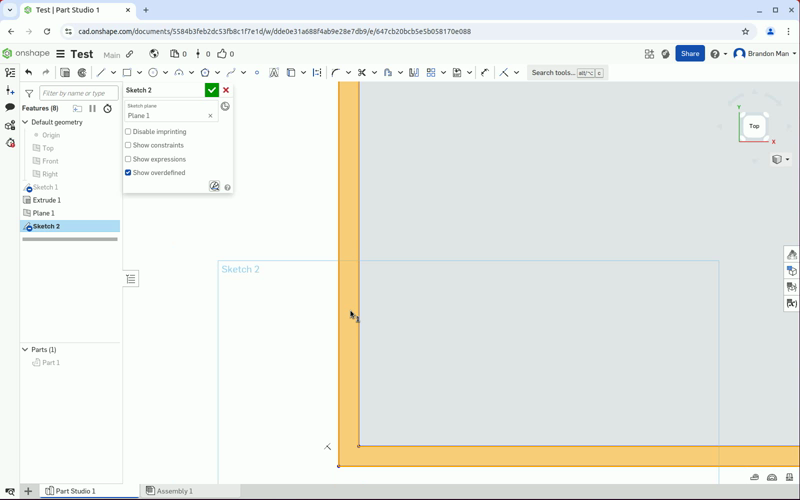
scroll(-6)
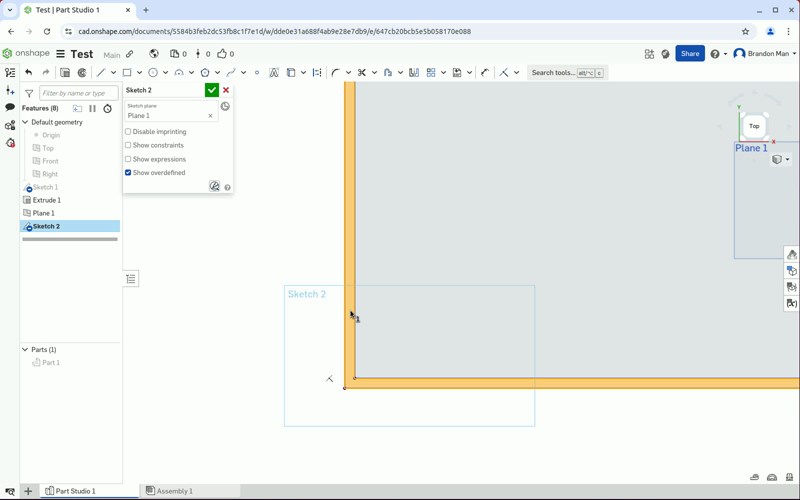
scroll(-6)
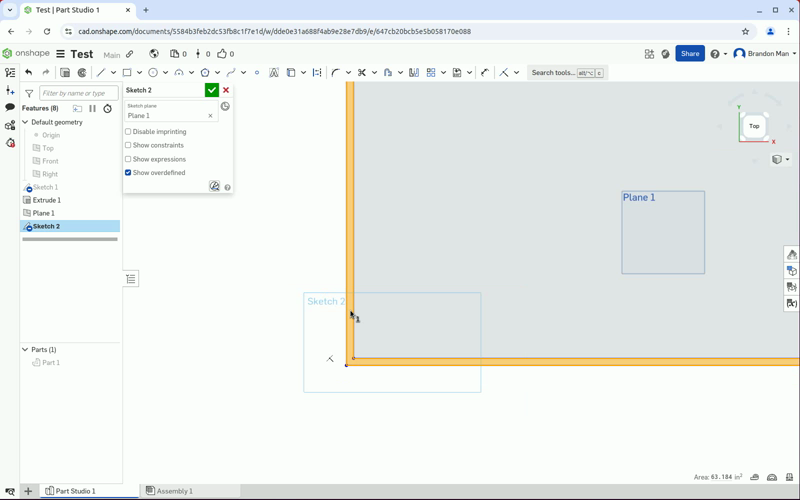
scroll(-6)
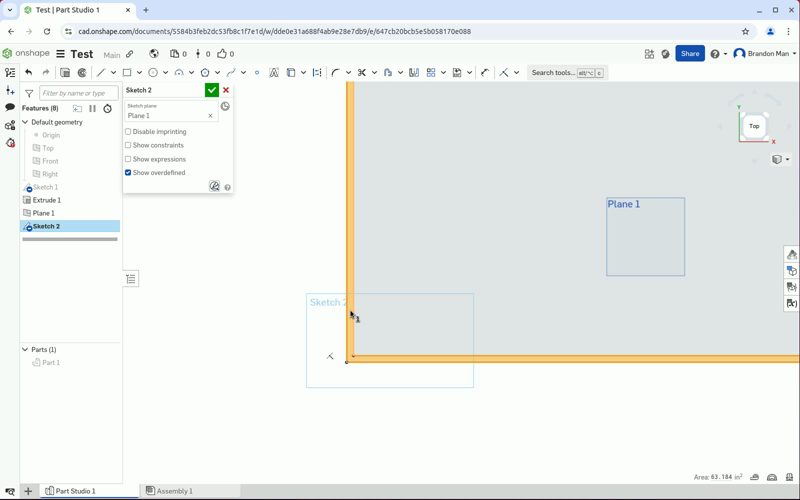
scroll(-6)
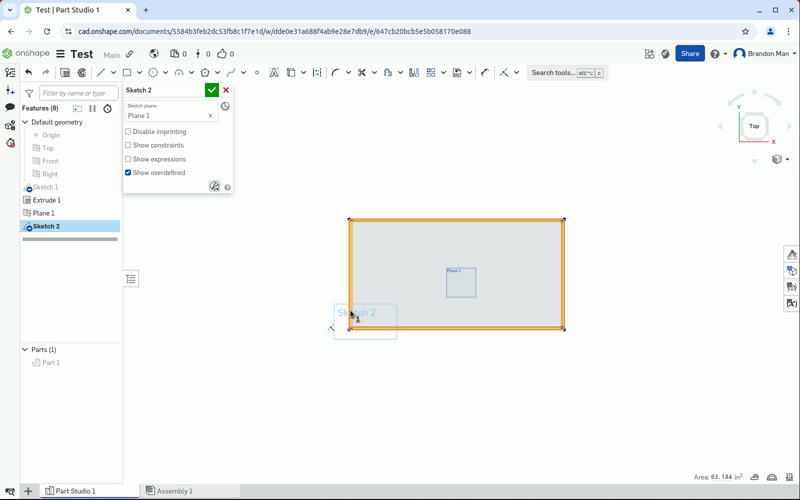
mouse_move(73, 352)
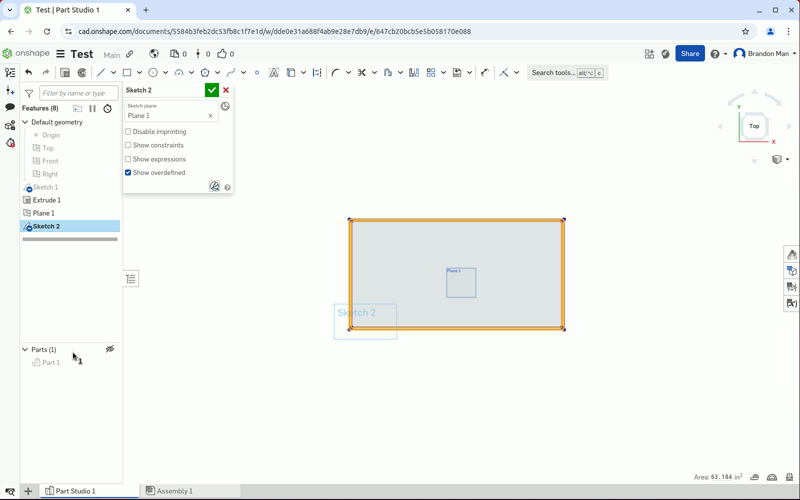
key(shift+y)
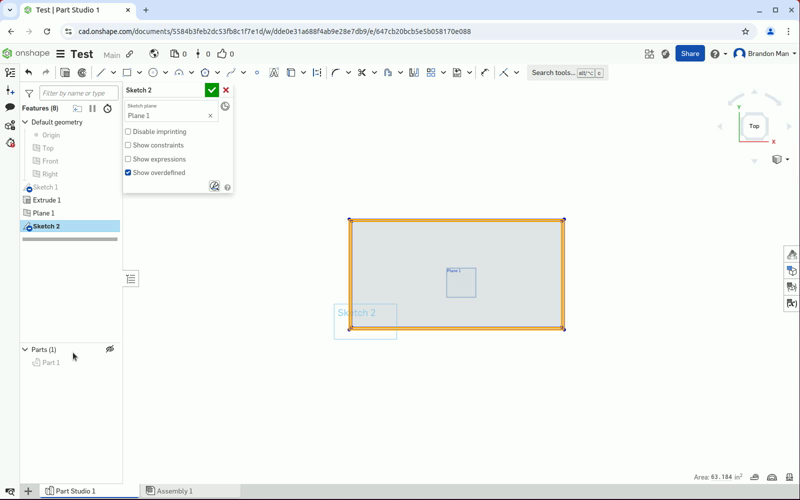
key(shift+e)
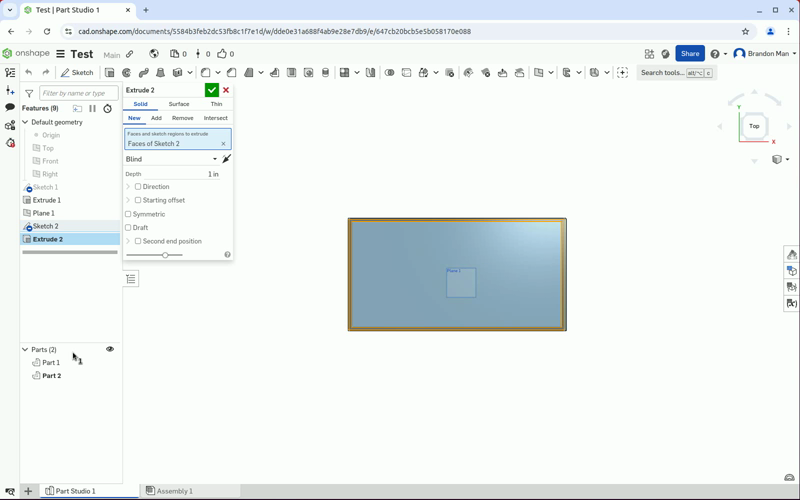
mouse_move(143, 106)
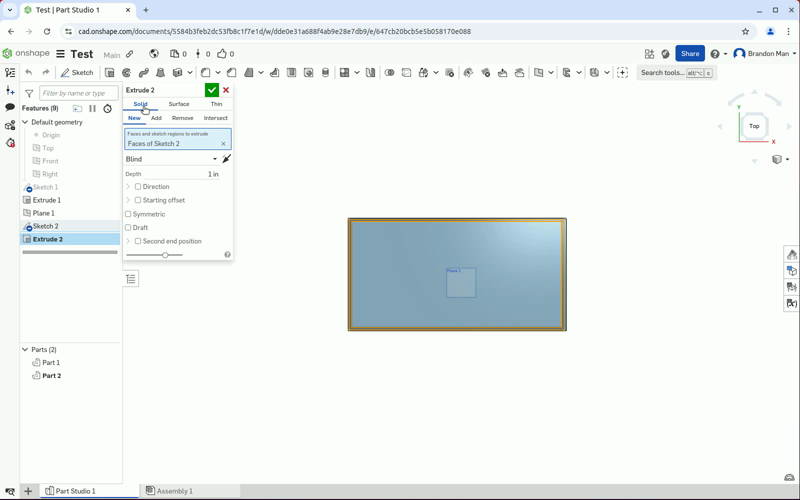
click(143, 106)
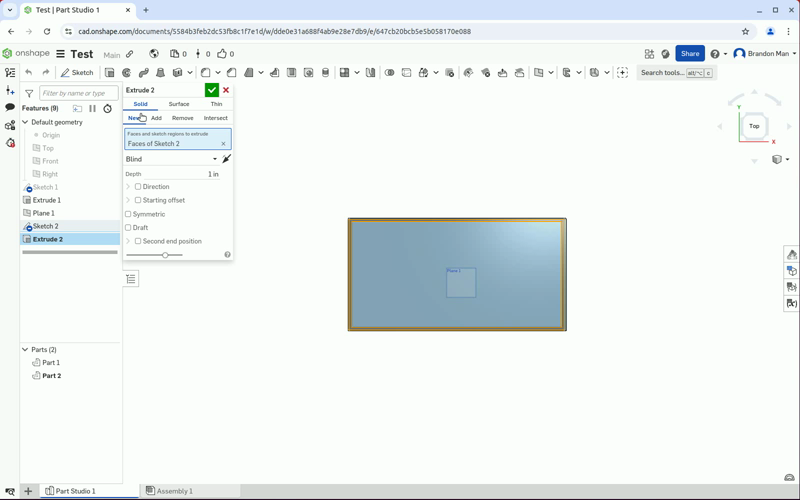
mouse_move(137, 120)
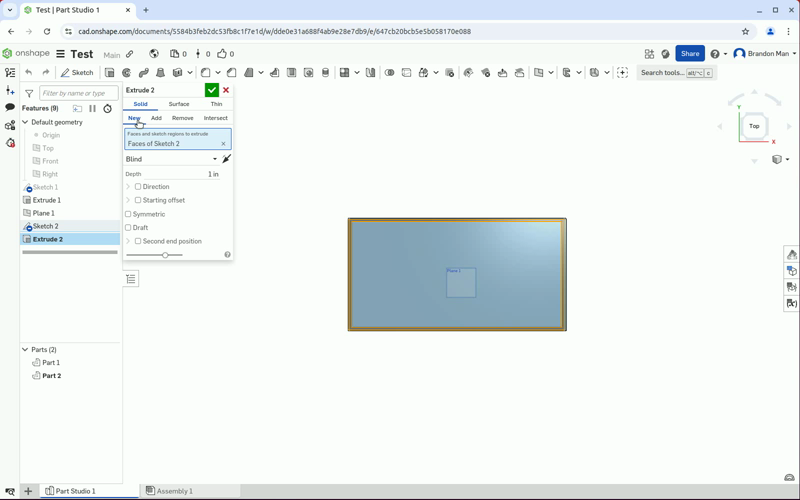
click(137, 120)
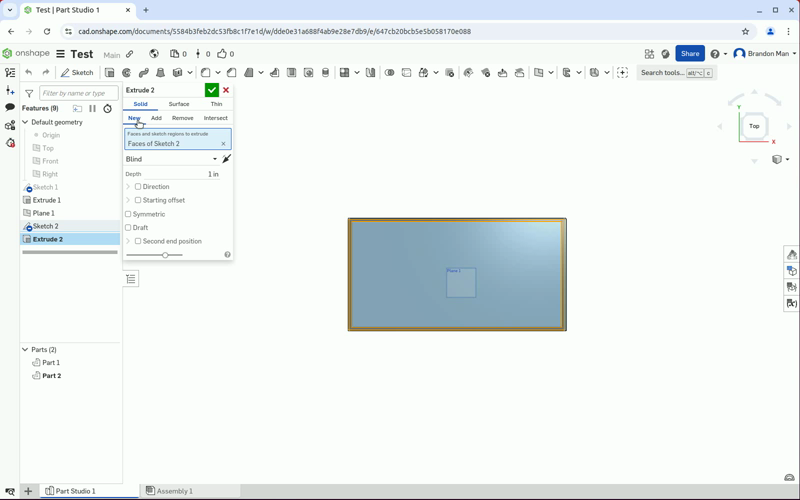
key(tab, 4)
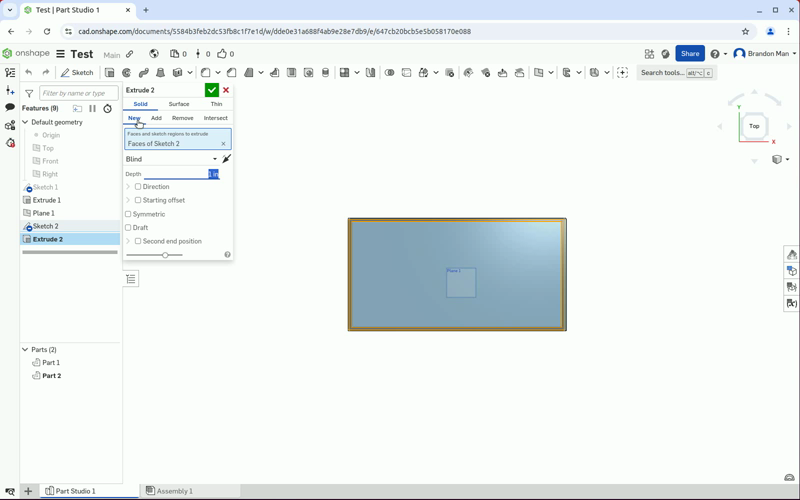
text(1.204)
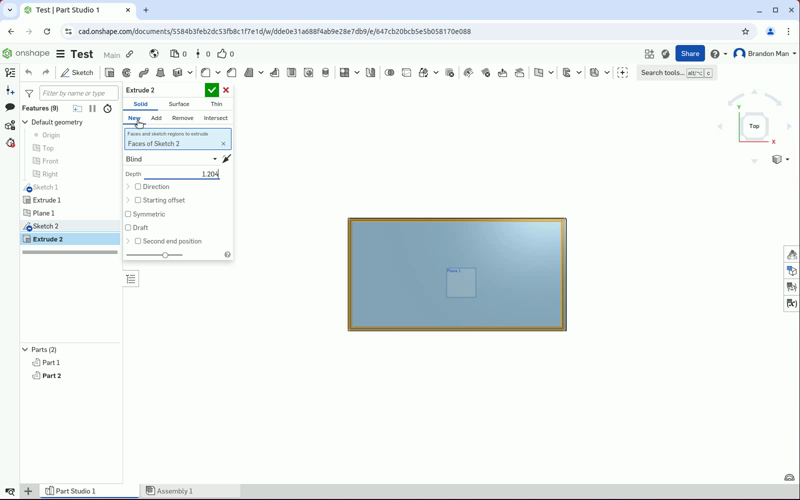
key(enter)
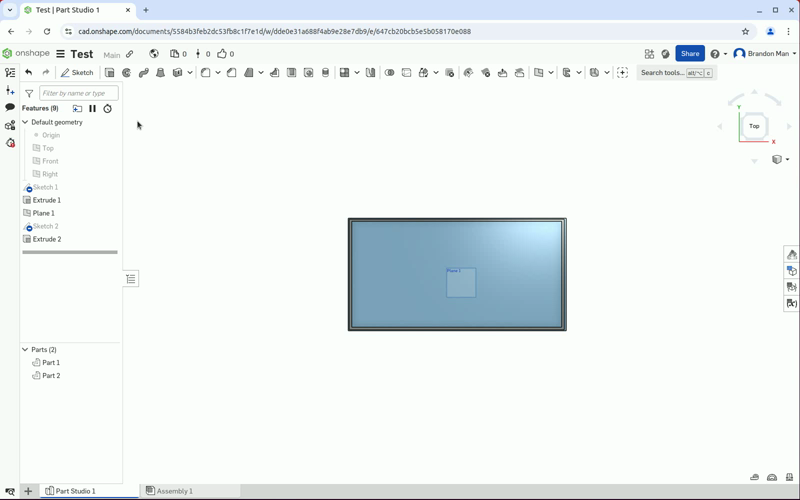
key(shift+h)
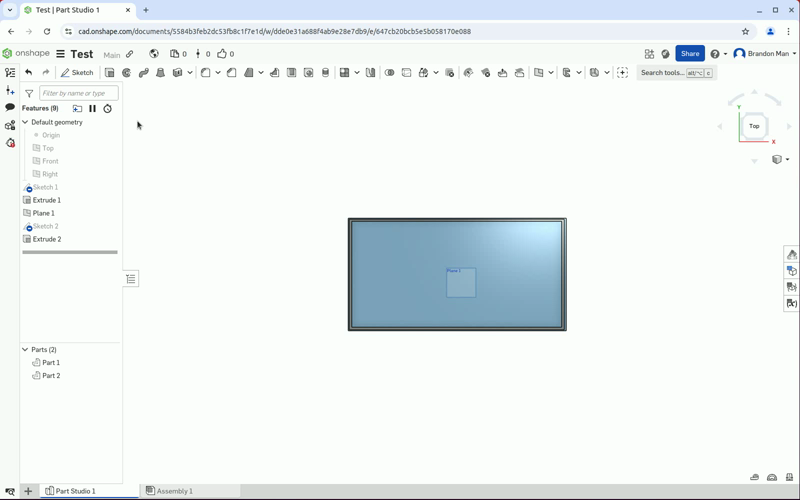
key(shift+h)
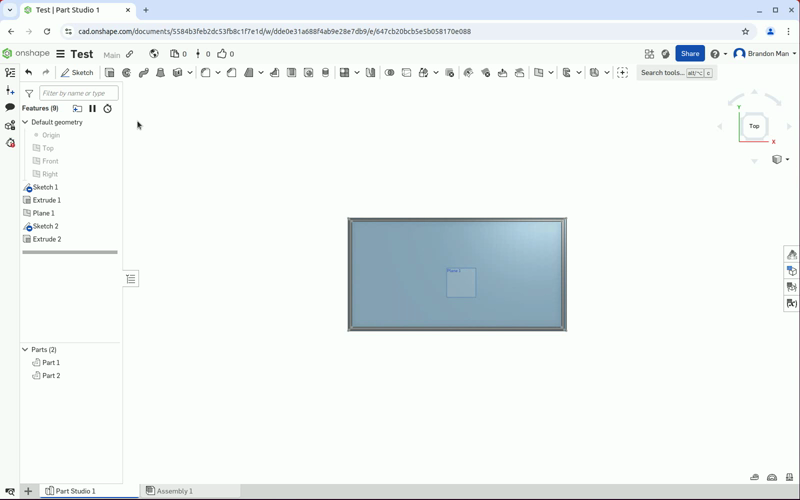
key(shift+7)
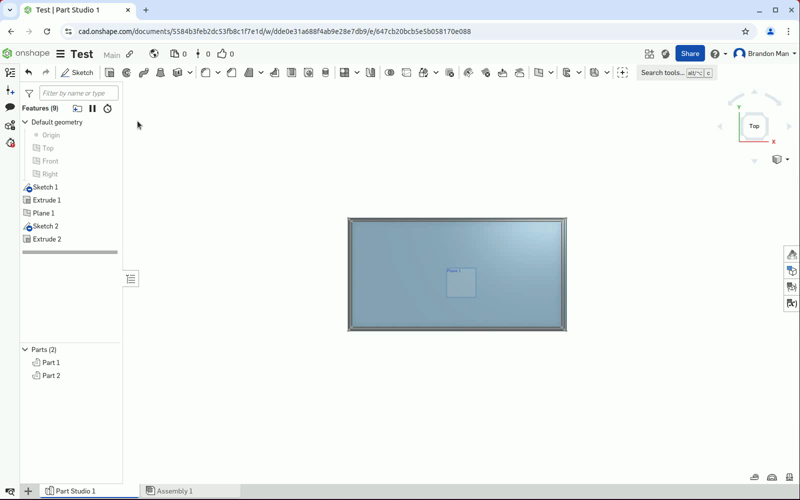
key(up, 3)
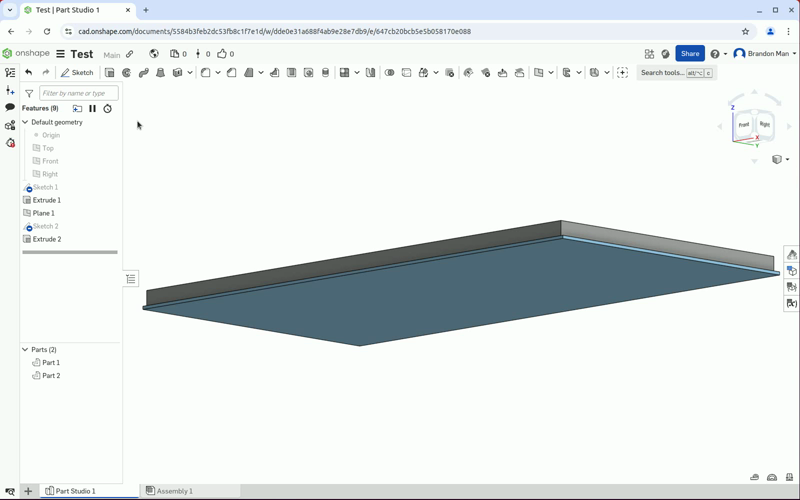
key(left, 3)
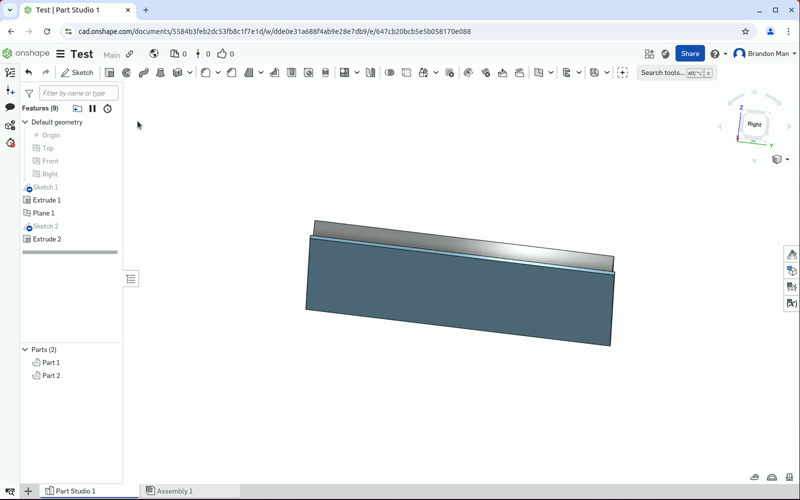
key(right, 3)
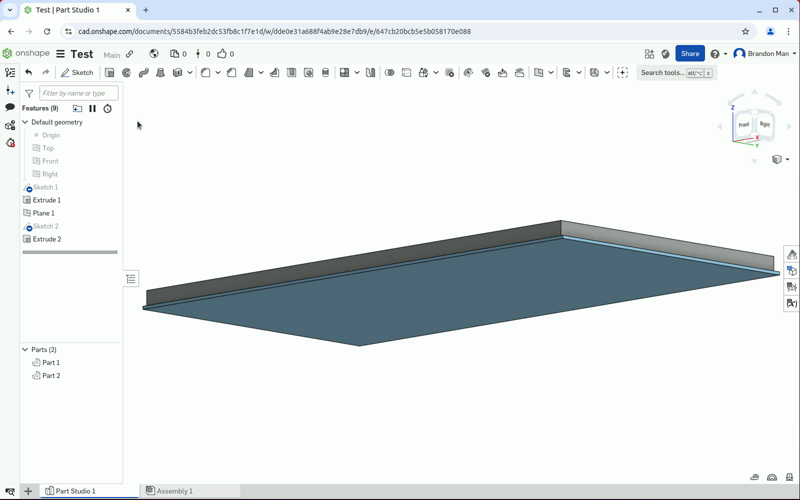
key(down, 3)
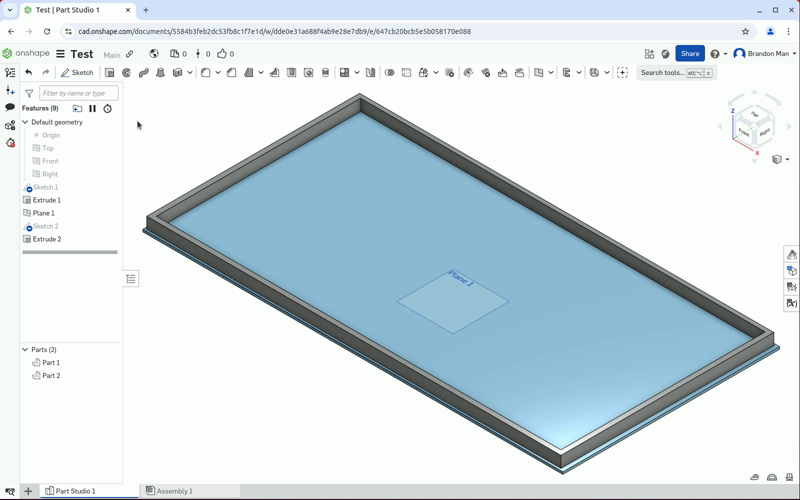
mouse_move(73, 189)
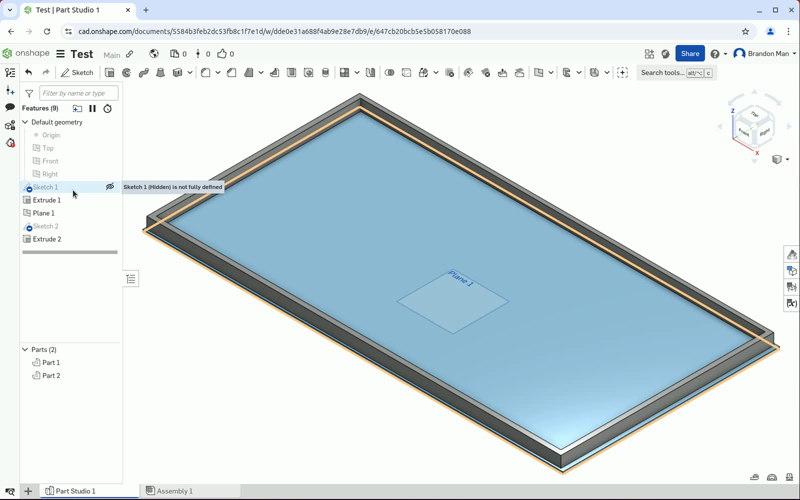
click(73, 189)